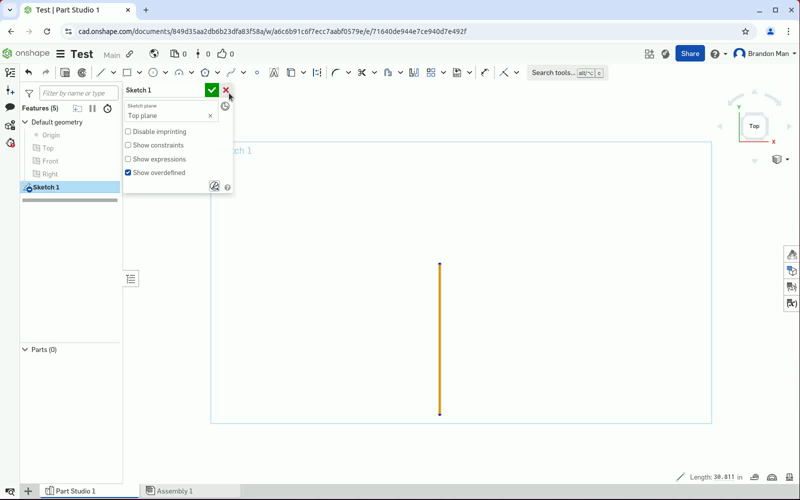
key(shift+h)
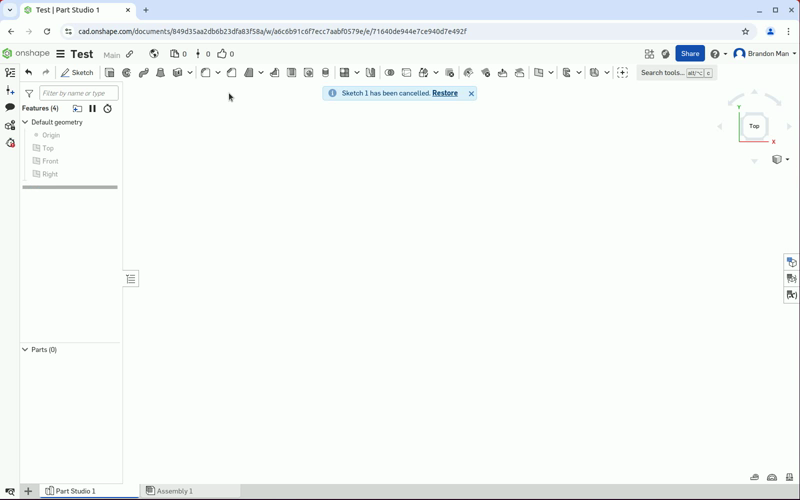
mouse_move(73, 352)
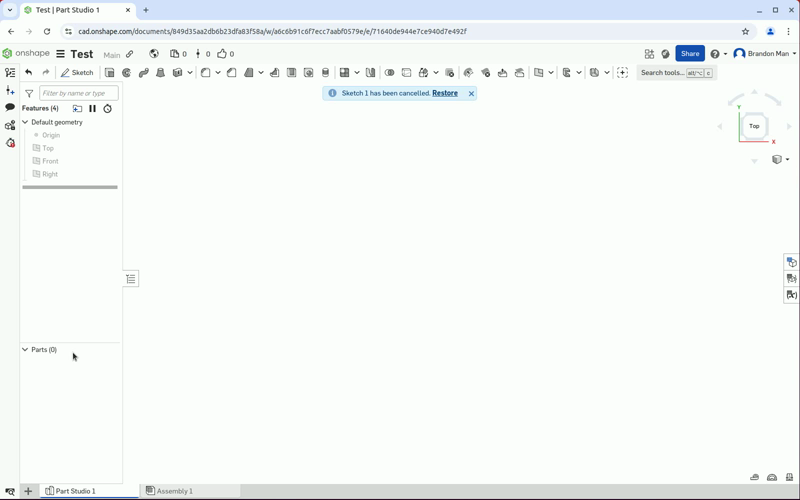
key(y)
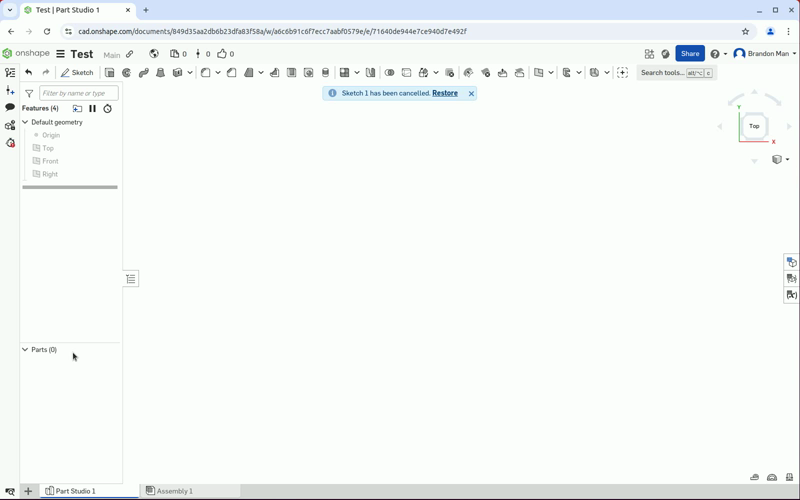
key(shift+p)
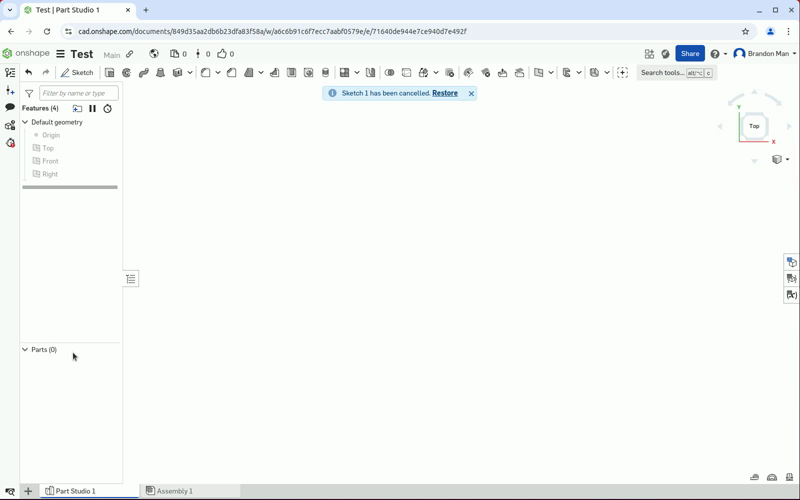
key(space)
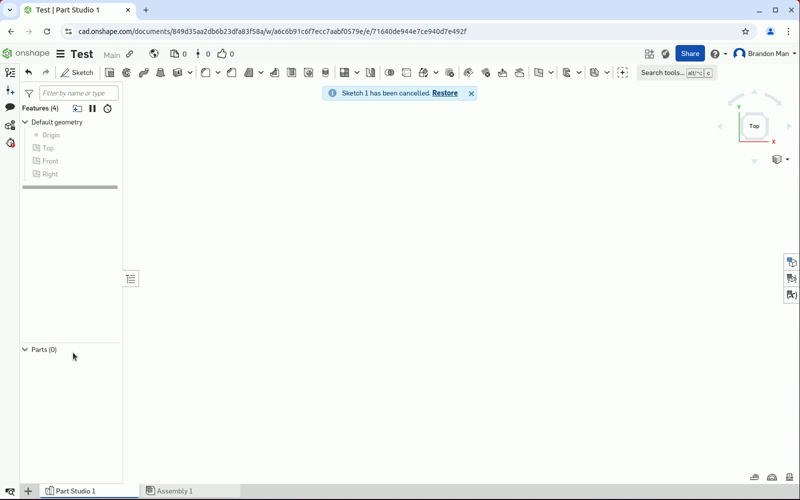
key_down(shift)
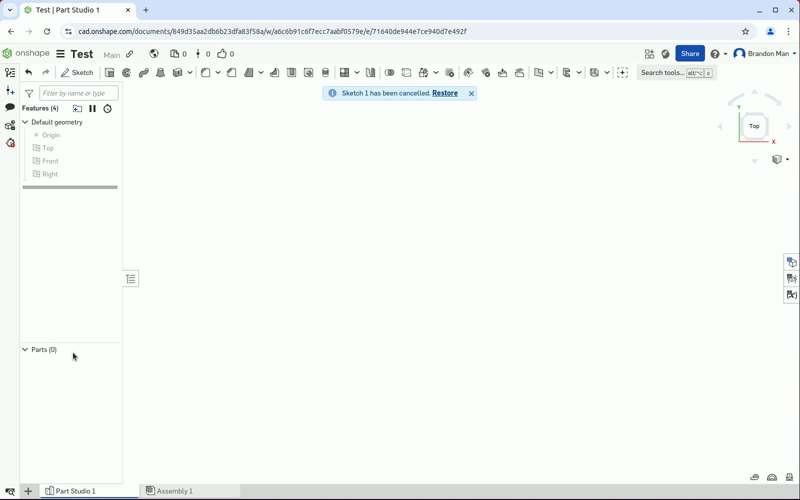
key(up)
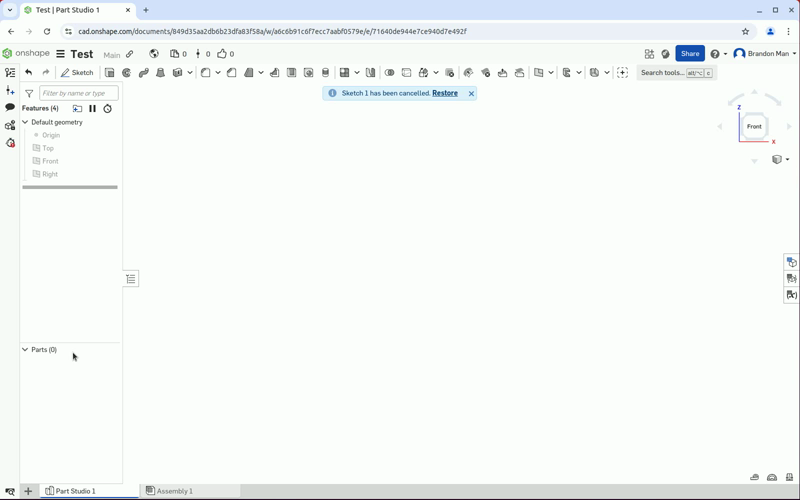
key_up(shift)
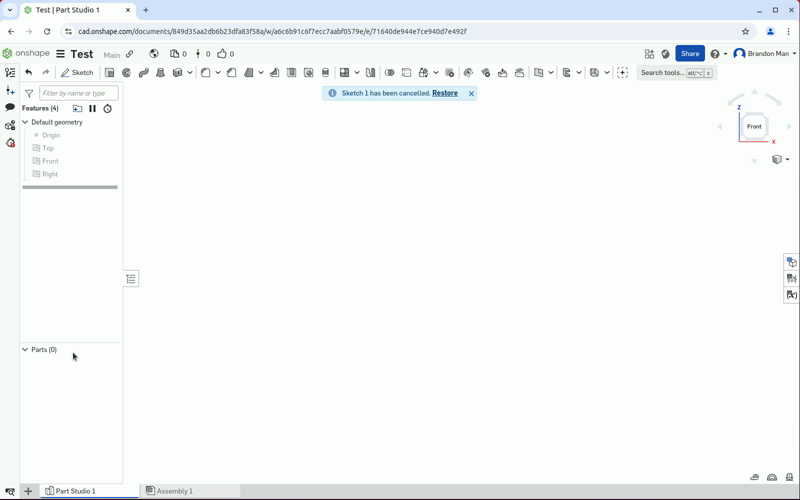
mouse_move(73, 352)
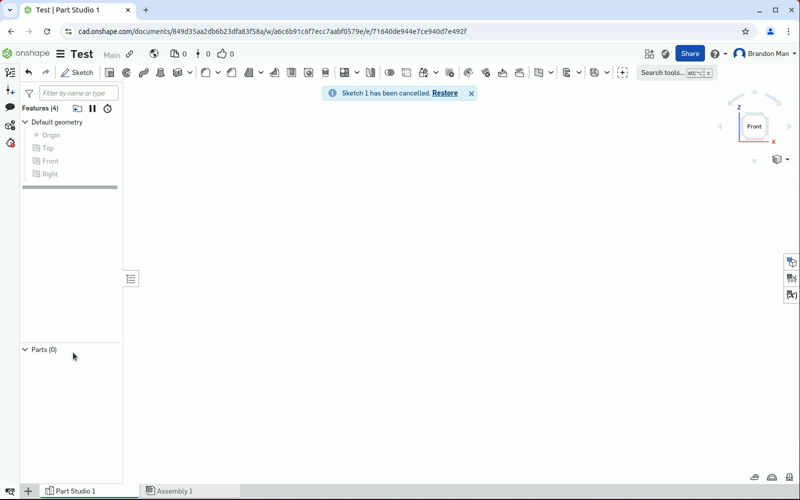
key(shift+y)
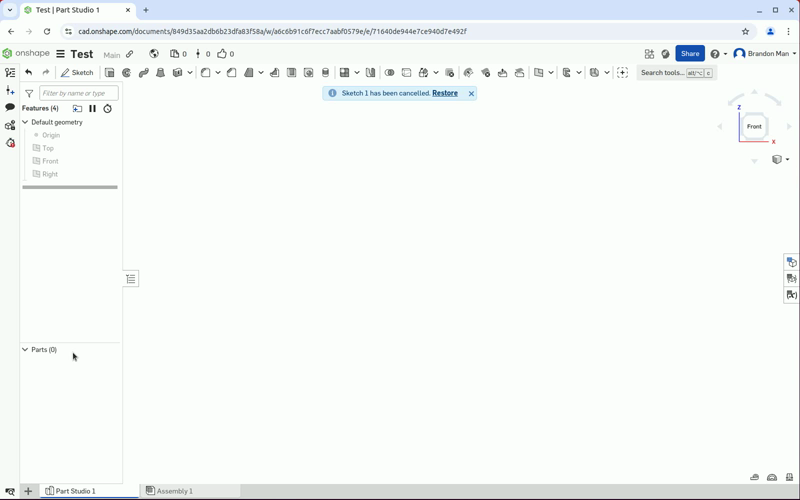
key(shift+s)
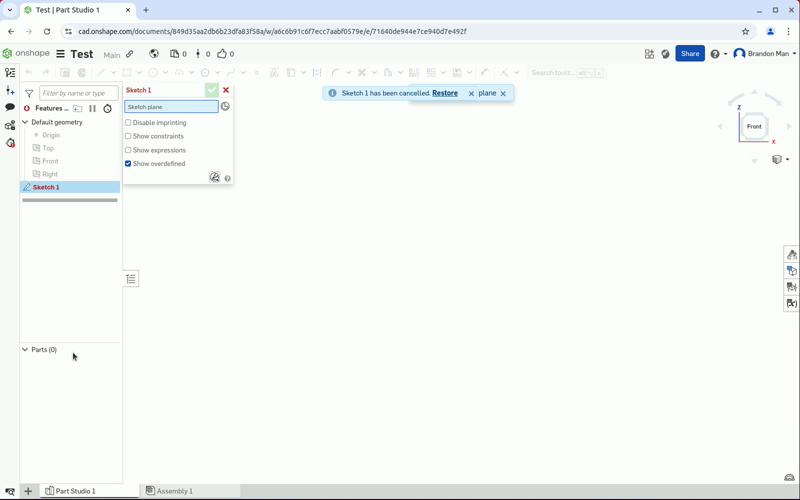
mouse_move(73, 163)
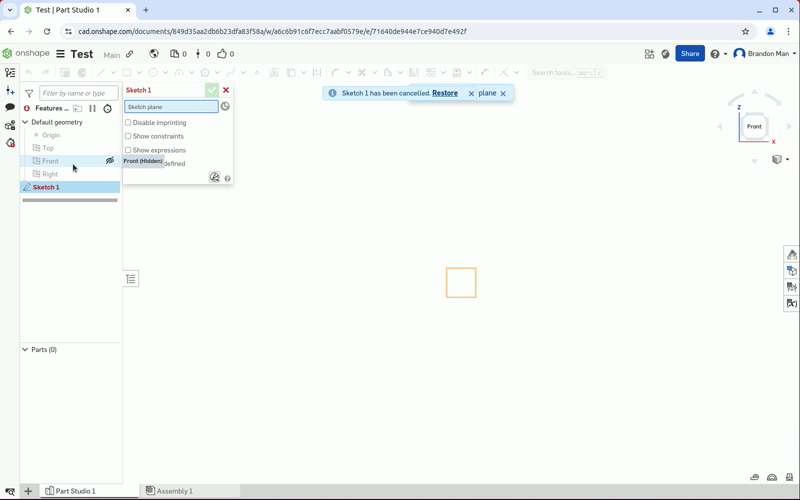
click(73, 163)
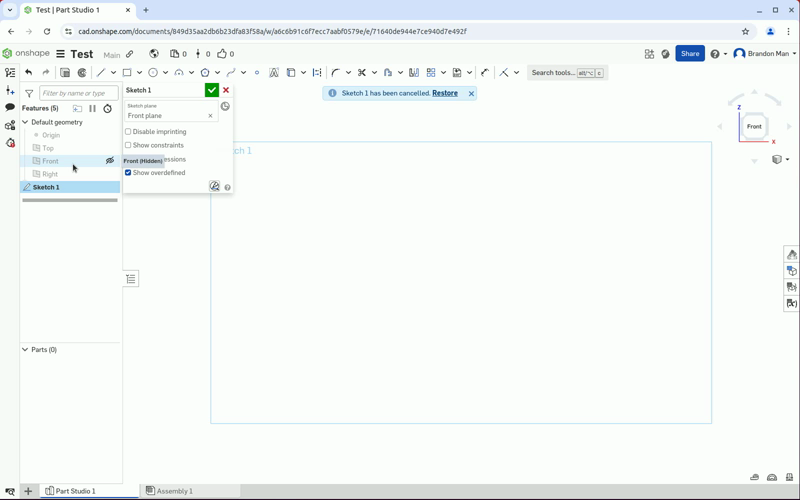
mouse_move(73, 352)
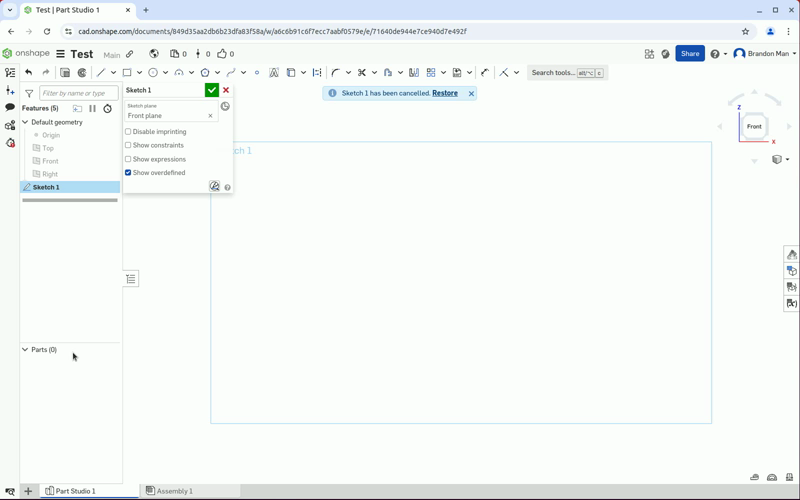
key(y)
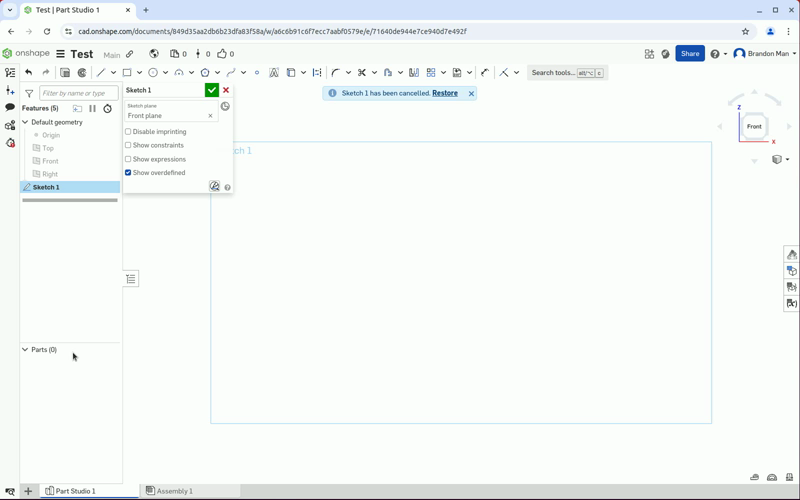
key(l)
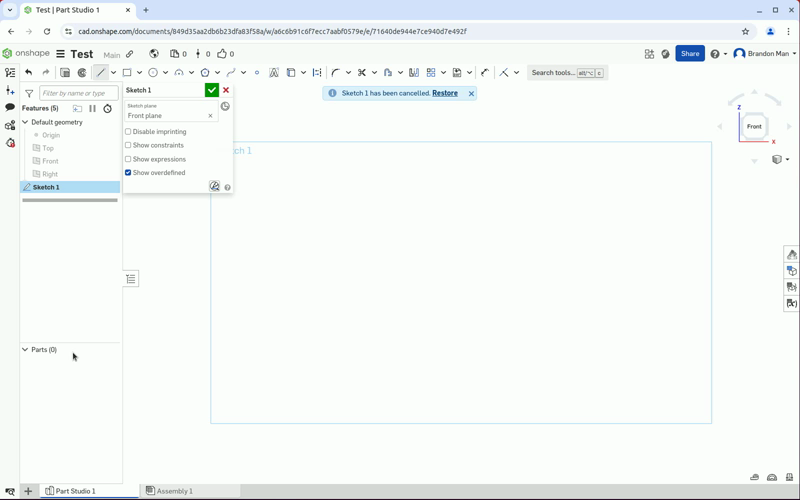
key_down(shift)
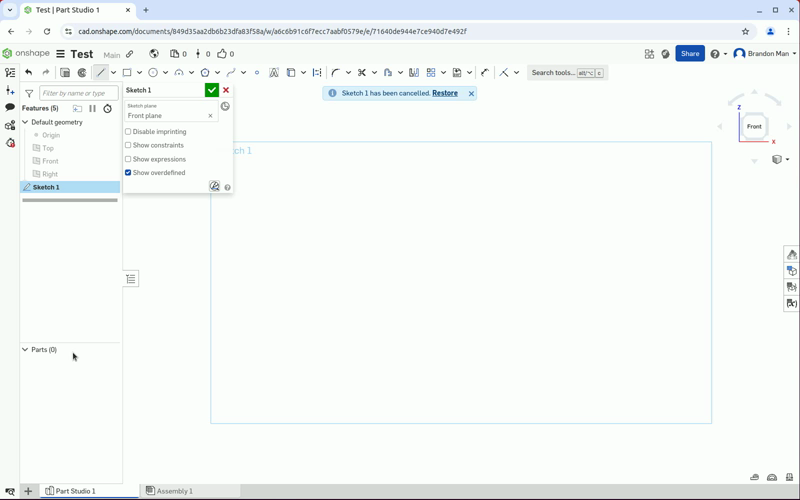
mouse_move(348, 282)
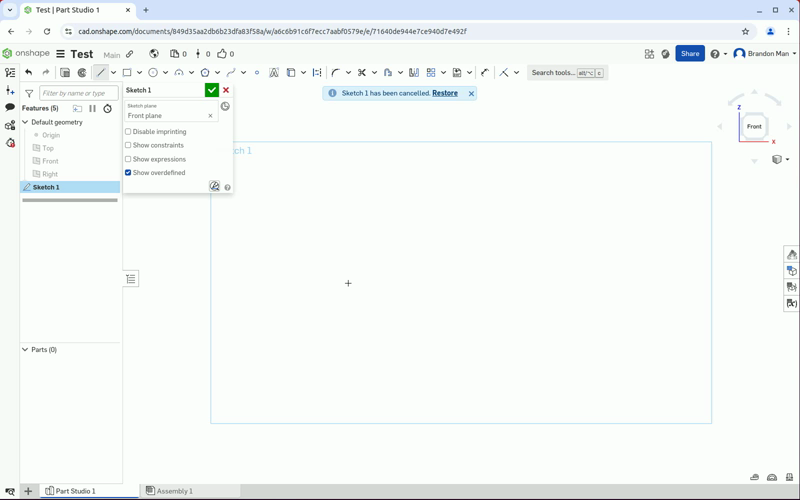
click(348, 282)
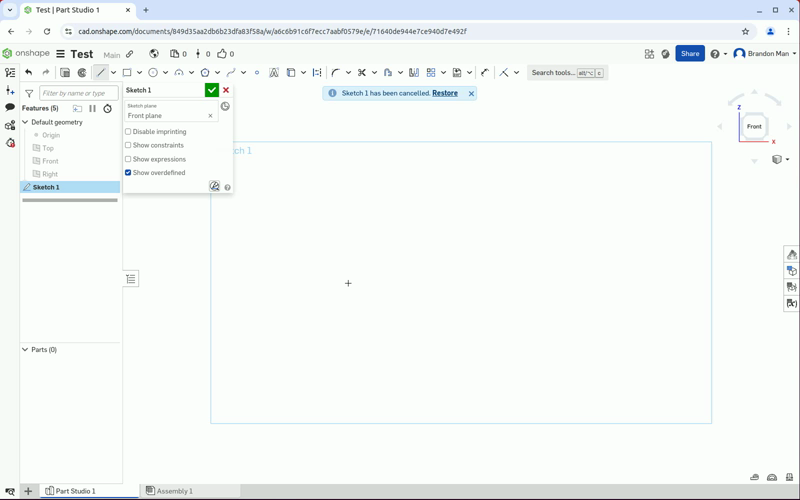
key_up(shift)
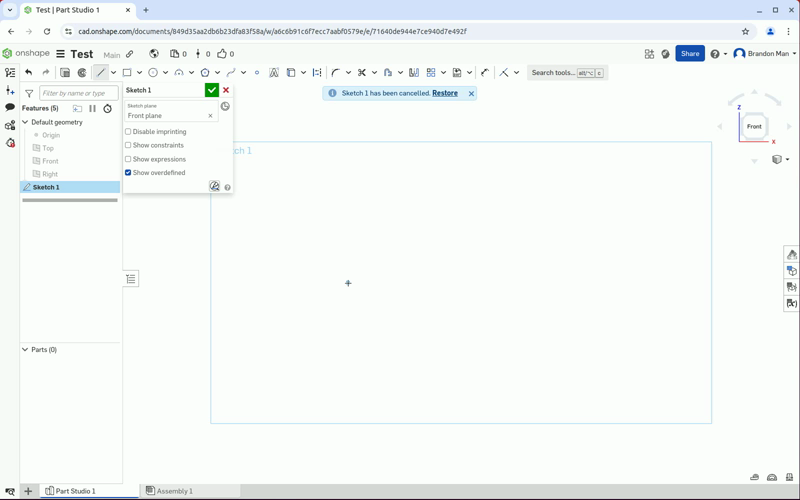
key_down(shift)
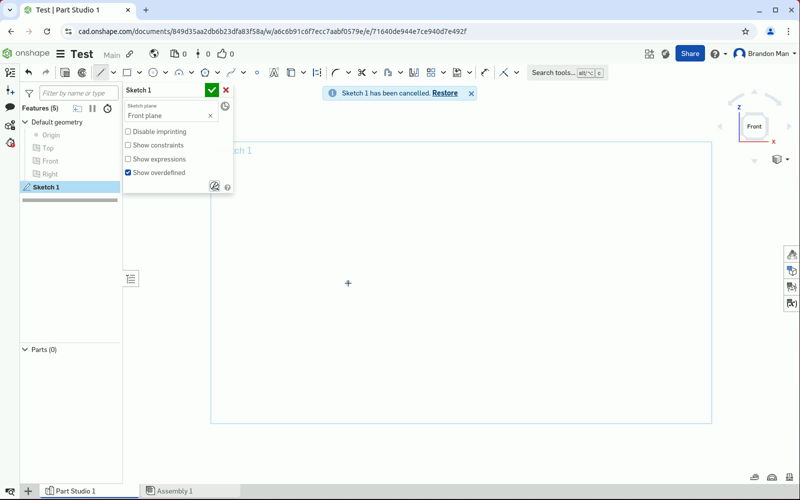
mouse_move(459, 282)
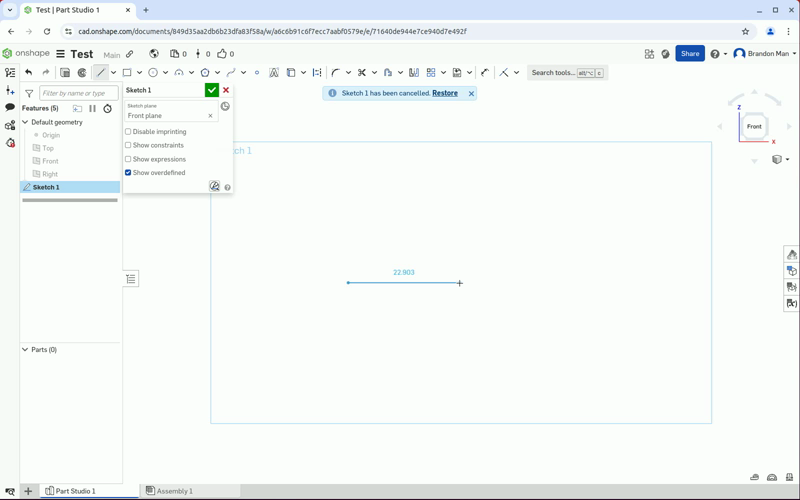
click(459, 282)
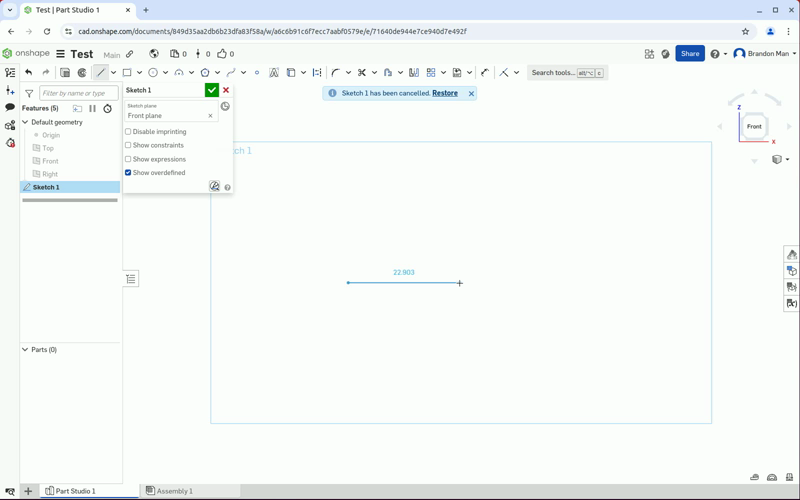
key_up(shift)
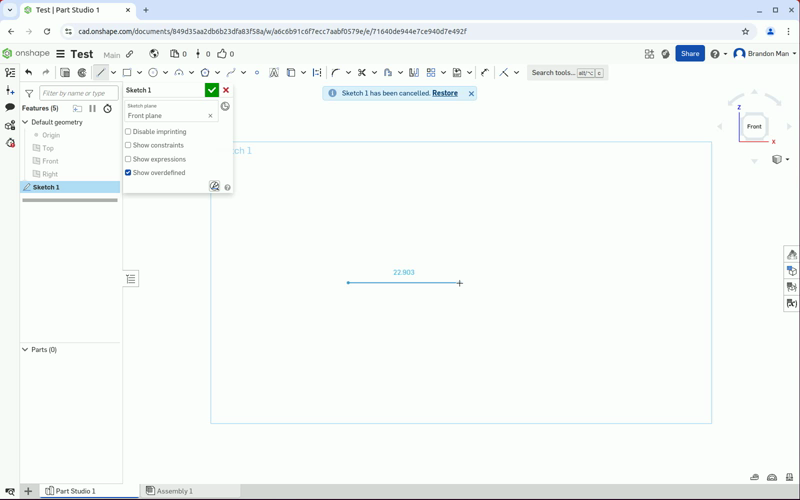
key_down(shift)
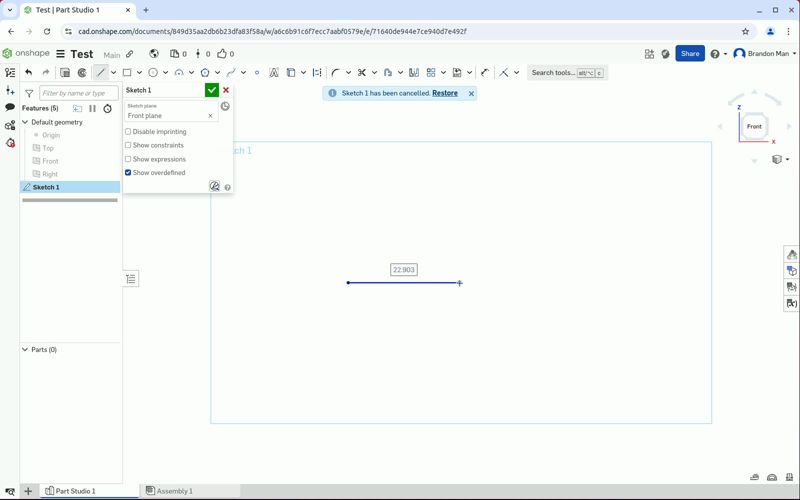
mouse_move(489, 282)
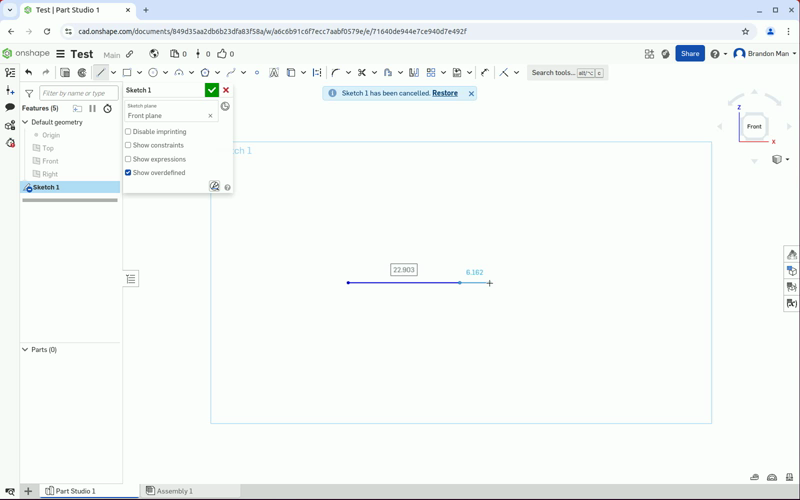
mouse_move(459, 281)
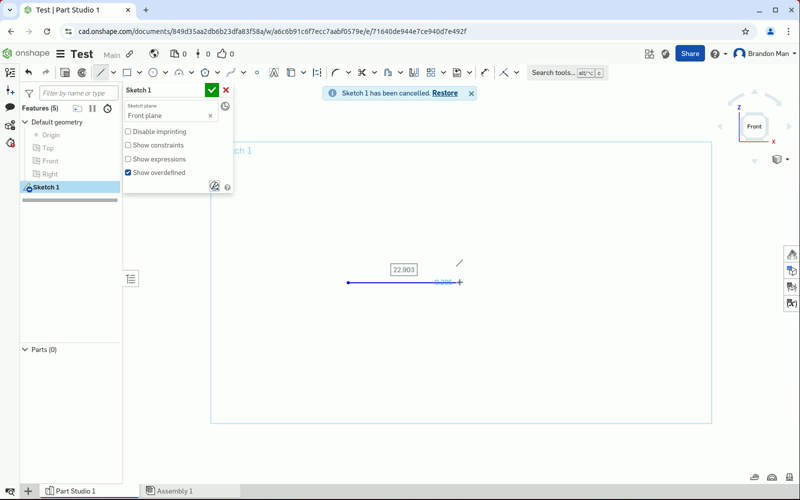
scroll(6)
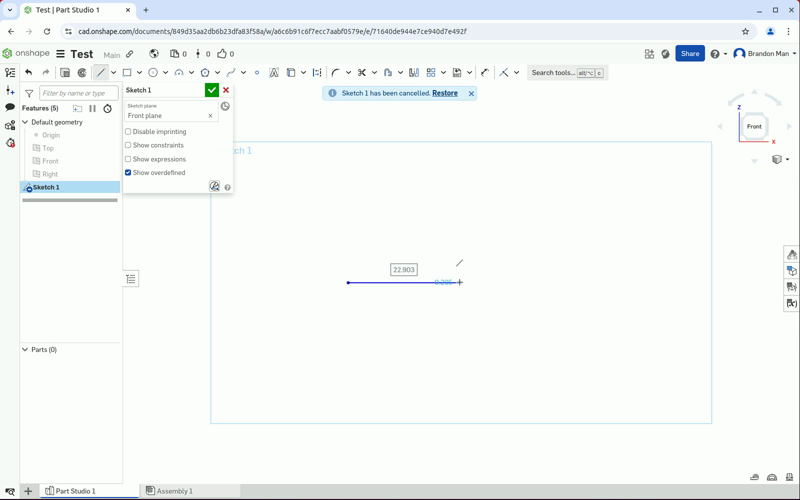
scroll(6)
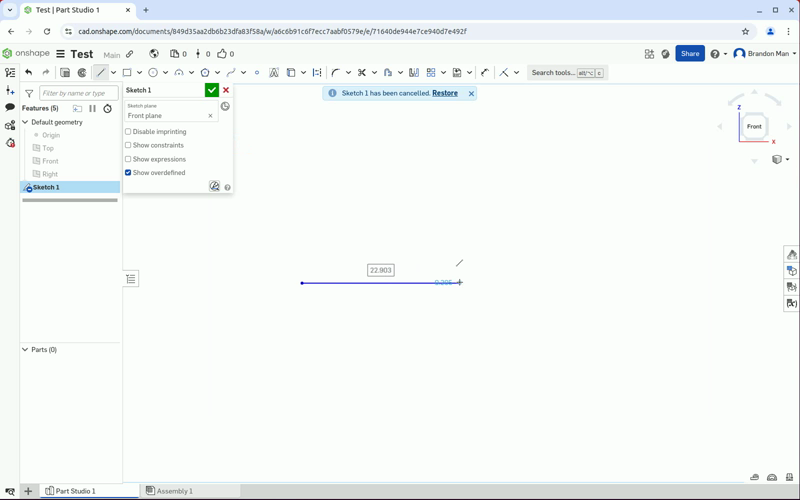
scroll(6)
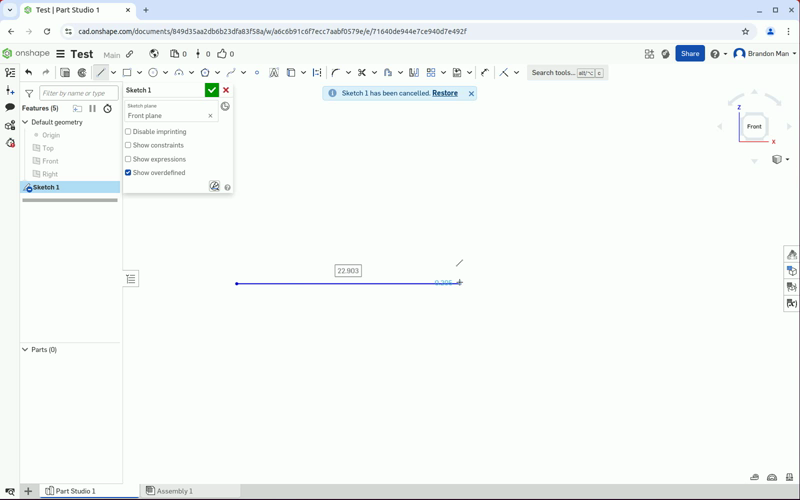
scroll(6)
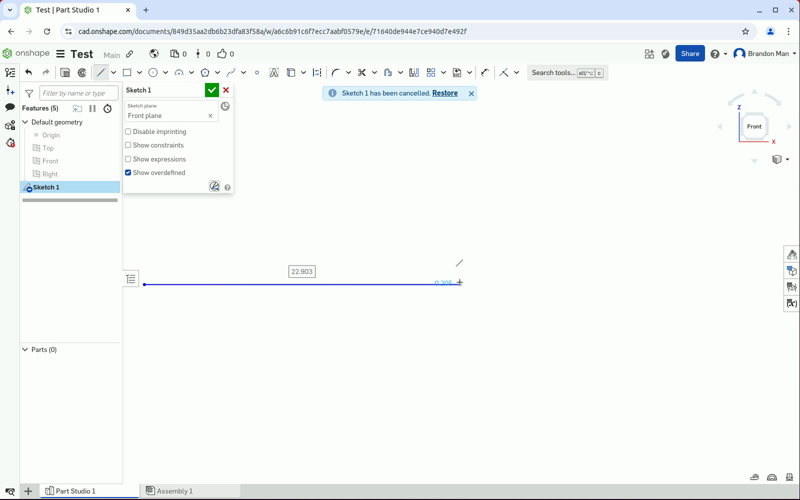
scroll(6)
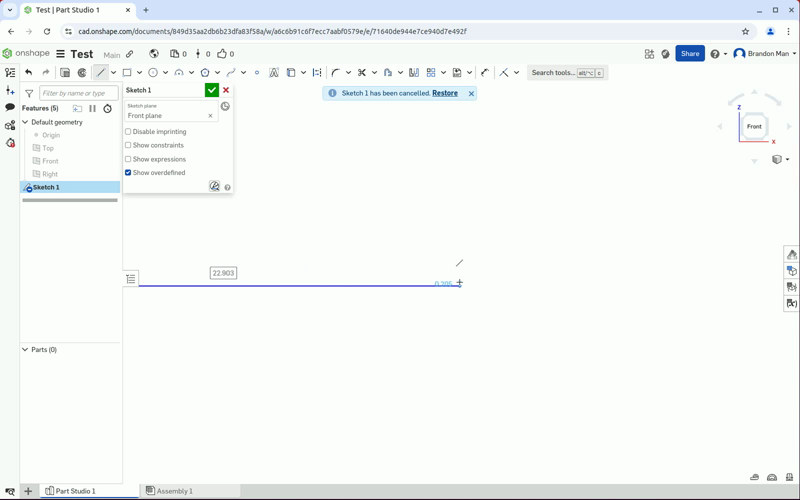
scroll(6)
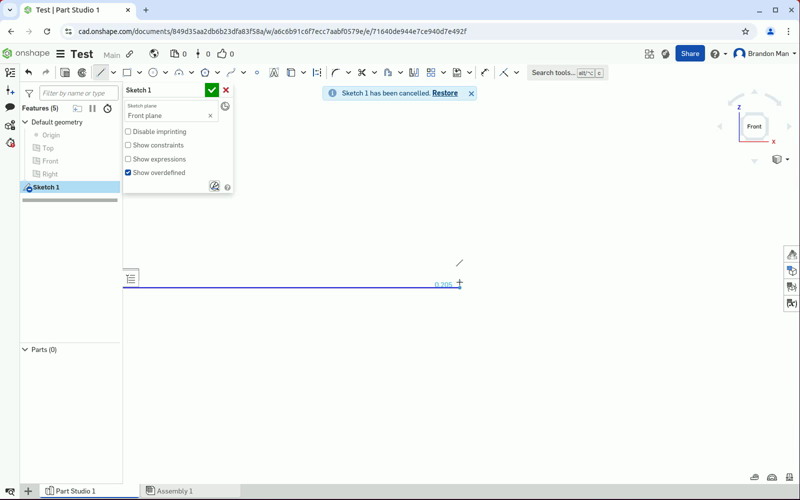
scroll(6)
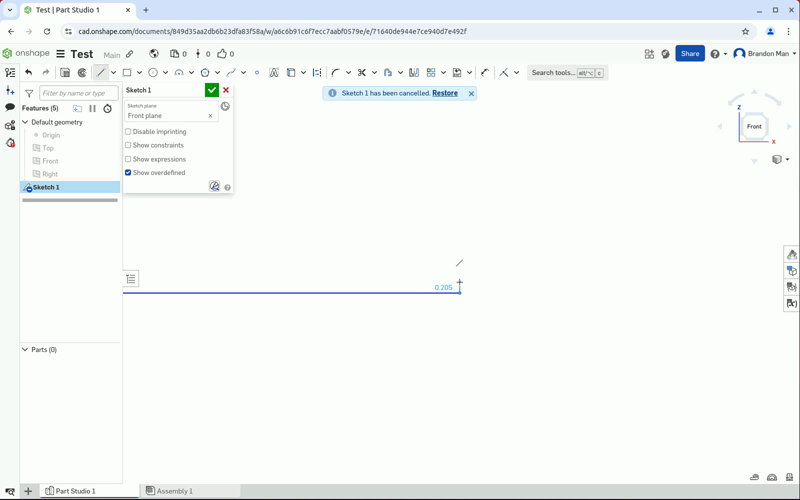
click(459, 281)
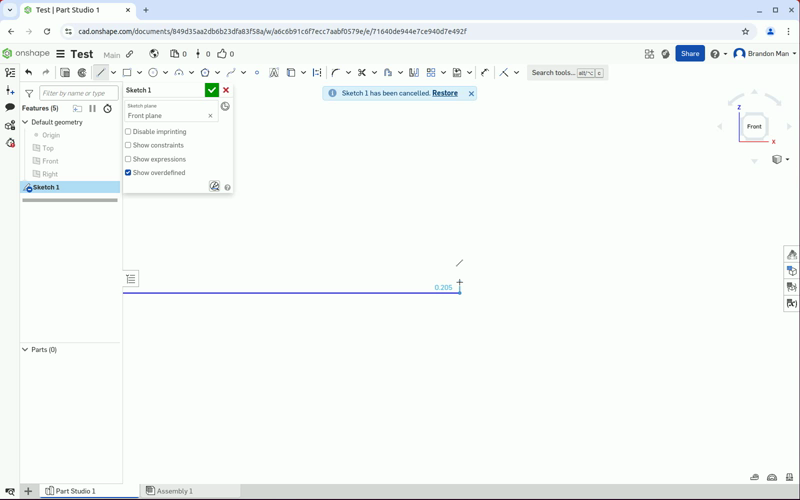
scroll(-6)
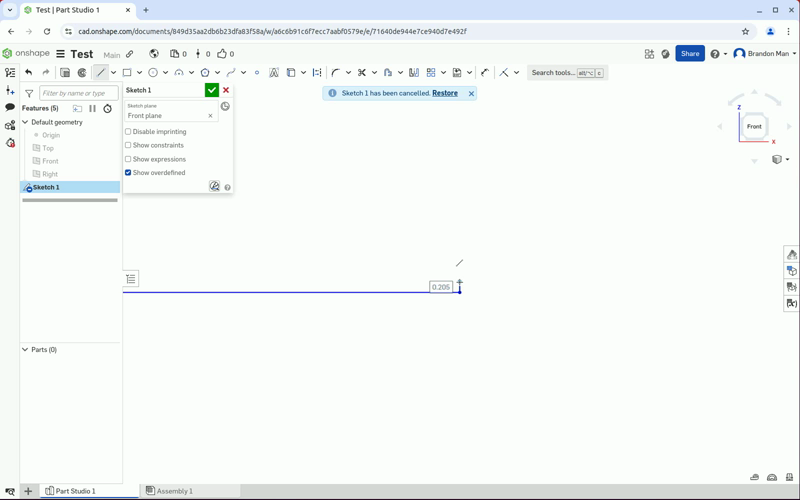
scroll(-6)
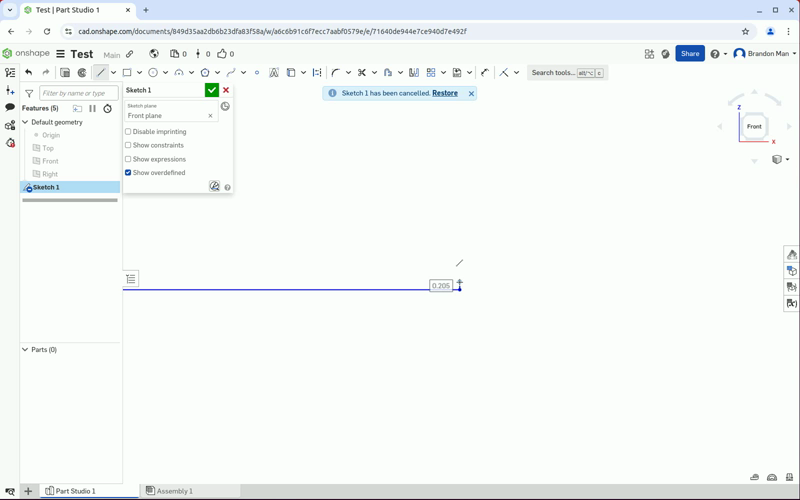
scroll(-6)
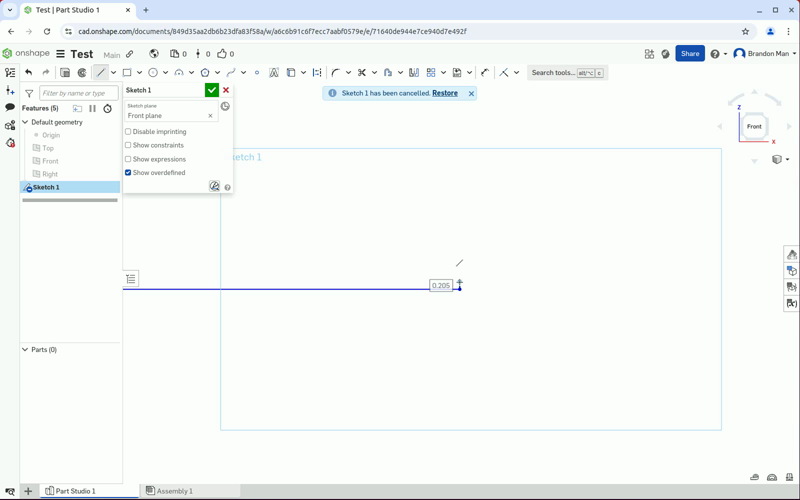
scroll(-6)
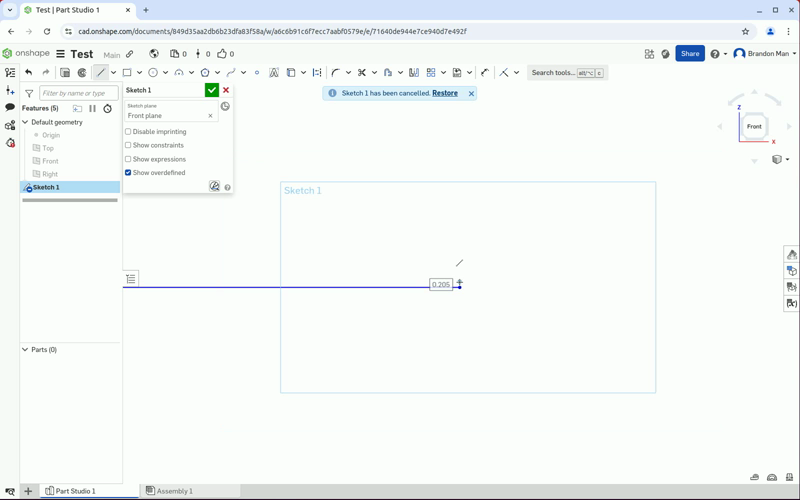
scroll(-6)
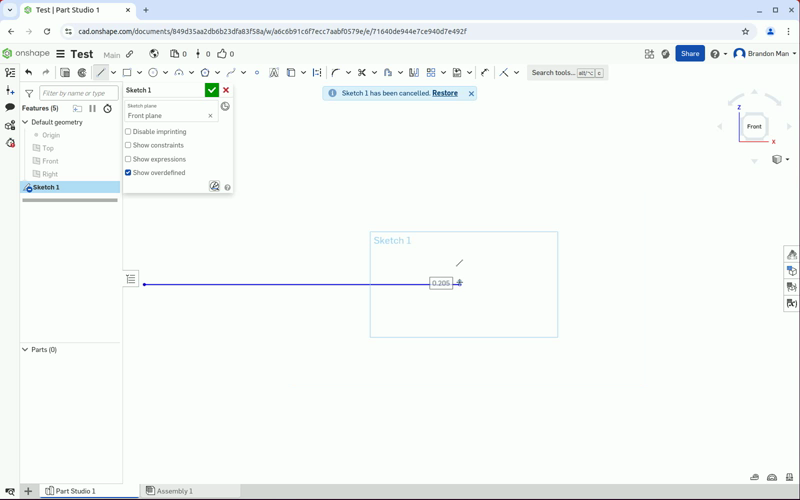
scroll(-6)
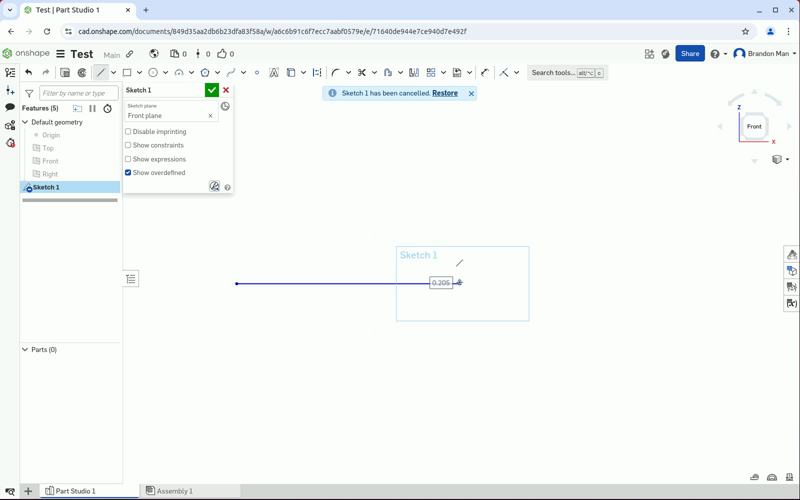
scroll(-6)
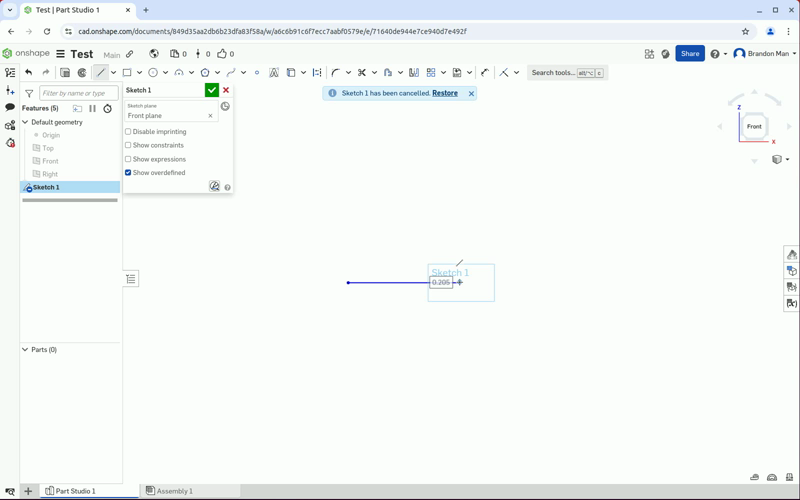
key_up(shift)
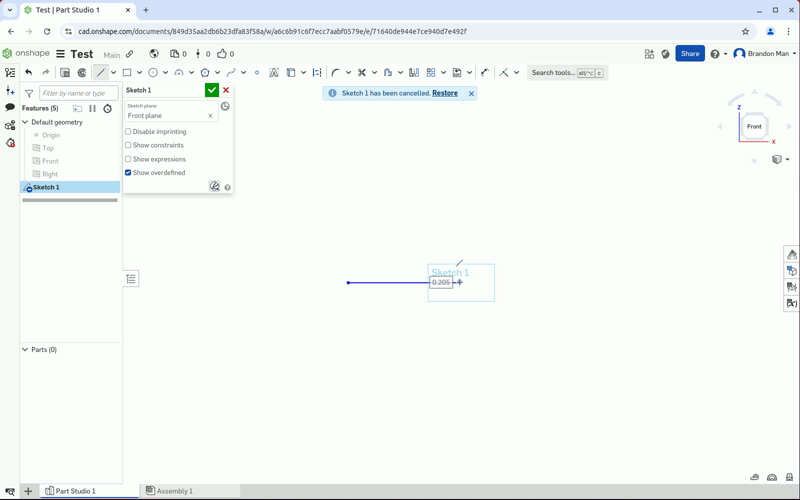
key_down(shift)
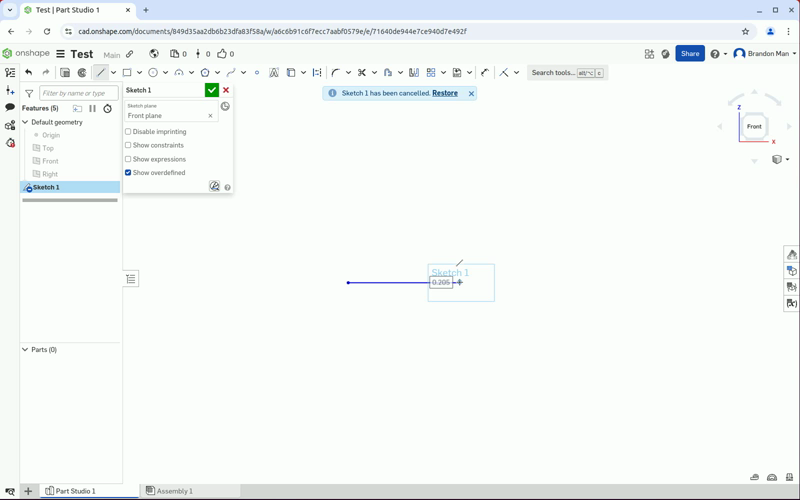
mouse_move(348, 281)
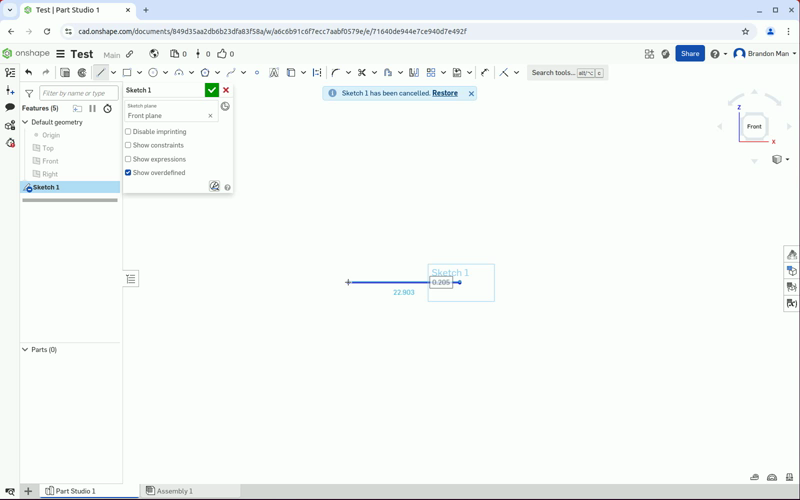
scroll(6)
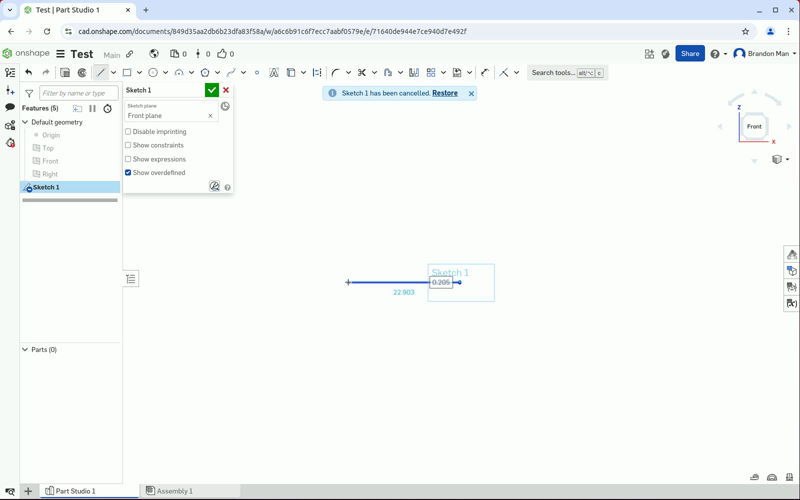
scroll(6)
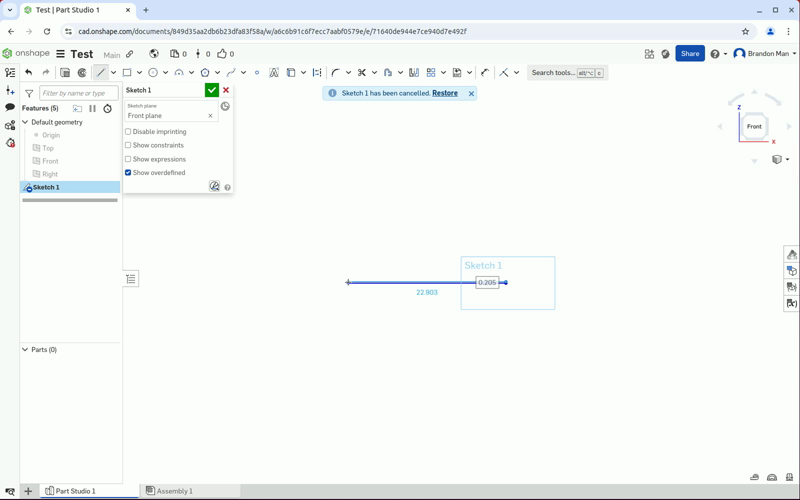
scroll(6)
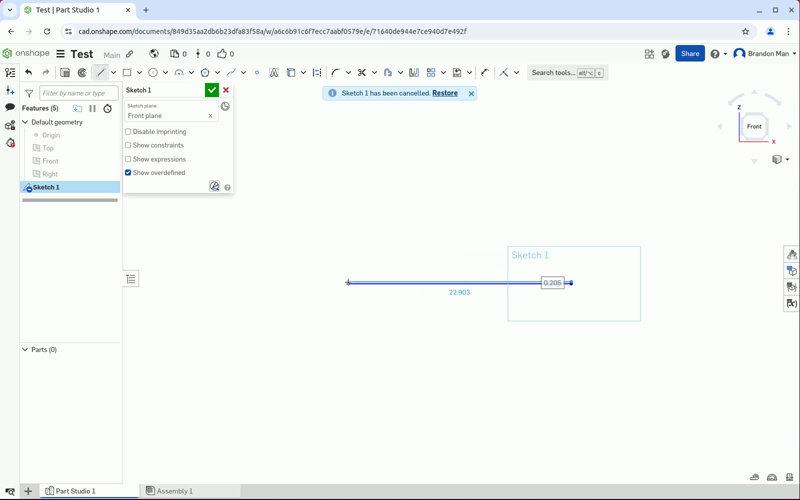
scroll(6)
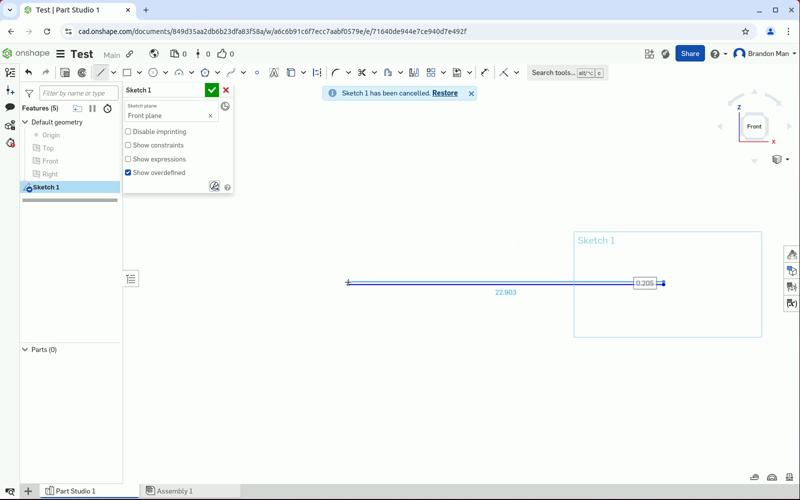
scroll(6)
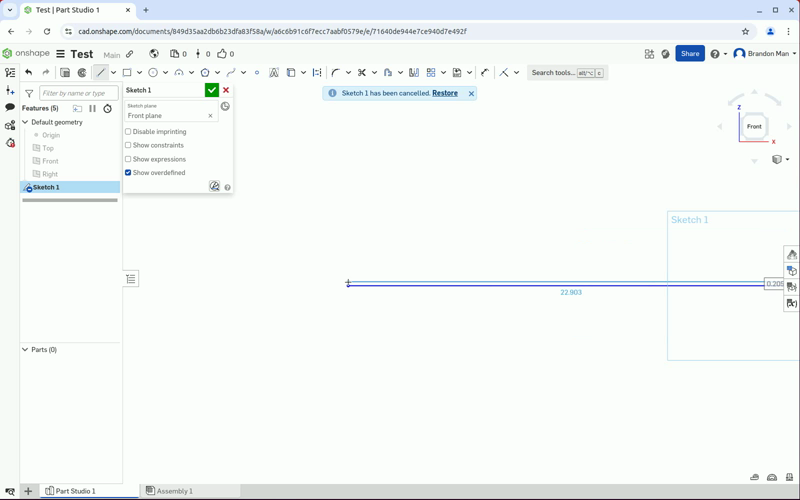
scroll(6)
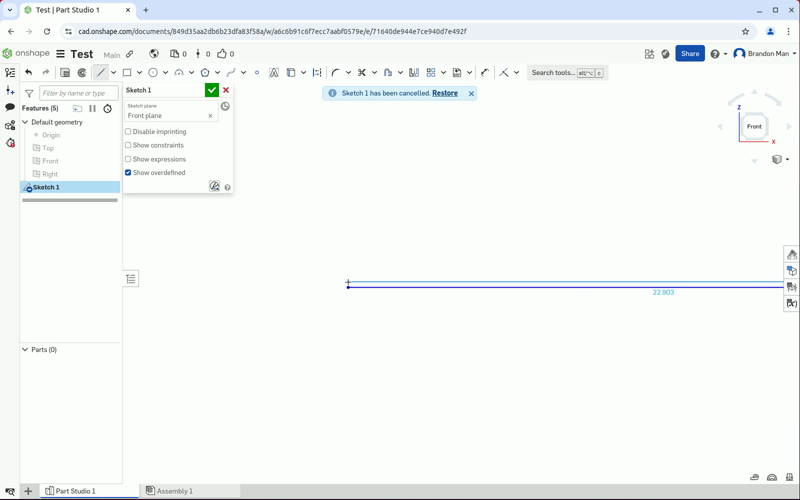
scroll(6)
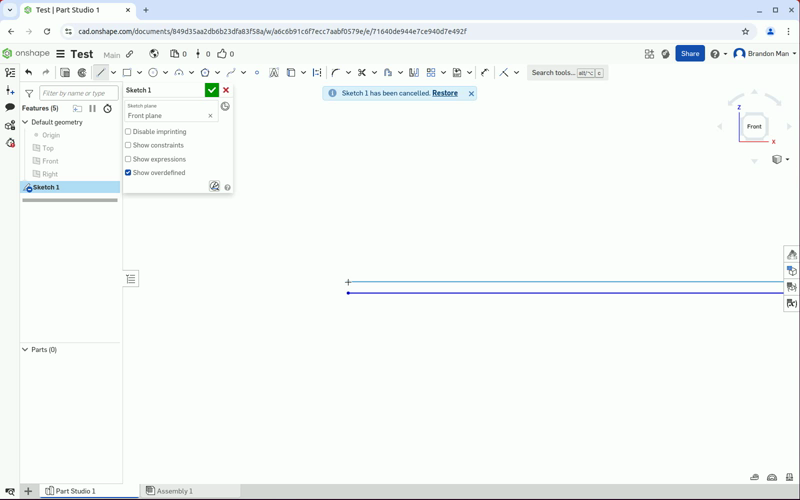
click(348, 281)
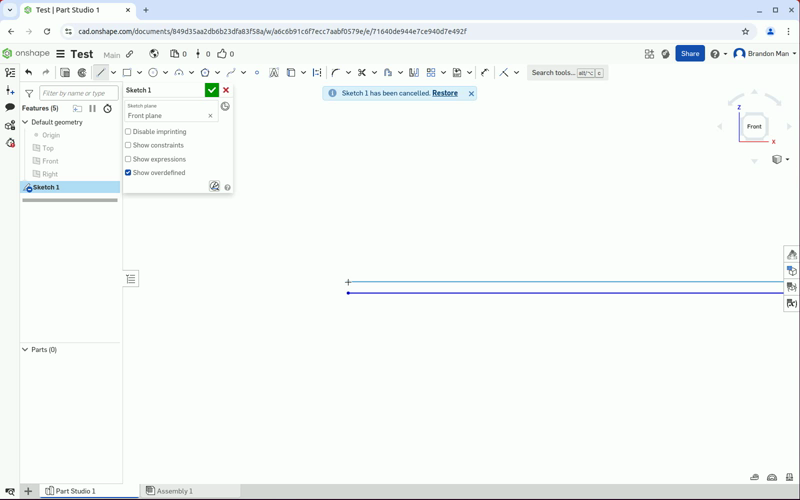
scroll(-6)
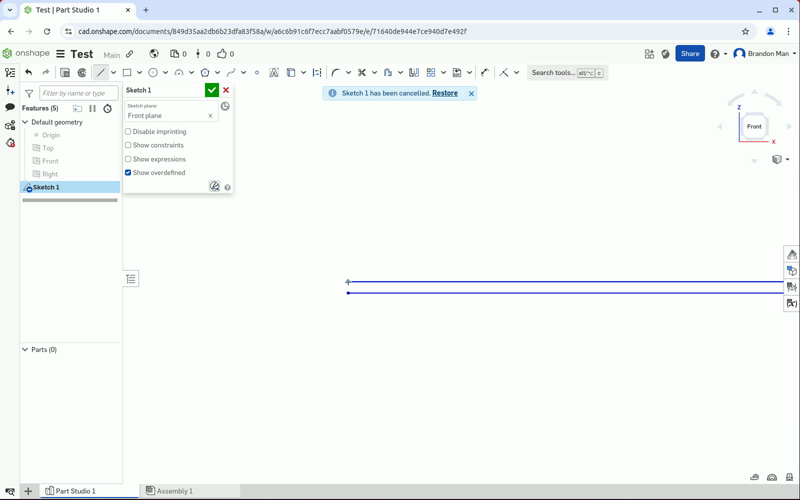
scroll(-6)
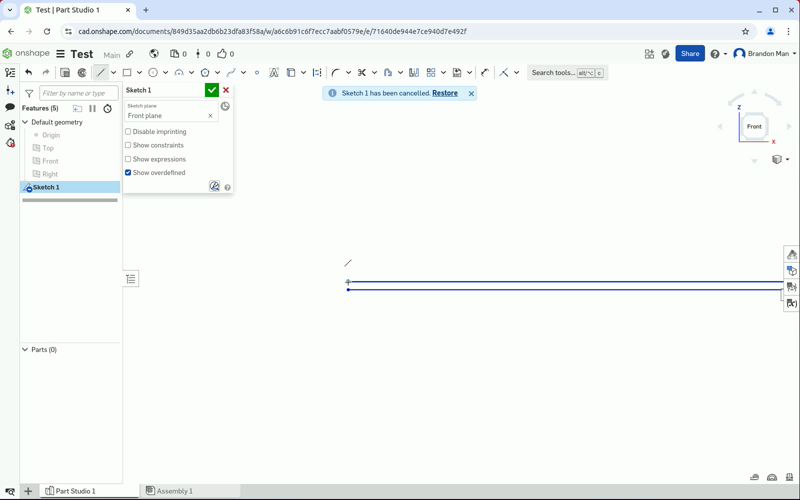
scroll(-6)
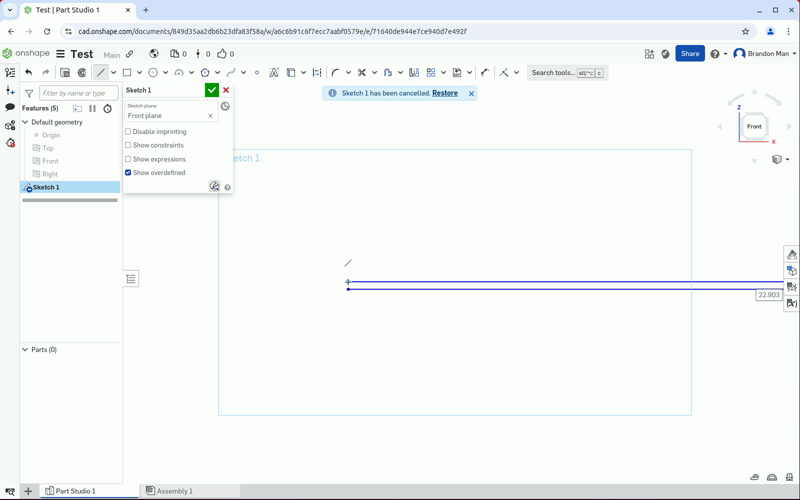
scroll(-6)
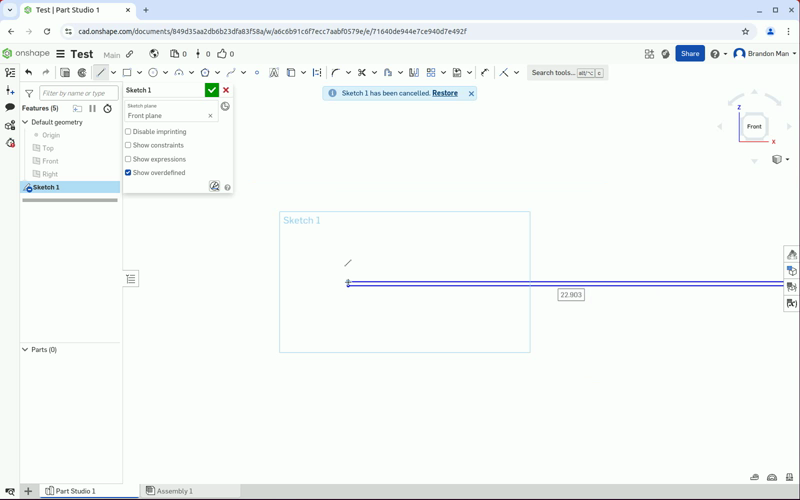
scroll(-6)
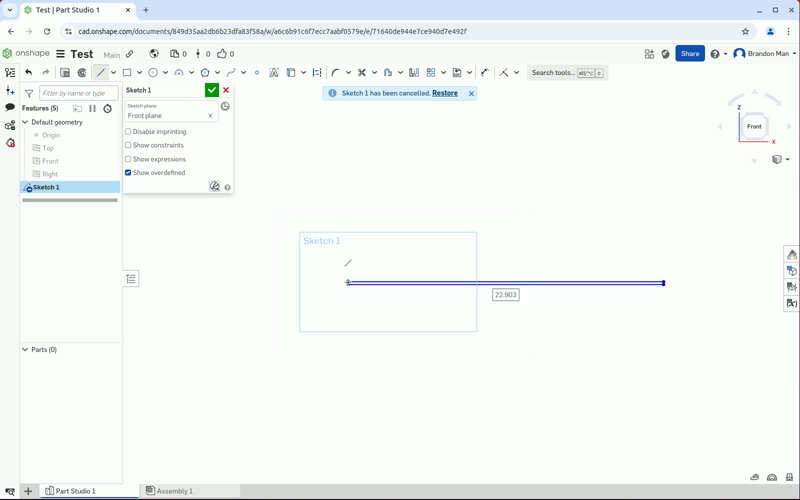
scroll(-6)
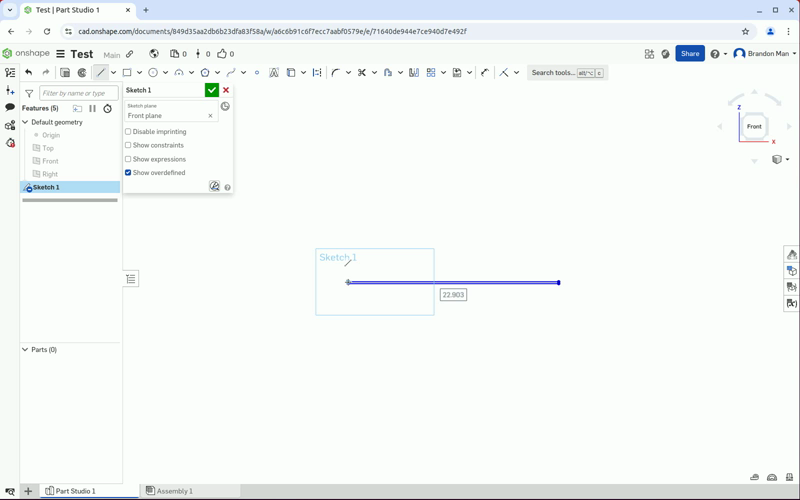
scroll(-6)
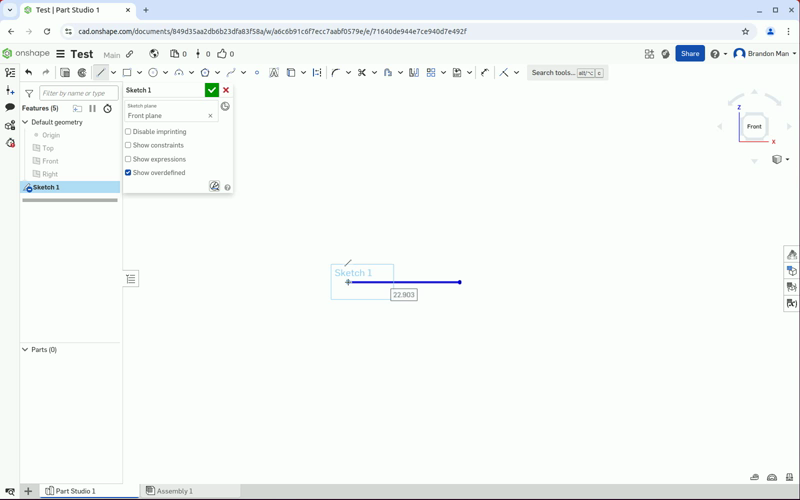
key_up(shift)
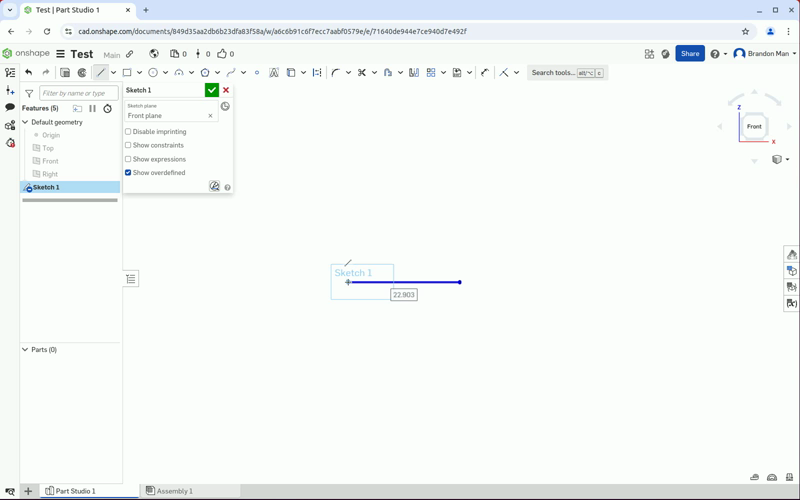
mouse_move(378, 281)
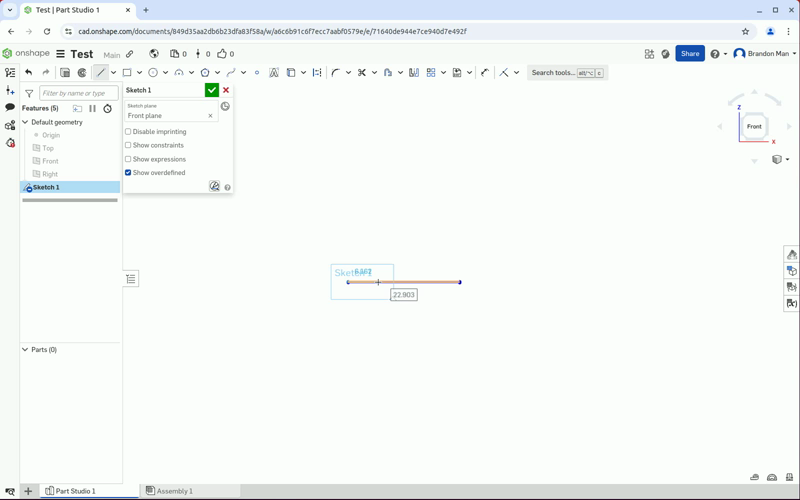
key_down(shift)
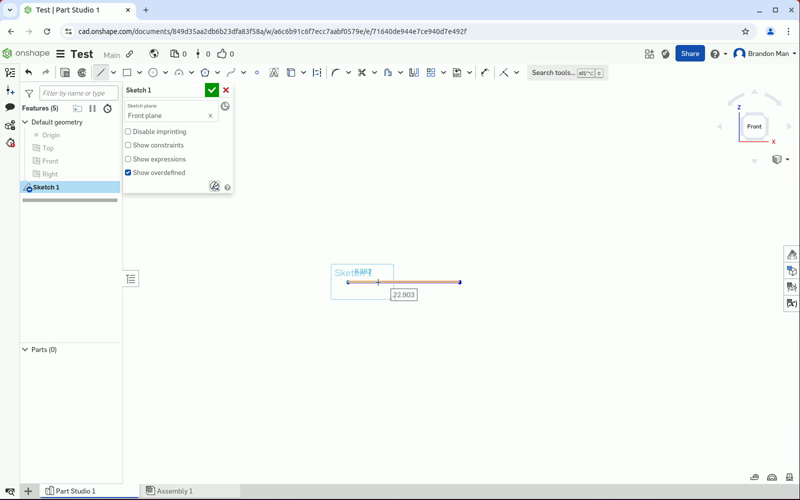
mouse_move(348, 282)
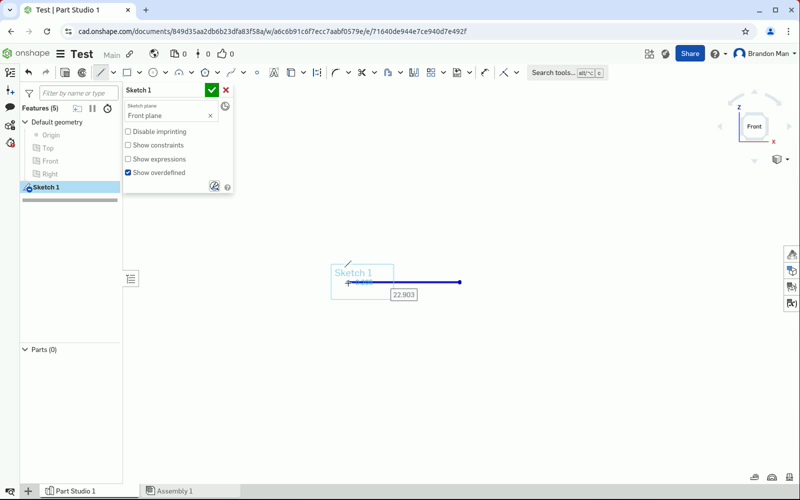
scroll(6)
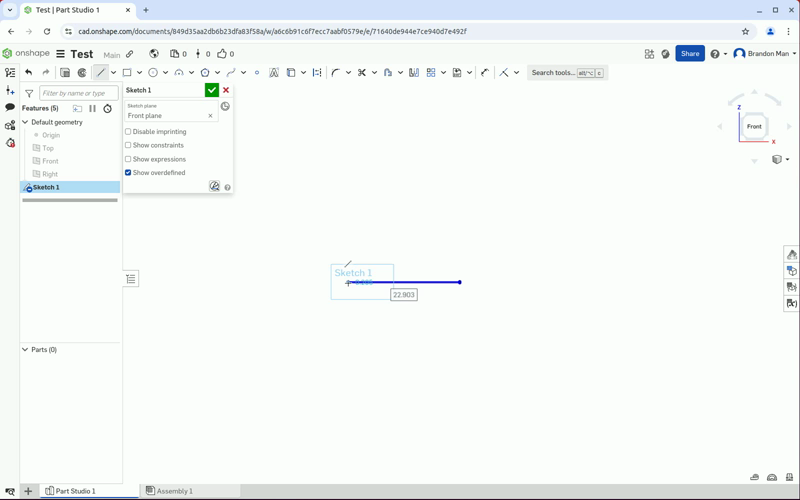
scroll(6)
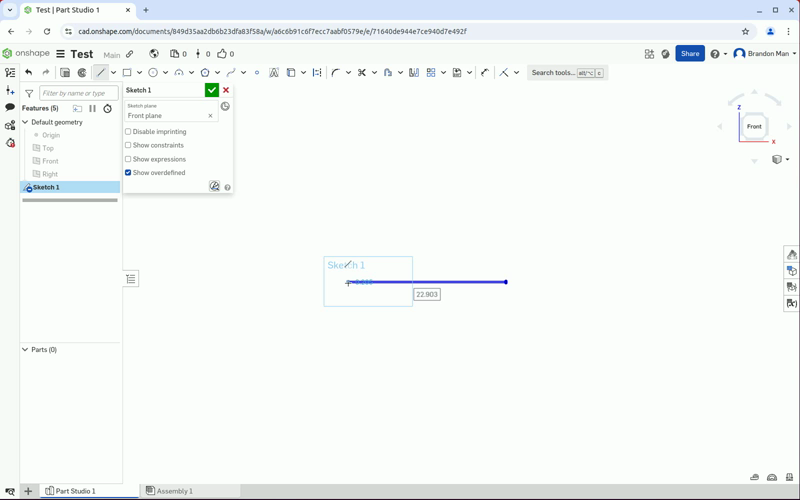
scroll(6)
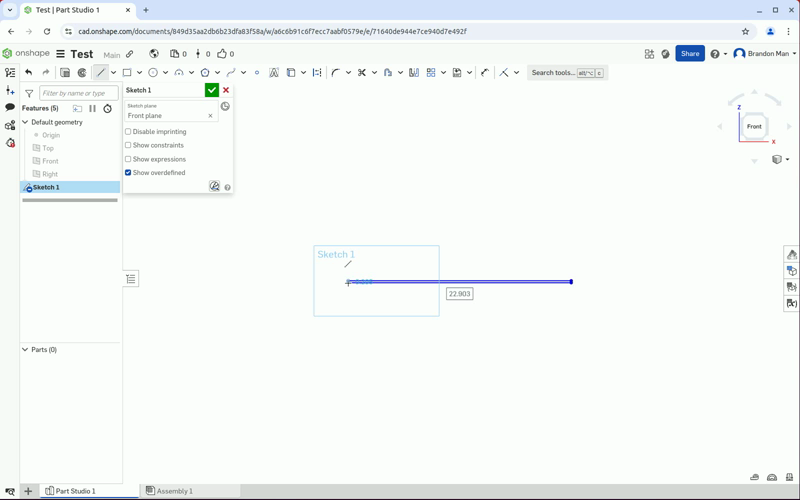
scroll(6)
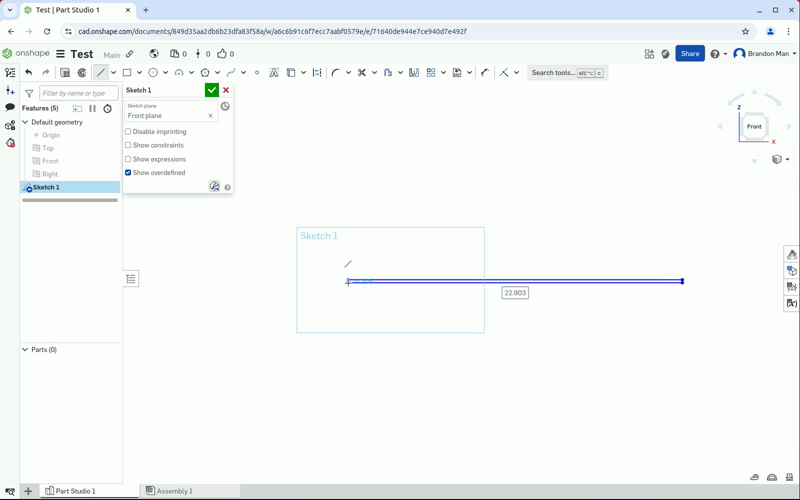
scroll(6)
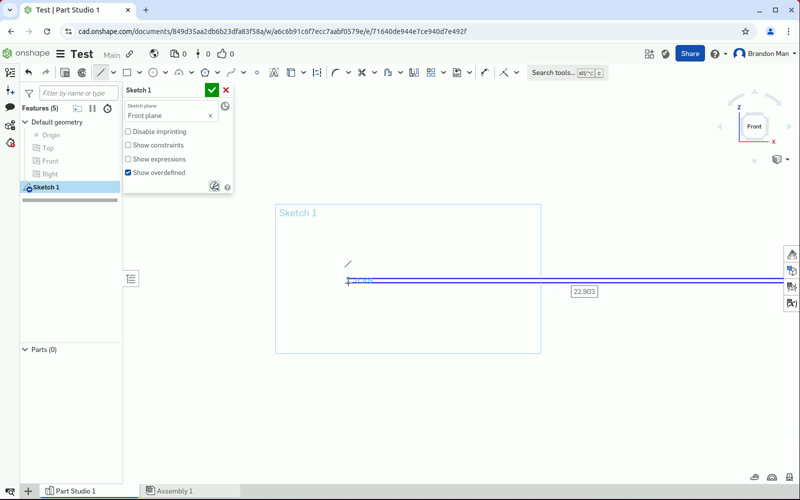
scroll(6)
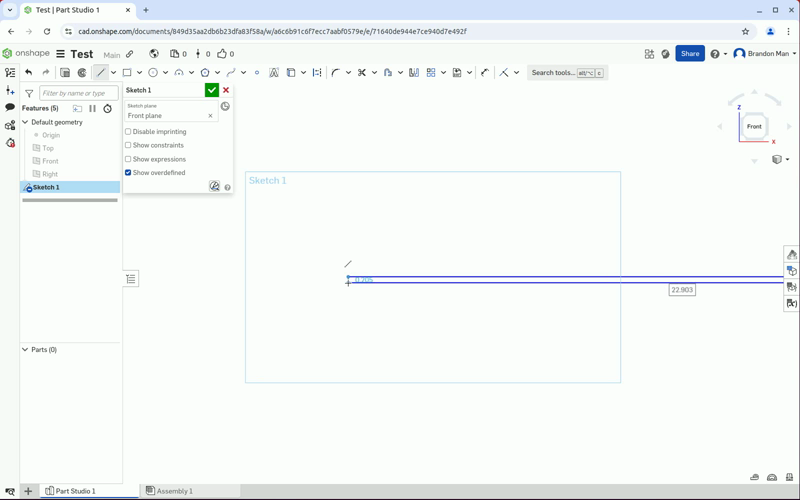
scroll(6)
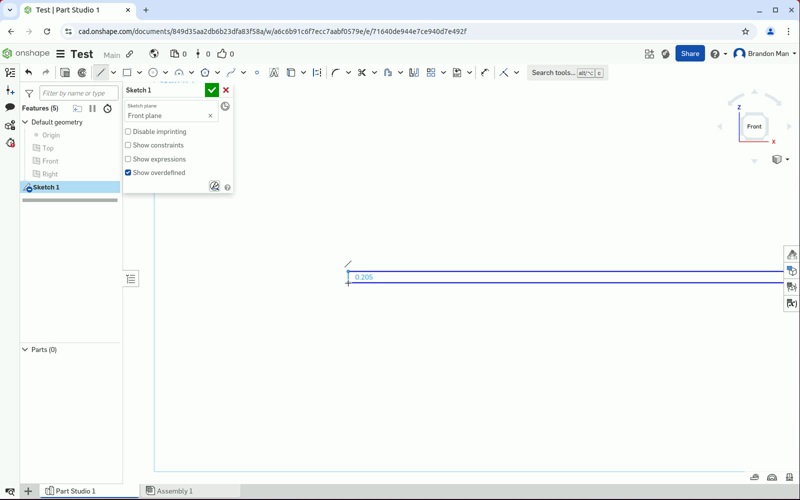
key_up(shift)
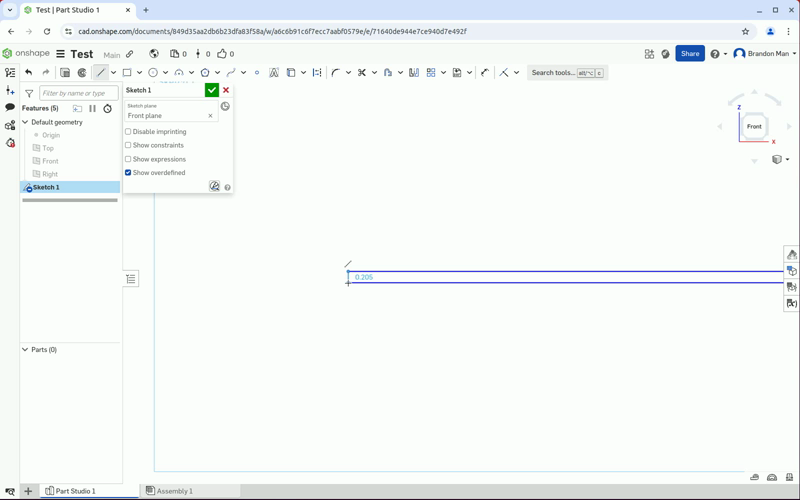
click(348, 282)
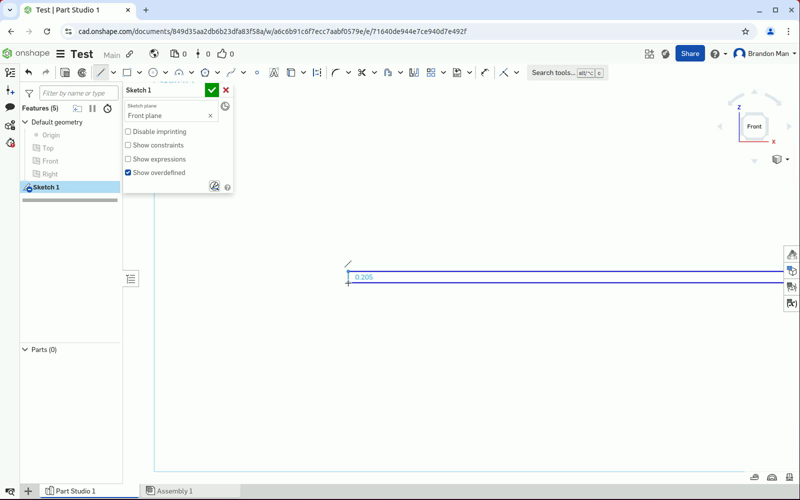
scroll(-6)
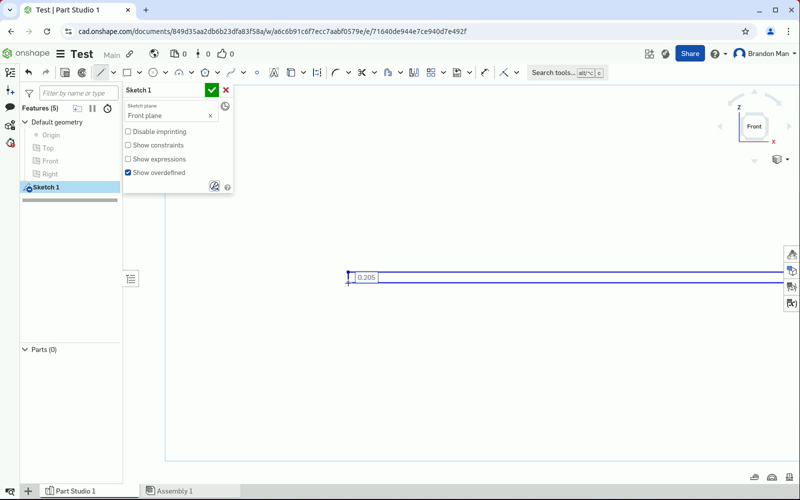
scroll(-6)
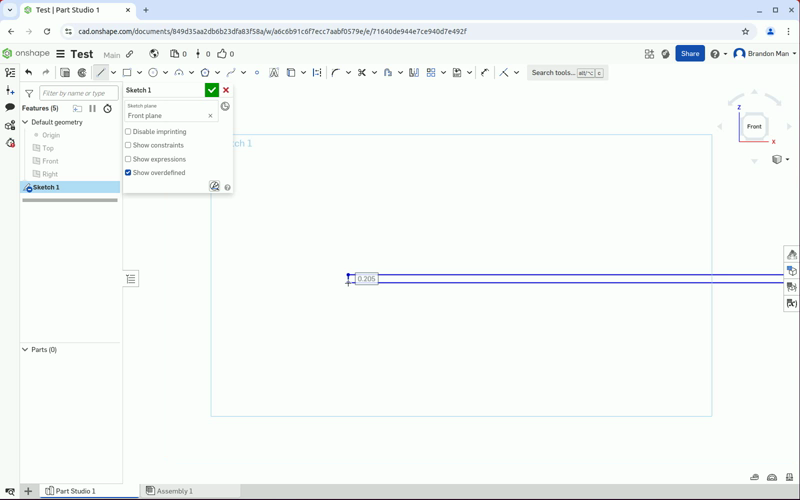
scroll(-6)
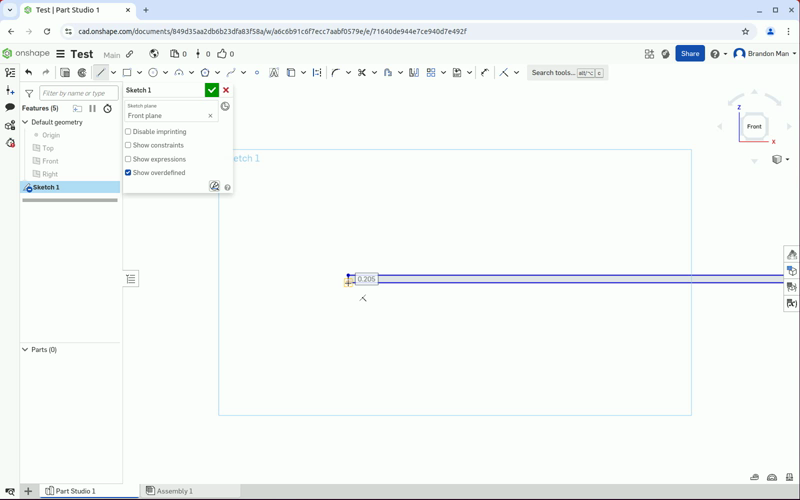
scroll(-6)
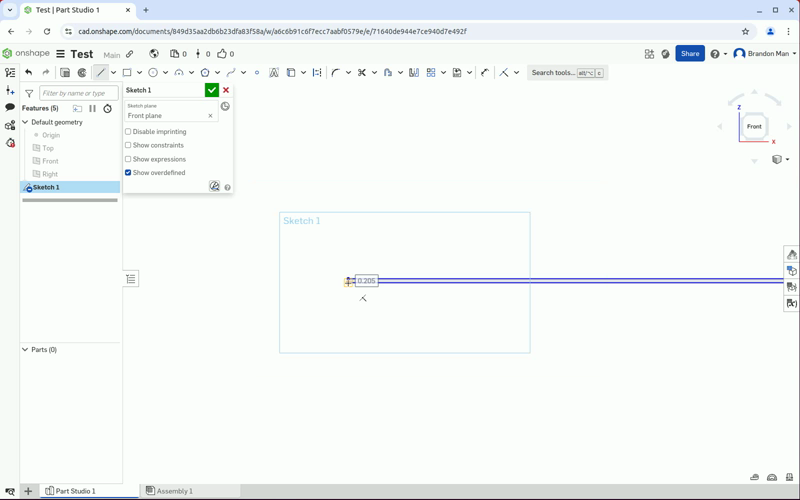
scroll(-6)
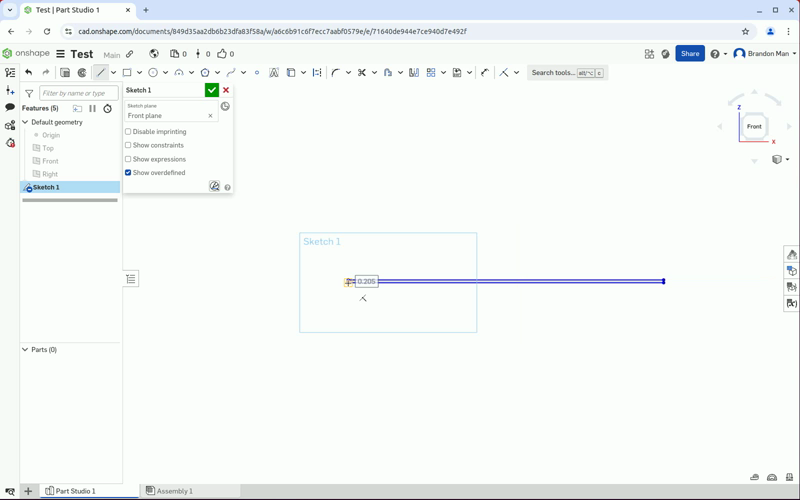
scroll(-6)
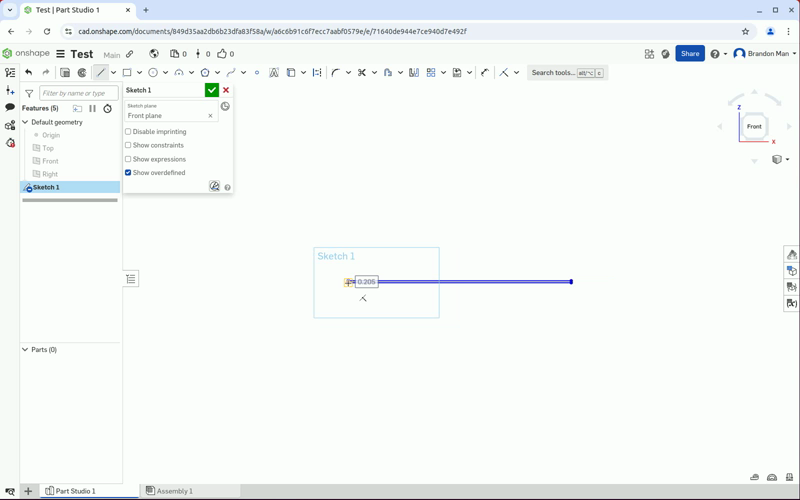
scroll(-6)
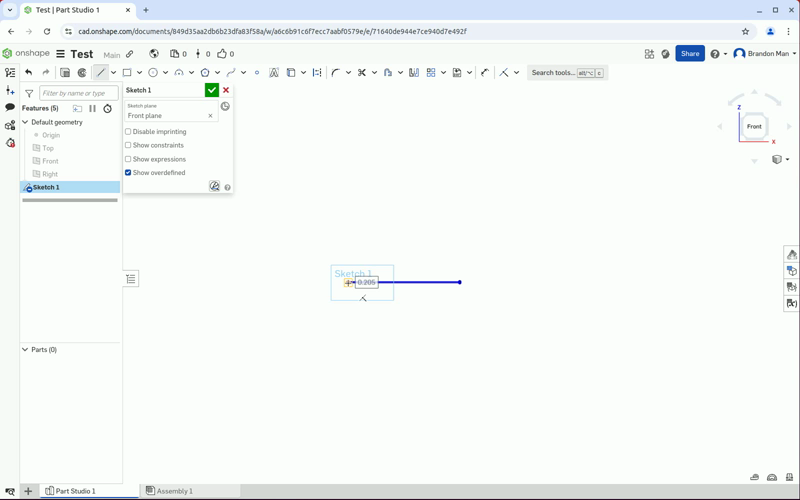
key(esc)
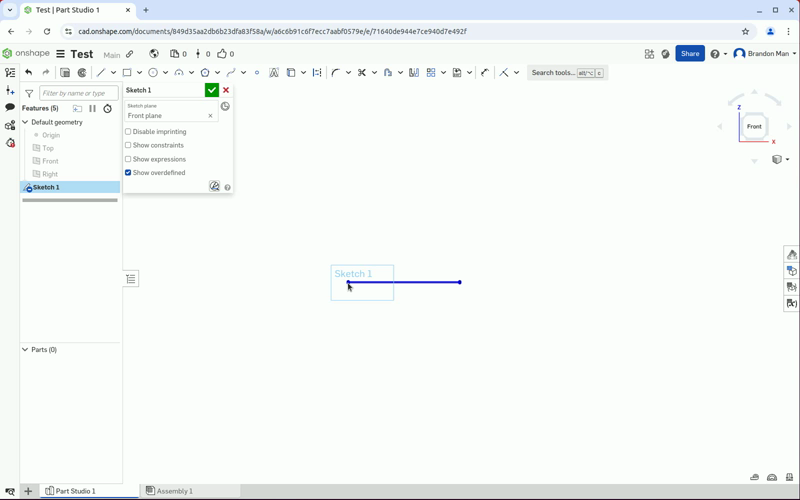
mouse_move(452, 282)
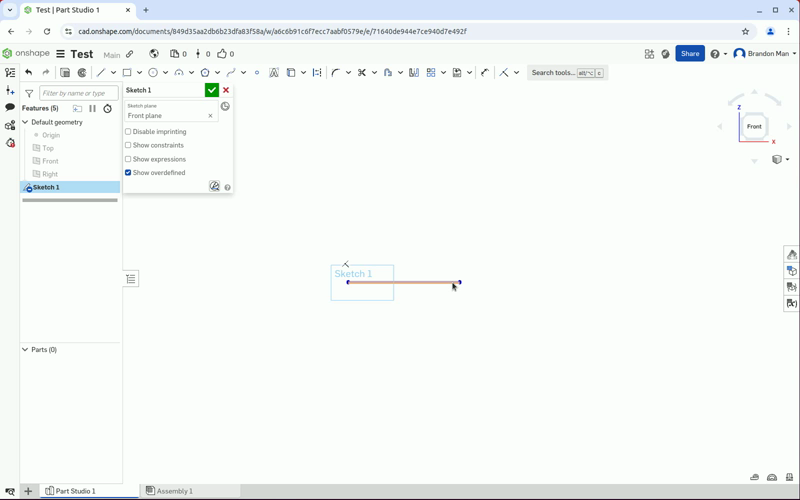
scroll(6)
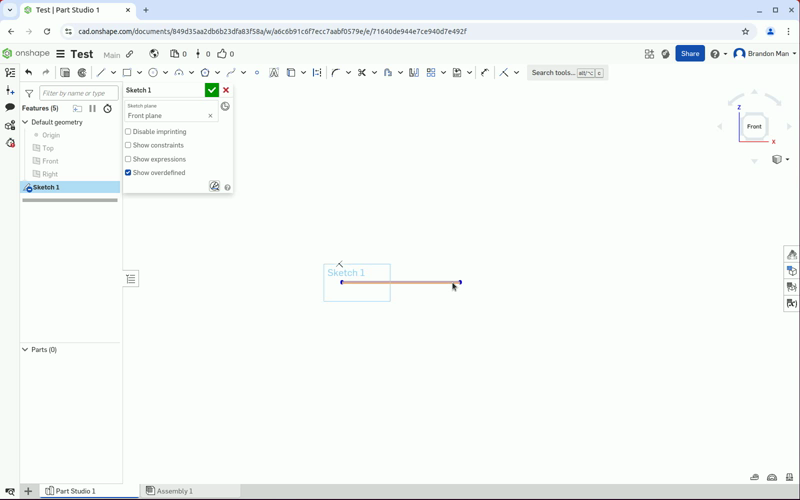
scroll(6)
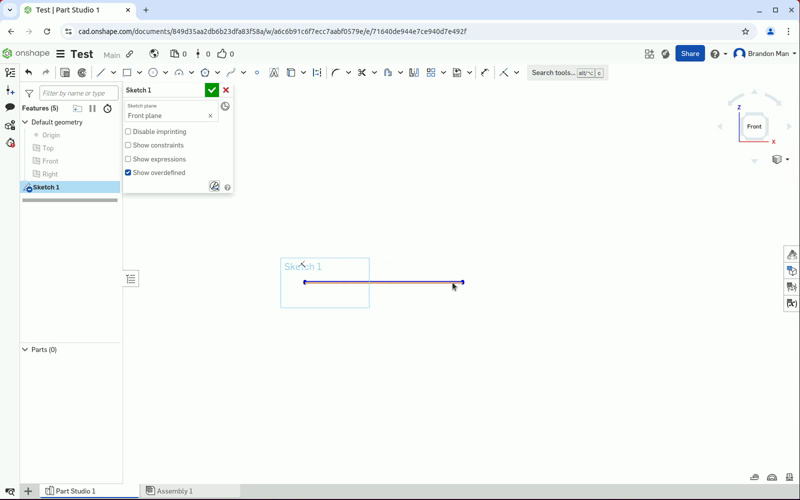
scroll(6)
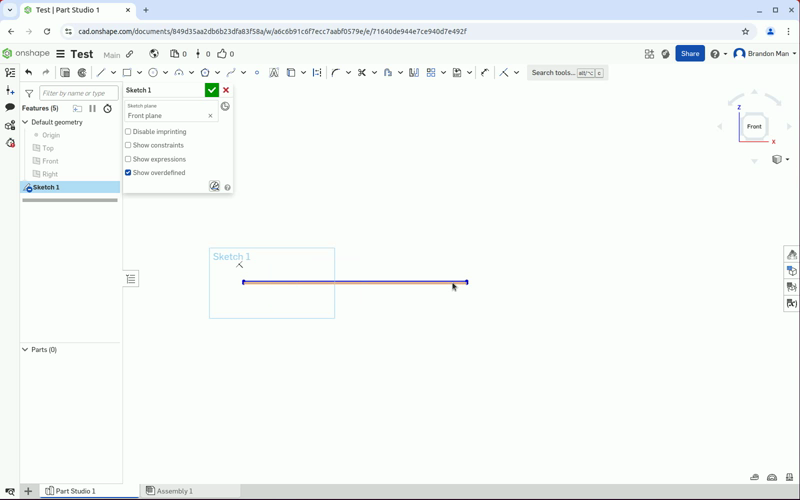
scroll(6)
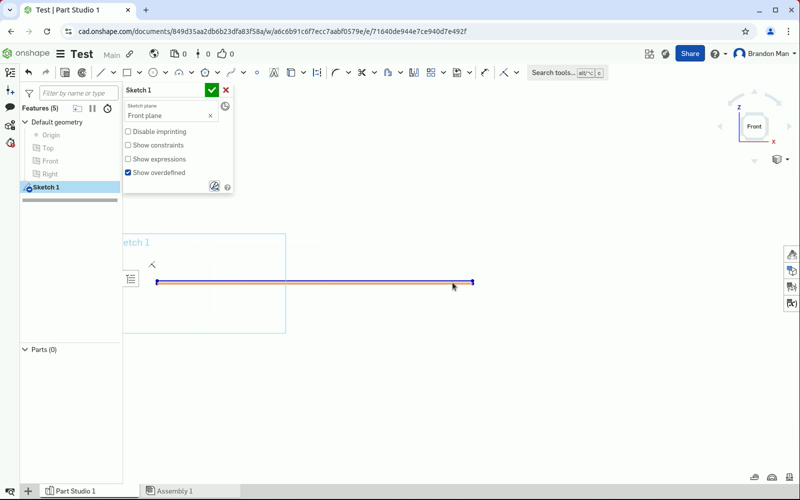
scroll(6)
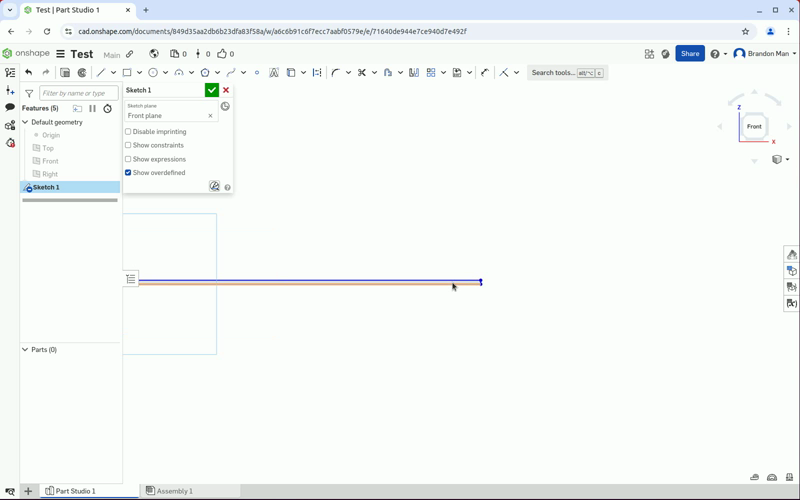
scroll(6)
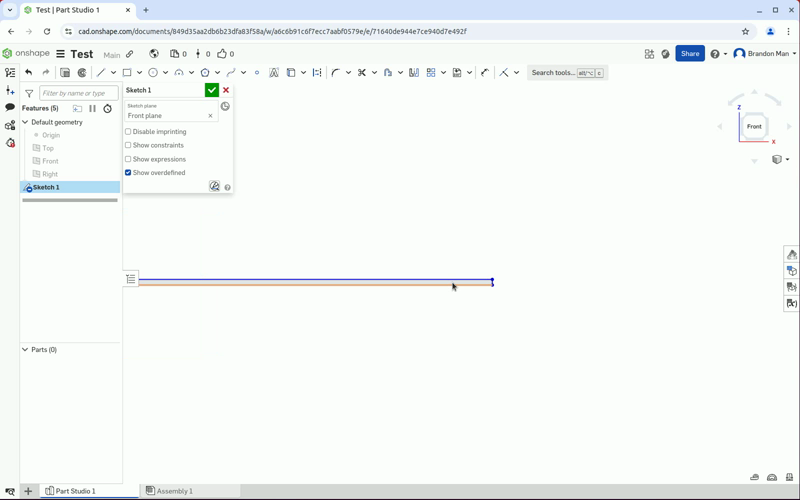
scroll(6)
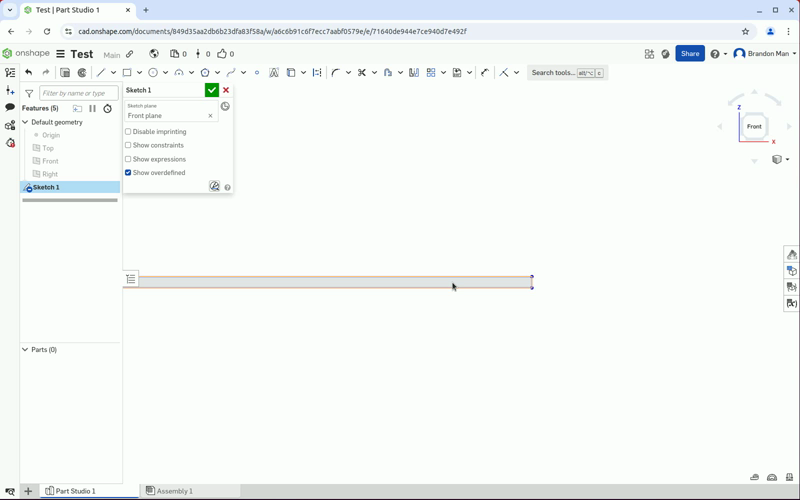
click(452, 282)
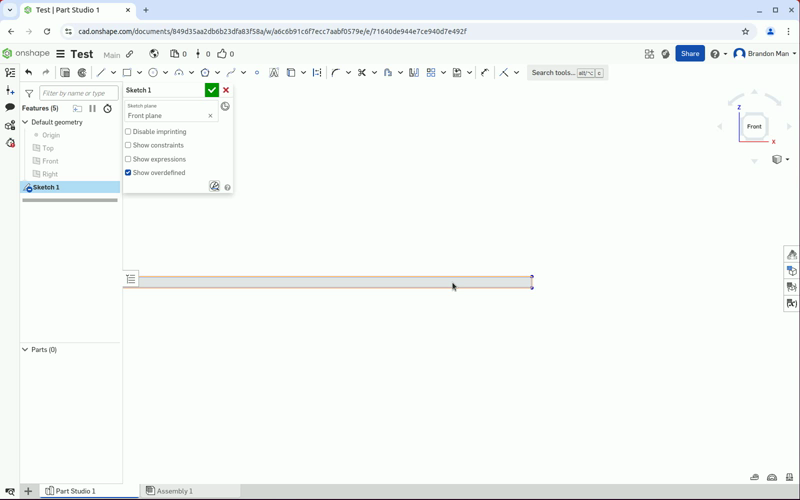
scroll(-6)
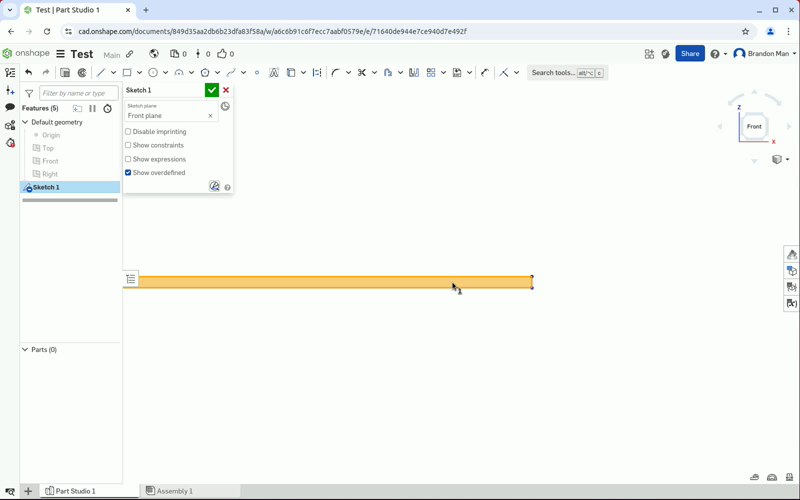
scroll(-6)
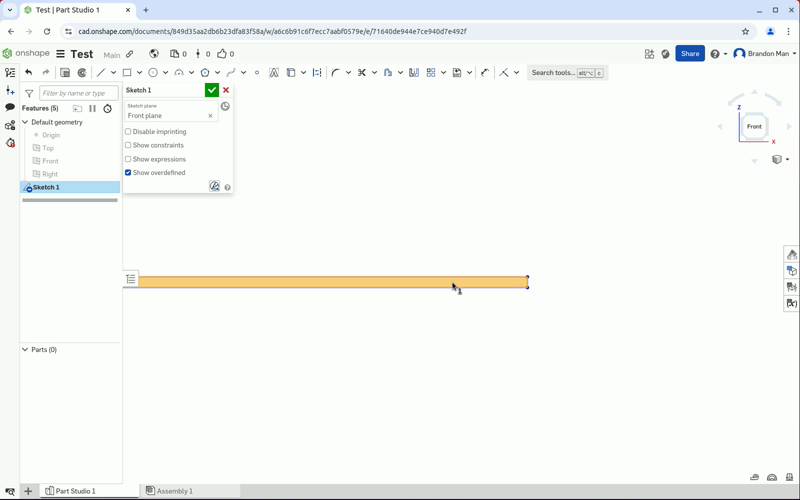
scroll(-6)
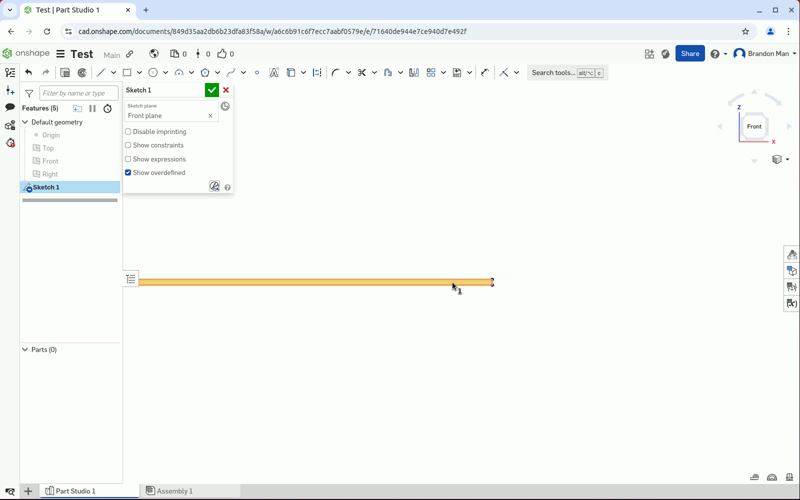
scroll(-6)
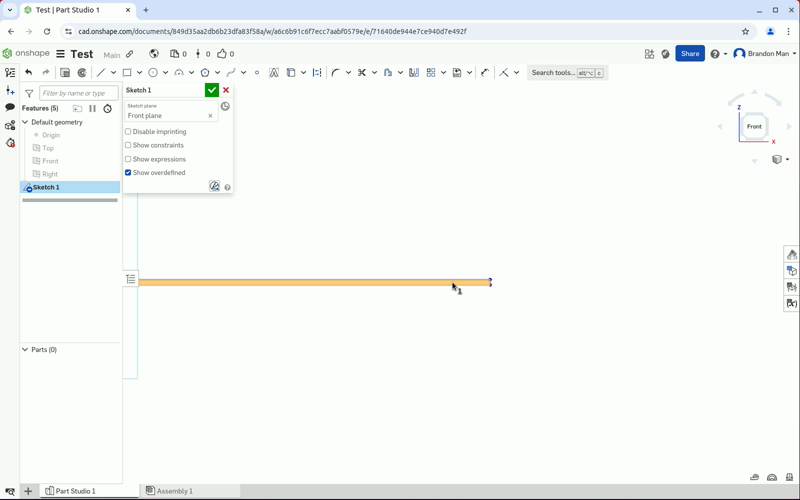
scroll(-6)
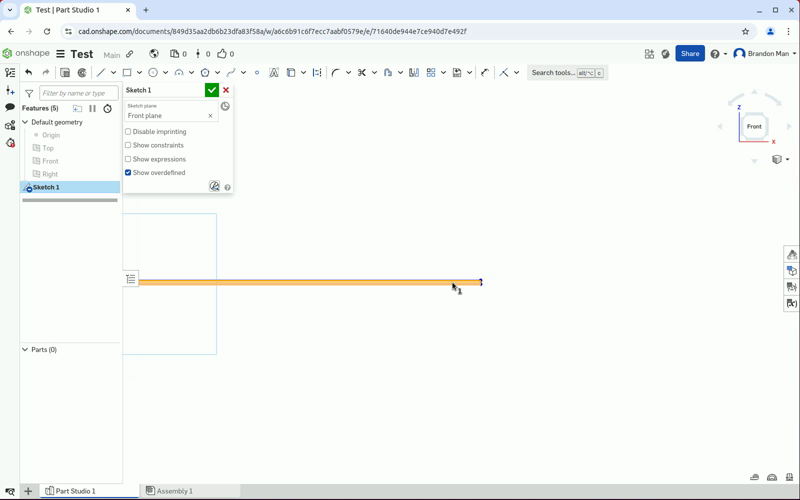
scroll(-6)
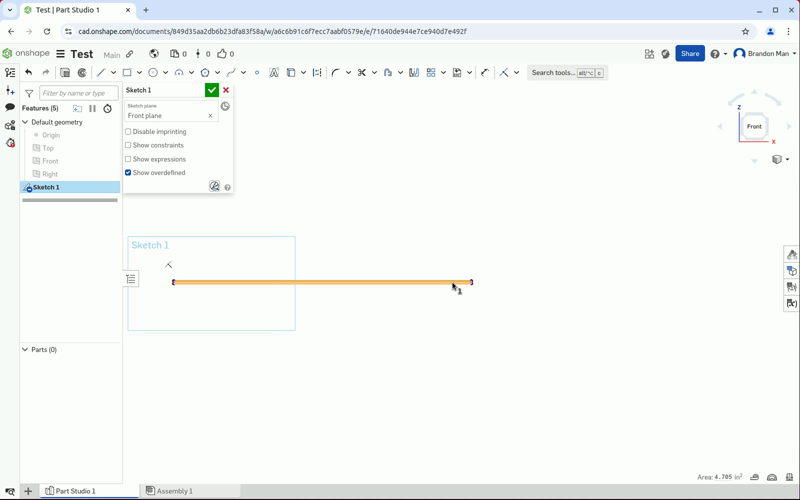
scroll(-6)
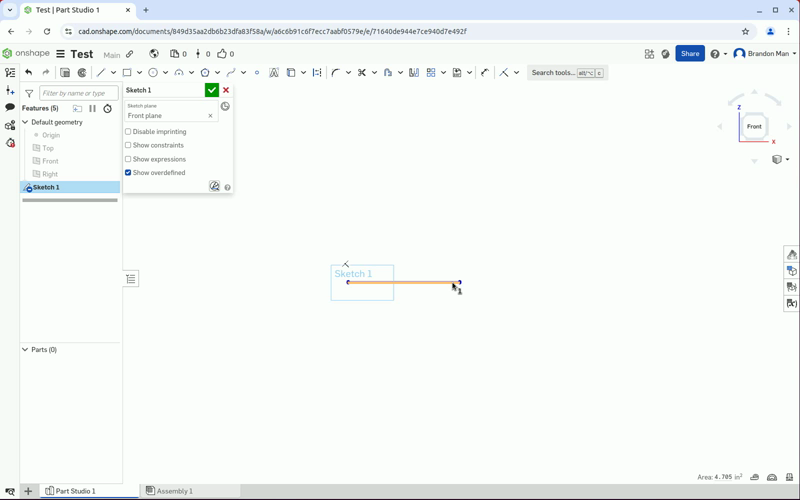
mouse_move(73, 352)
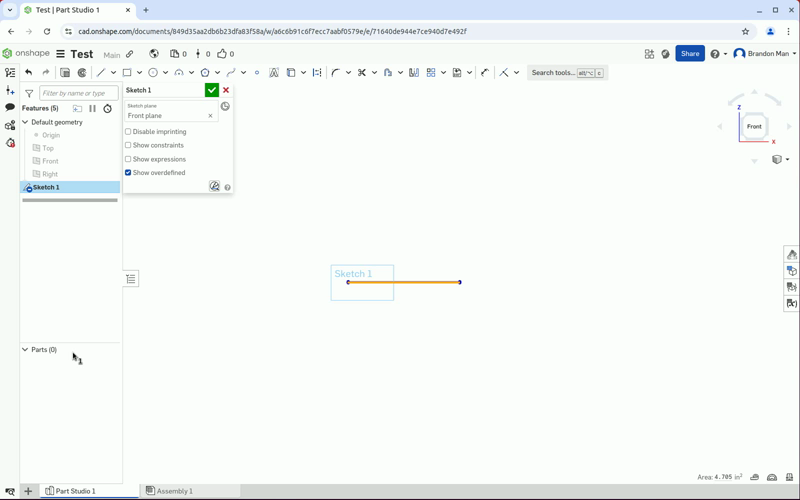
key(shift+y)
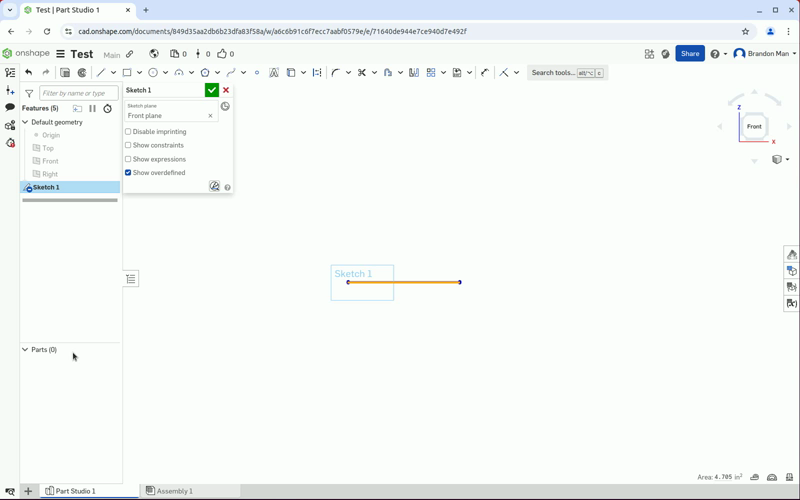
key(shift+e)
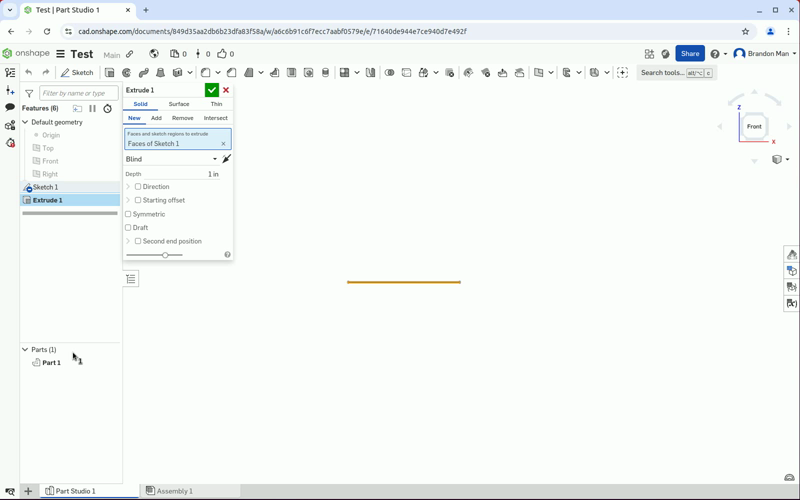
mouse_move(143, 106)
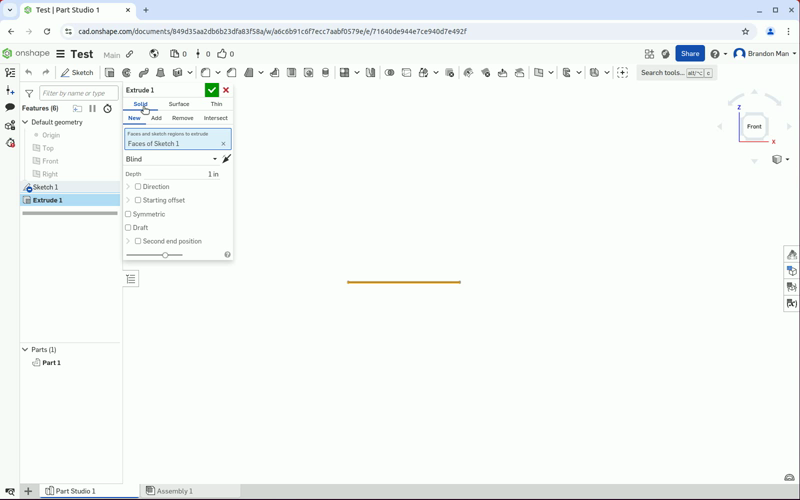
click(143, 106)
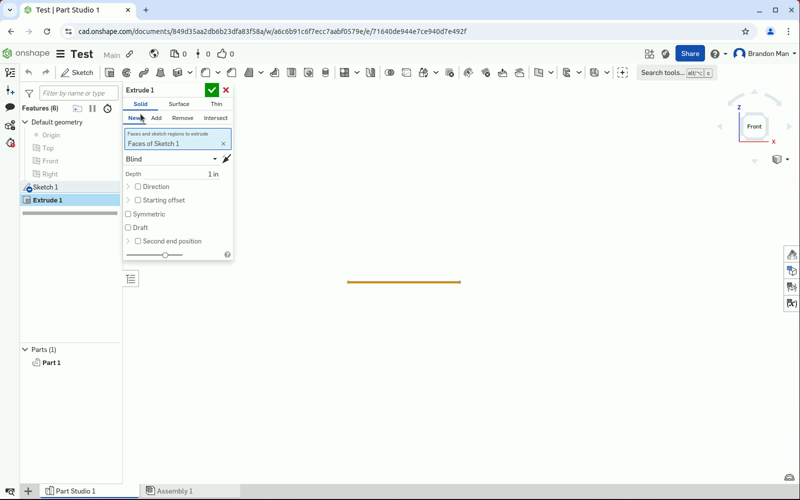
mouse_move(137, 120)
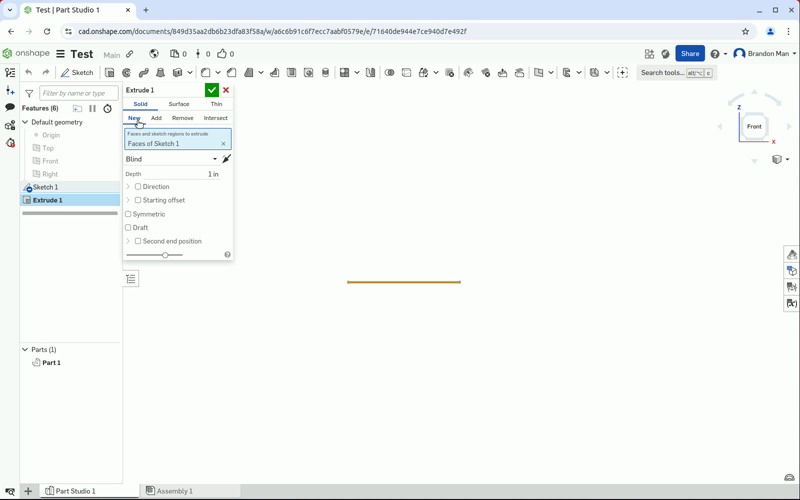
click(137, 120)
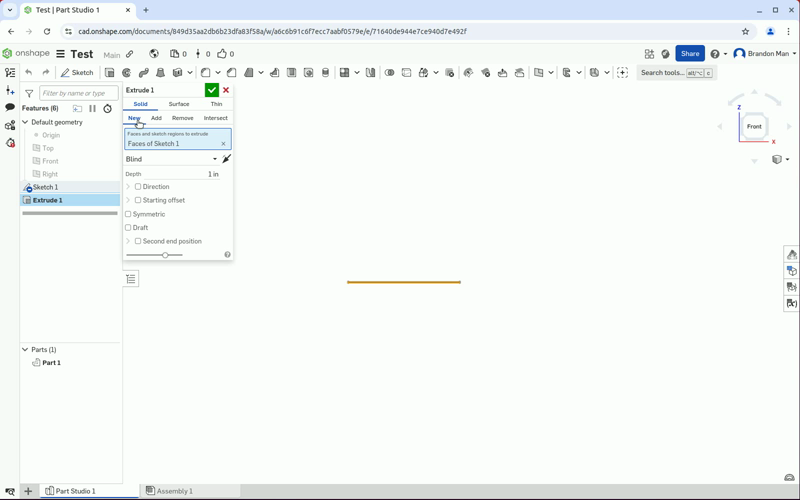
key(tab, 4)
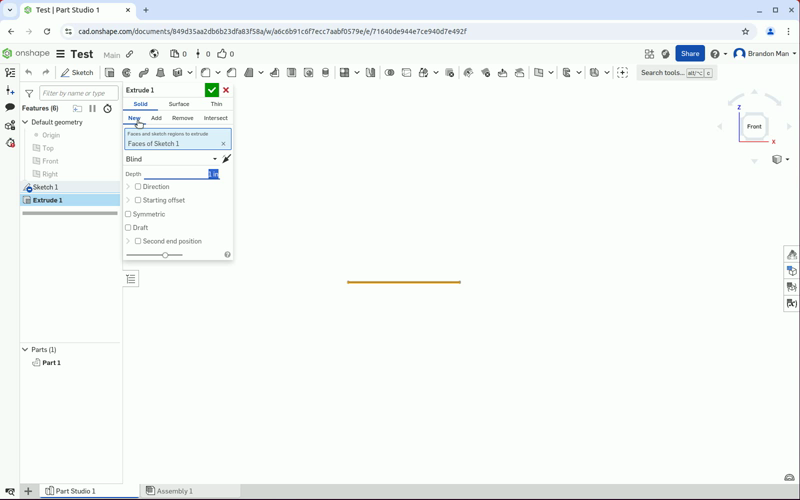
text(7.702)
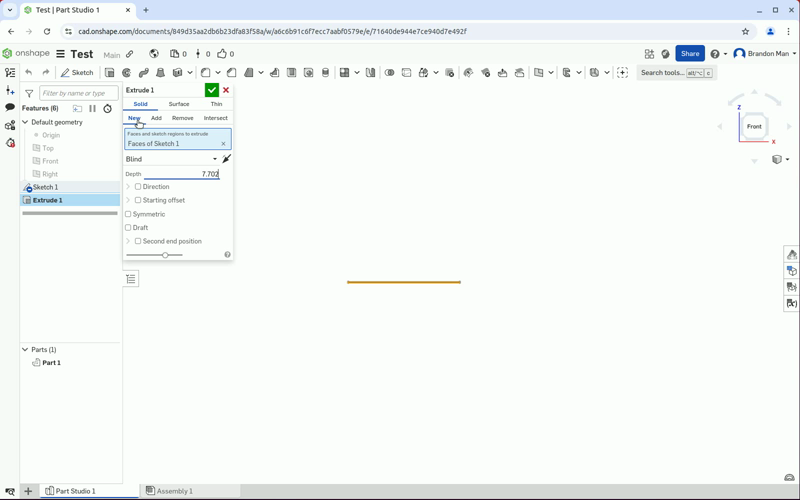
key(tab, 3)
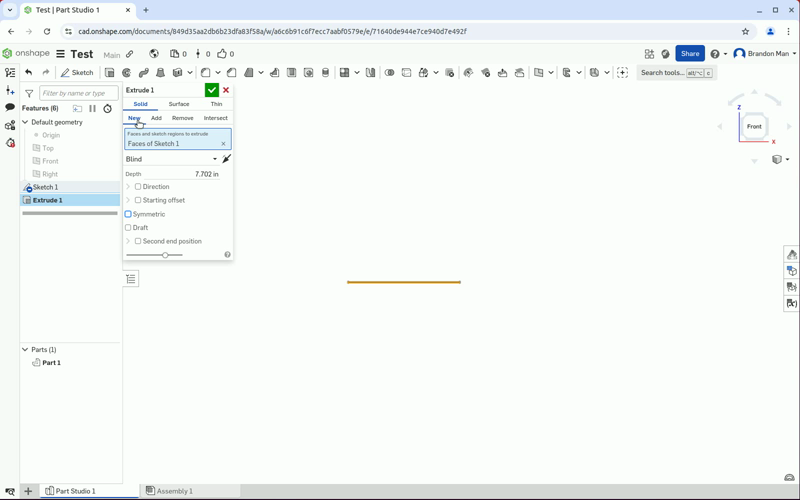
key(space)
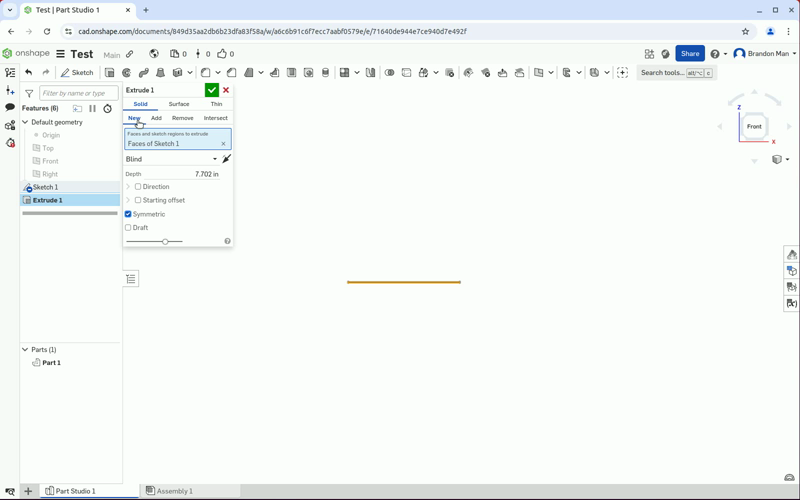
key(enter)
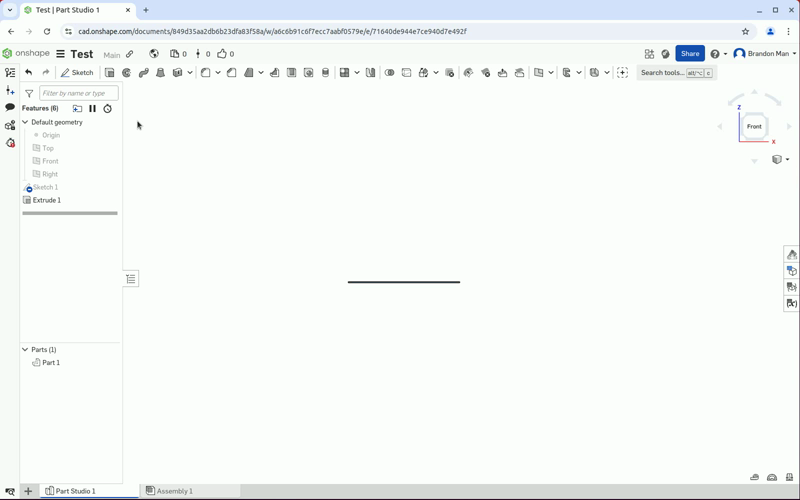
key(shift+h)
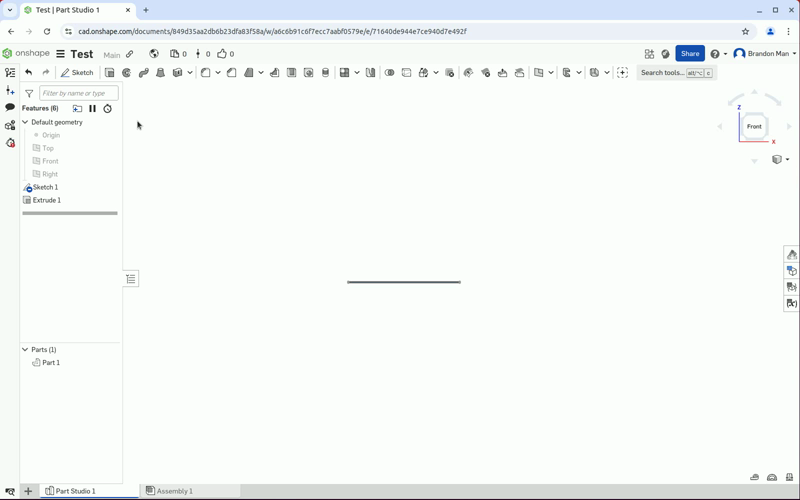
key(shift+h)
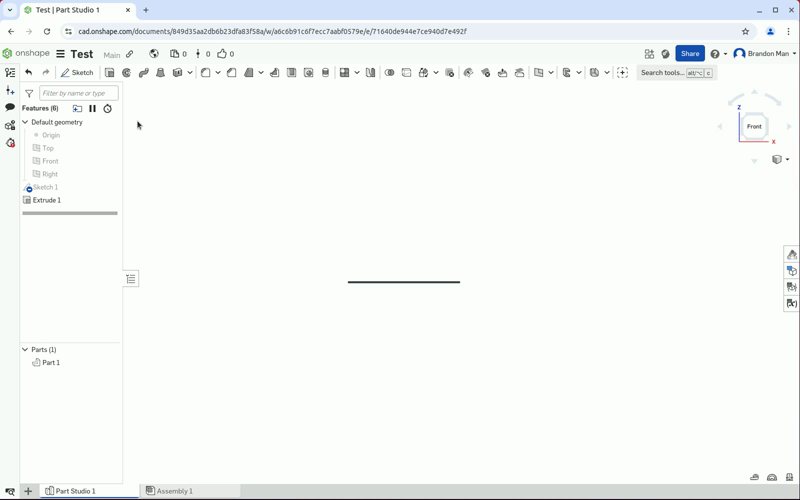
mouse_move(73, 189)
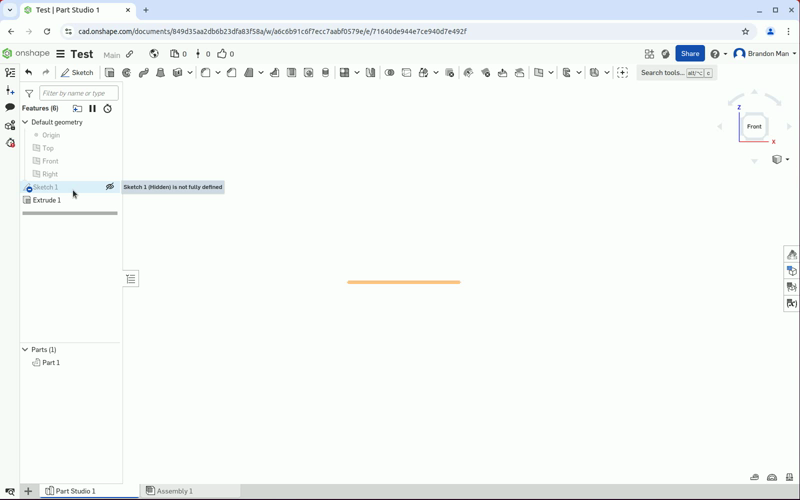
click(73, 189)
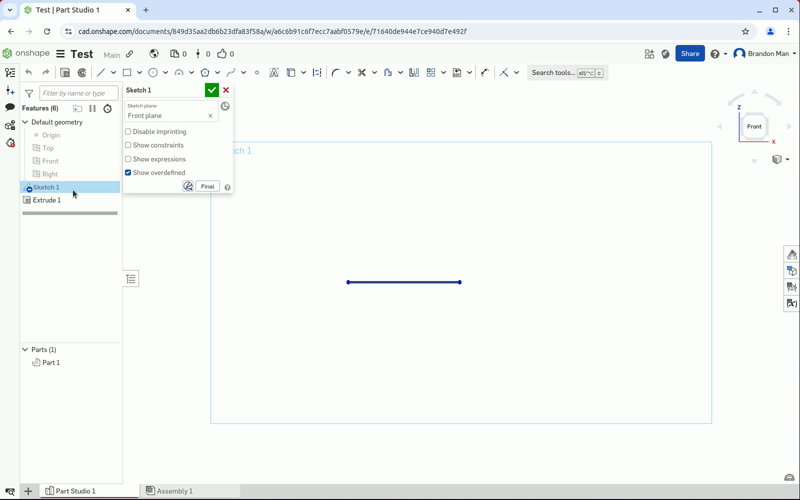
mouse_move(229, 92)
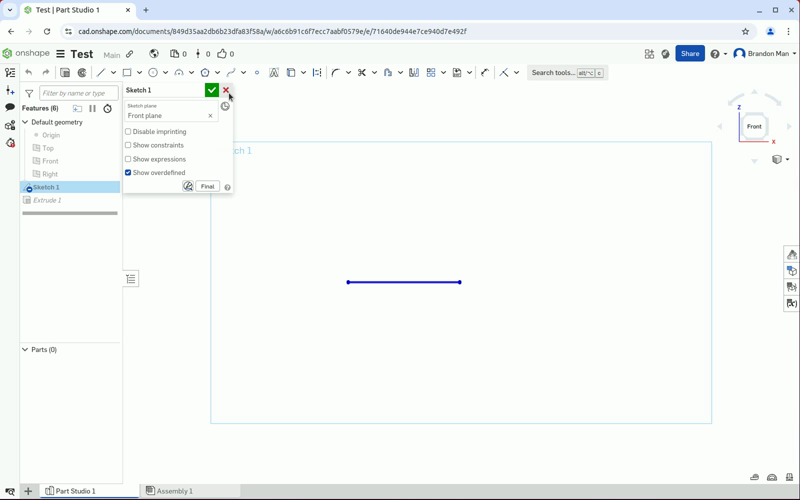
click(229, 92)
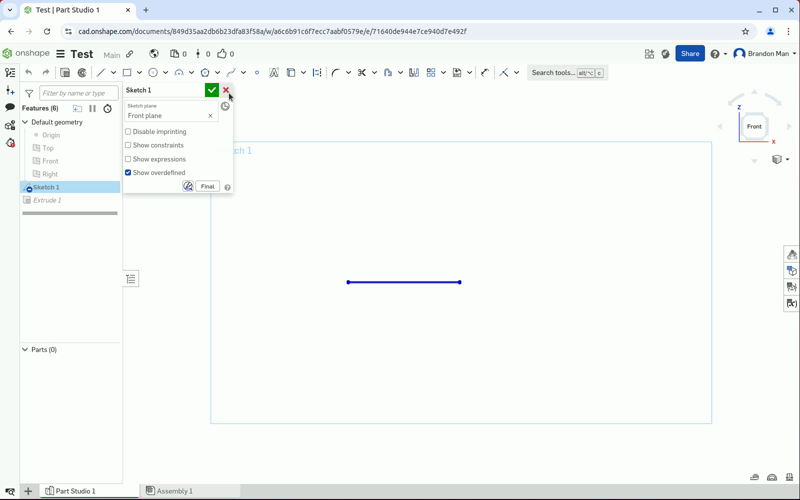
key(shift+s)
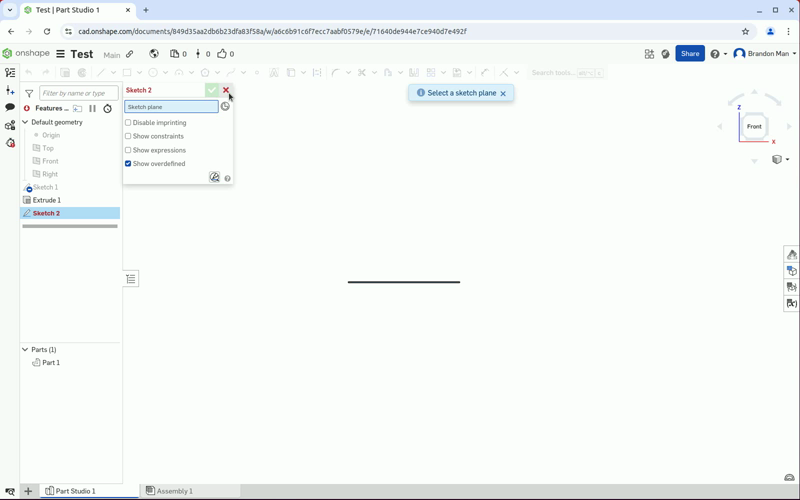
mouse_move(73, 163)
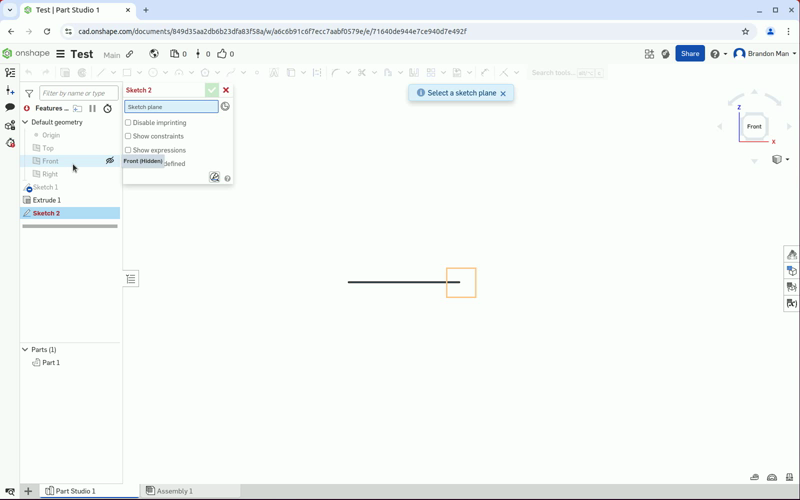
click(73, 163)
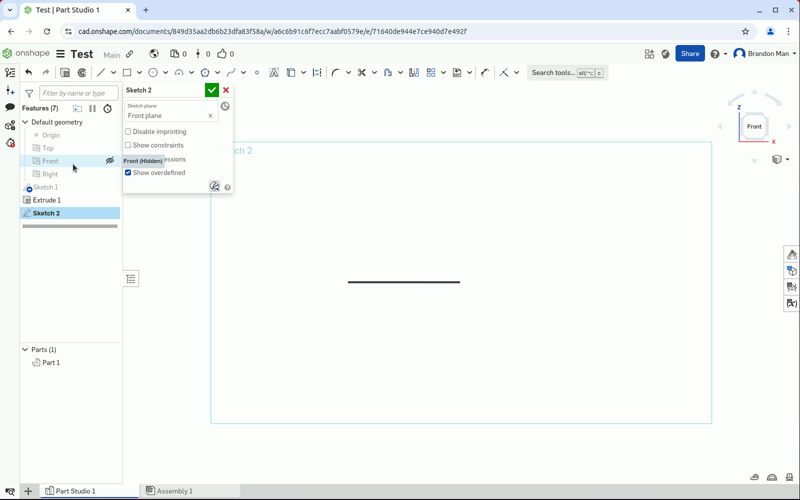
mouse_move(73, 352)
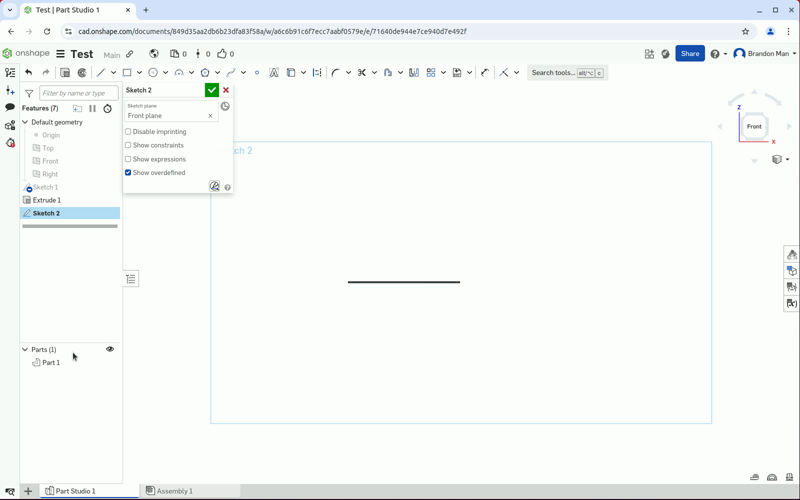
key(y)
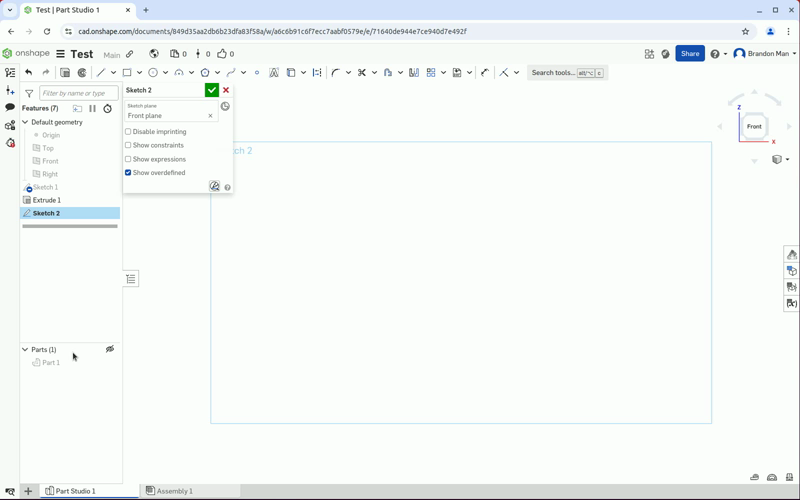
key(l)
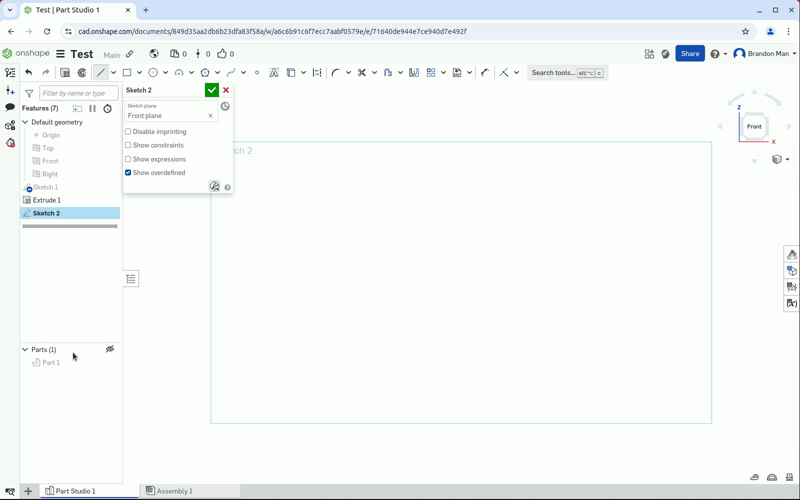
key_down(shift)
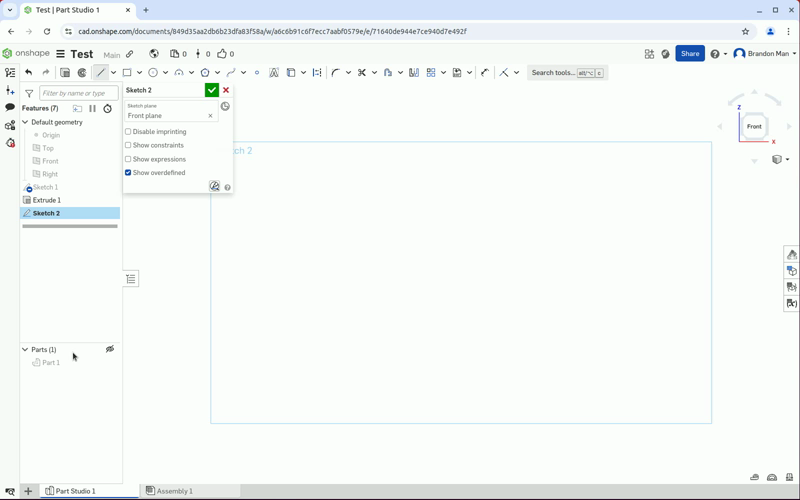
mouse_move(459, 281)
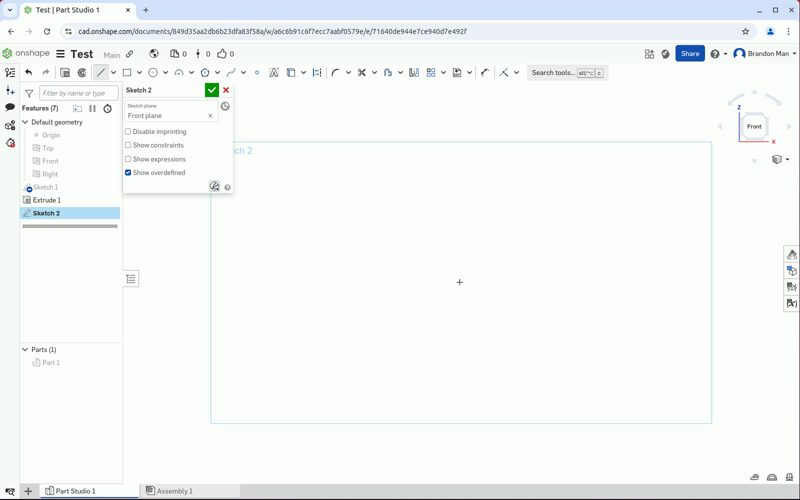
click(459, 281)
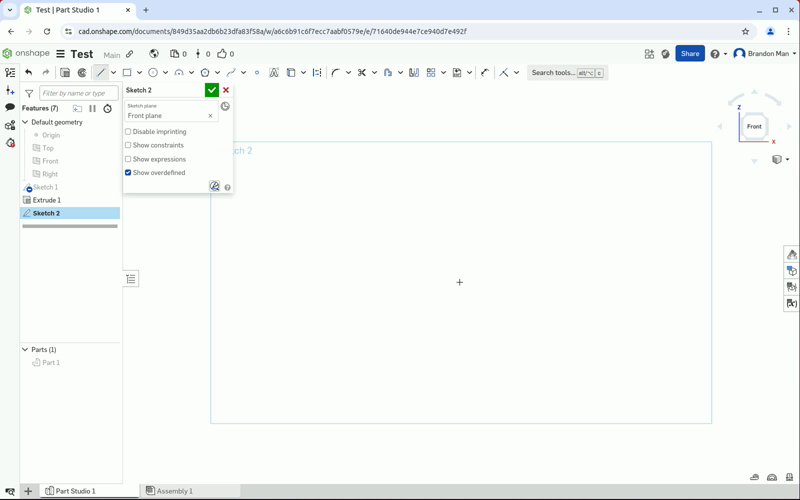
key_up(shift)
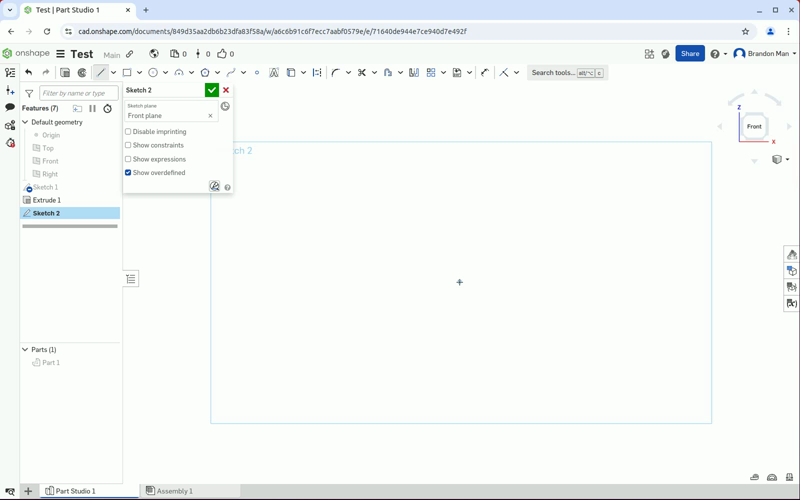
key_down(shift)
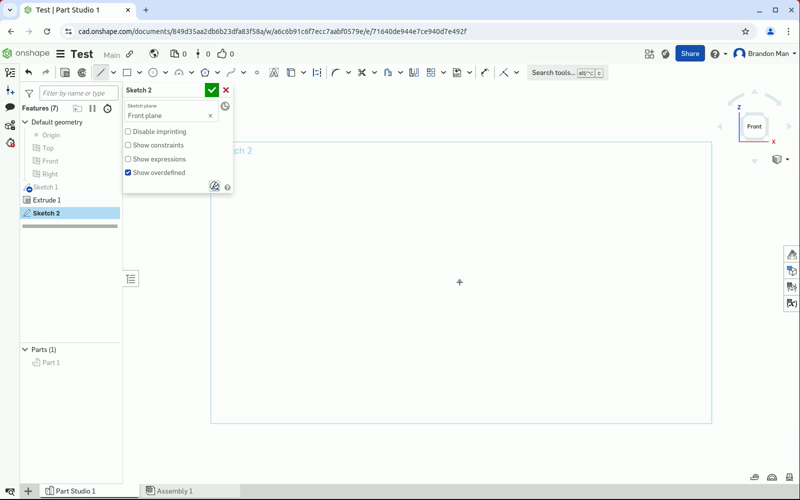
mouse_move(489, 281)
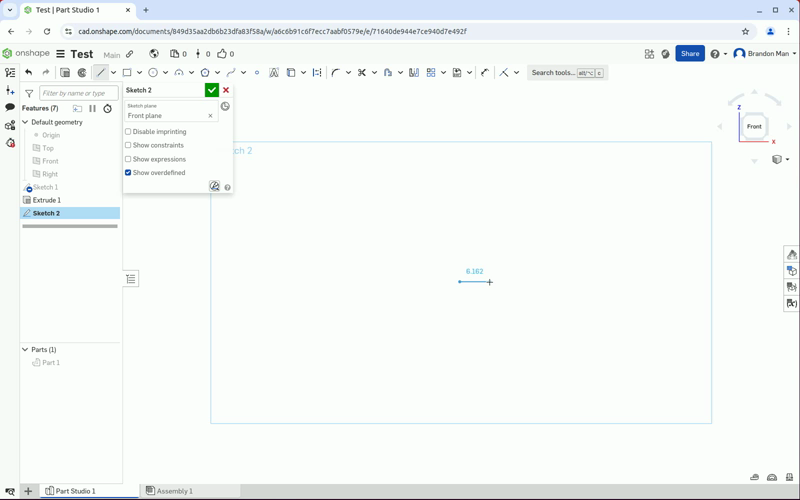
mouse_move(460, 281)
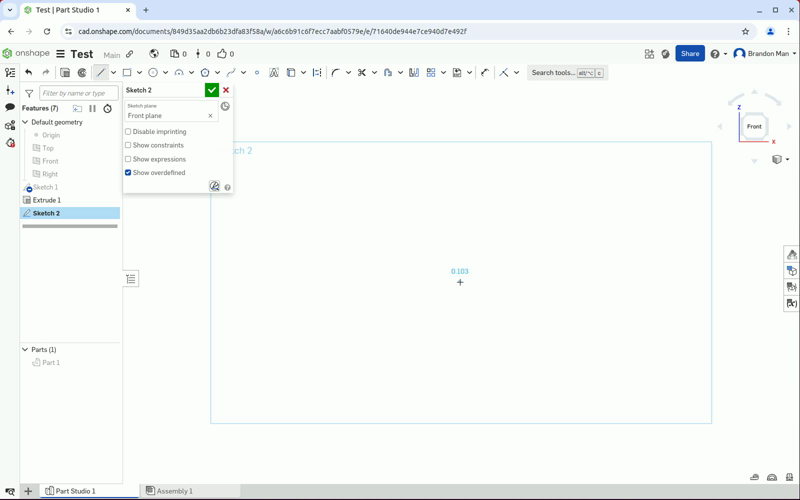
scroll(6)
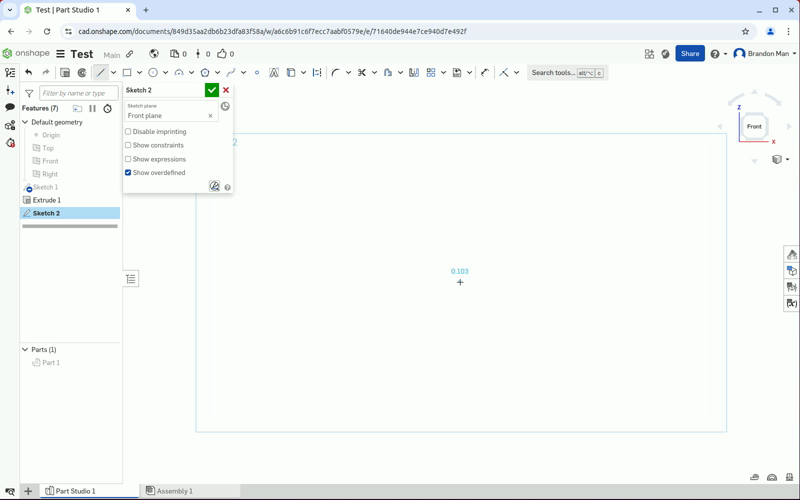
scroll(6)
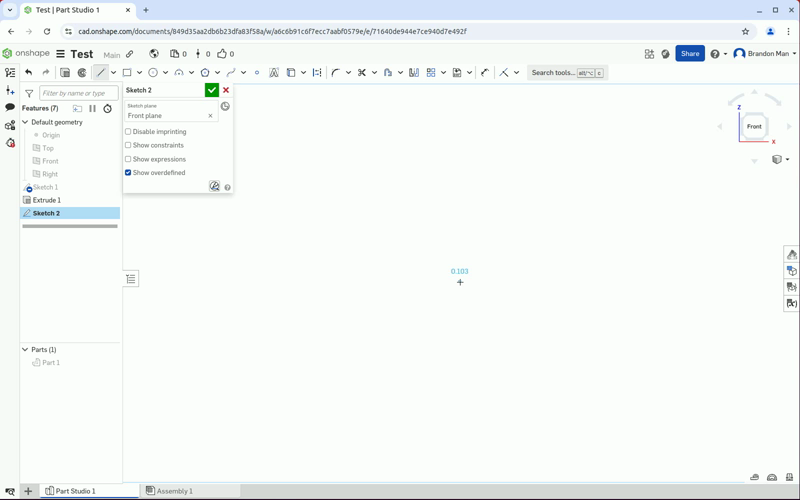
scroll(6)
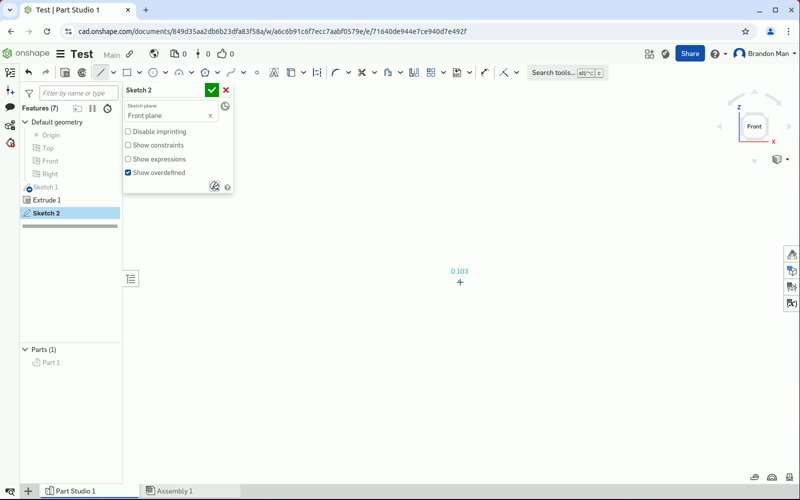
scroll(6)
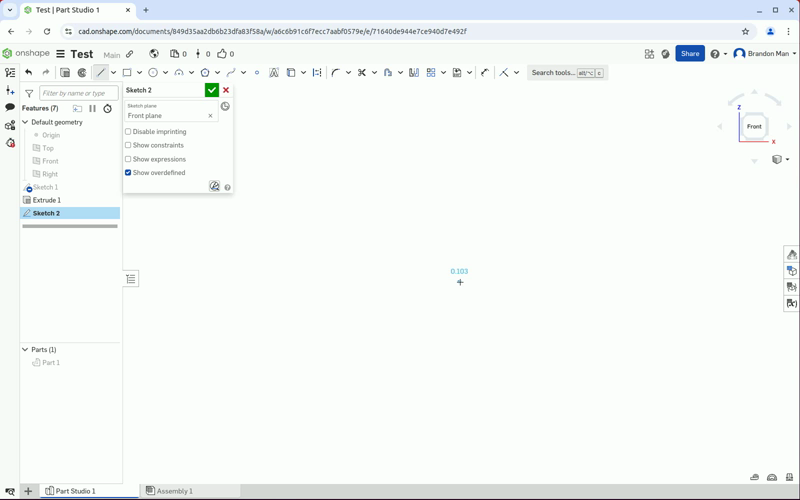
scroll(6)
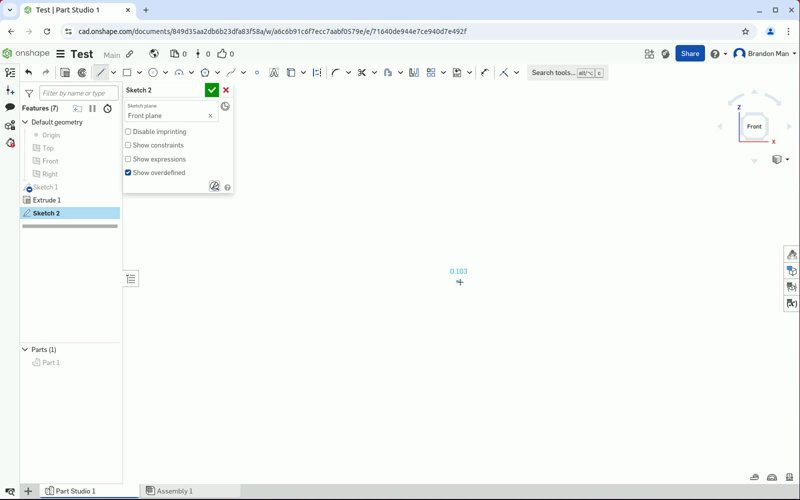
scroll(6)
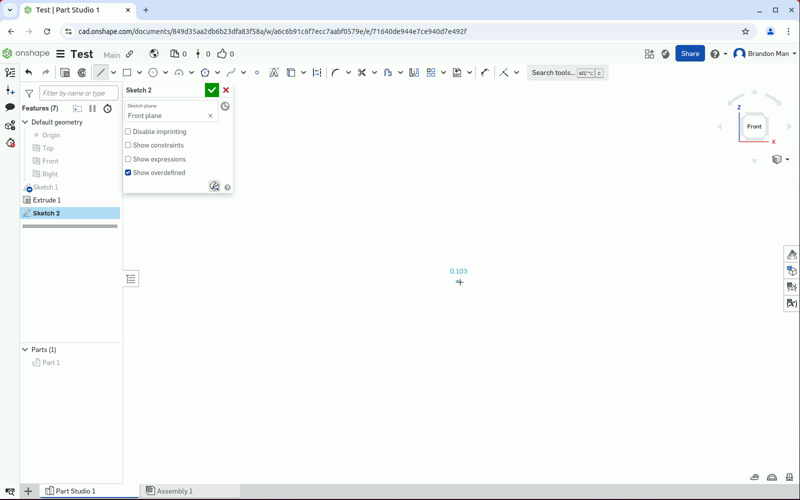
scroll(6)
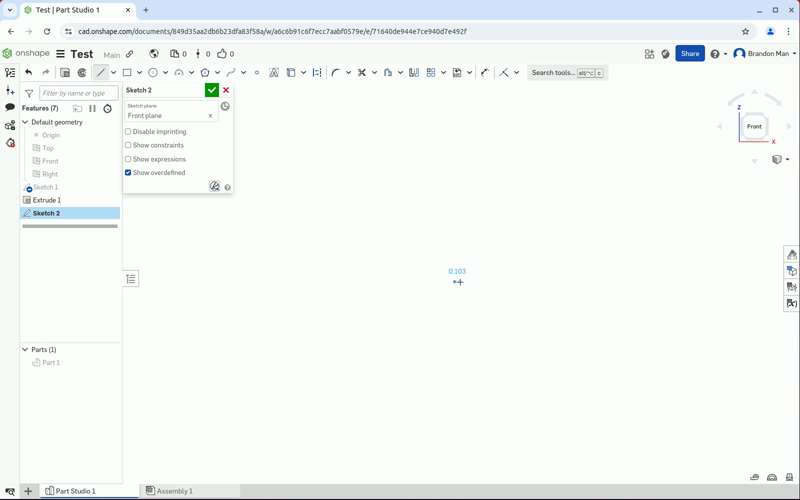
click(460, 281)
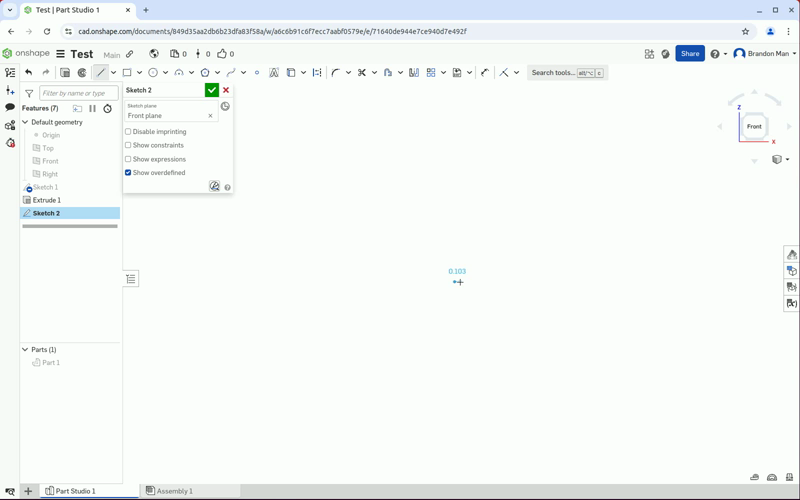
scroll(-6)
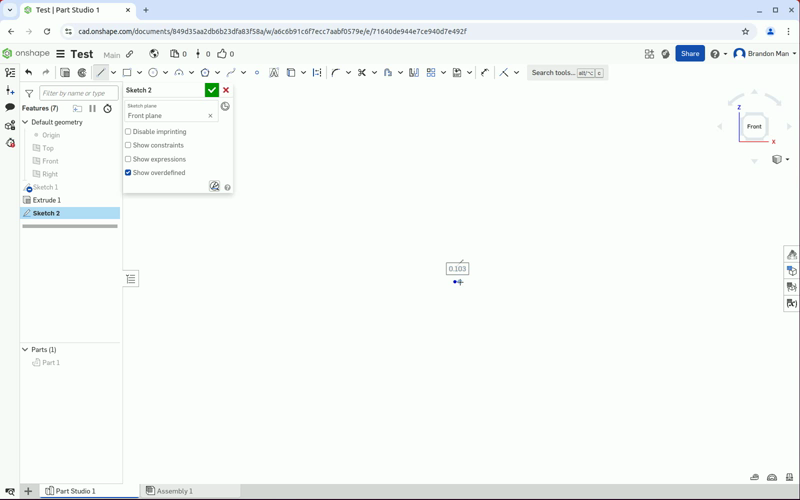
scroll(-6)
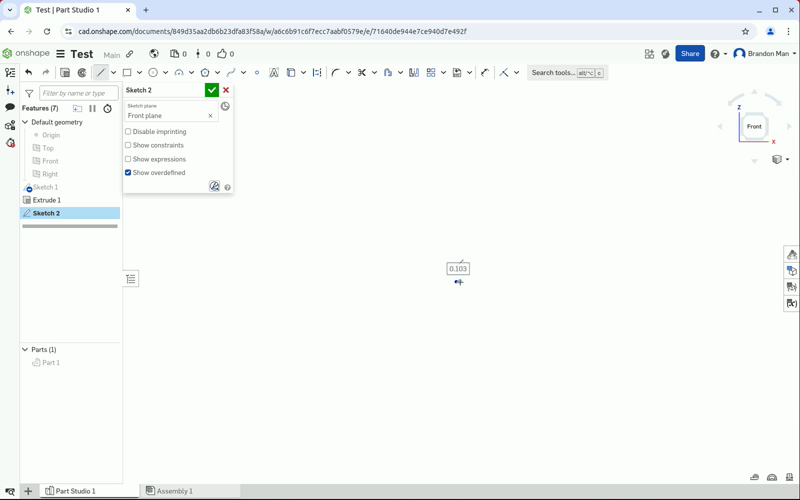
scroll(-6)
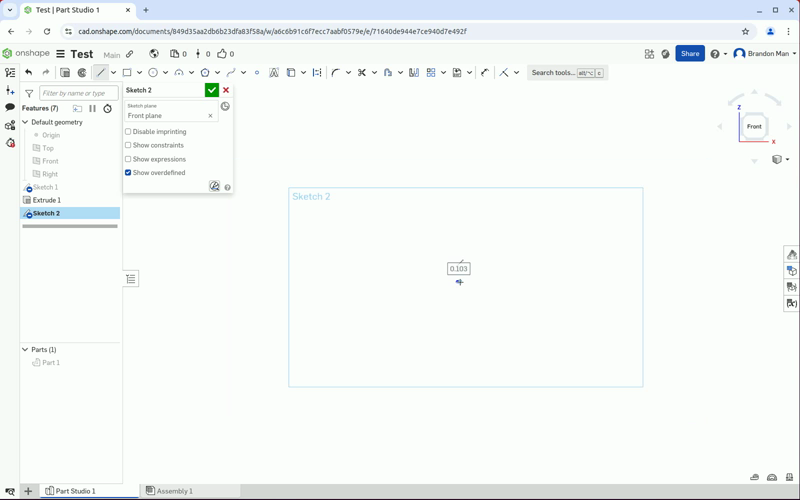
scroll(-6)
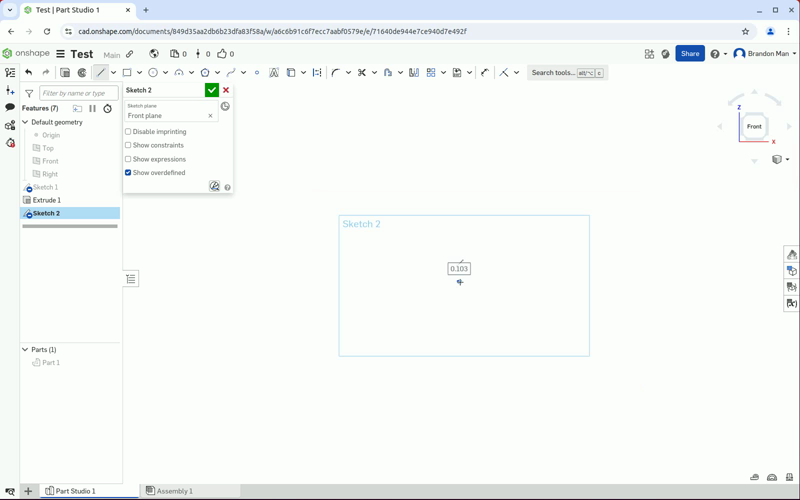
scroll(-6)
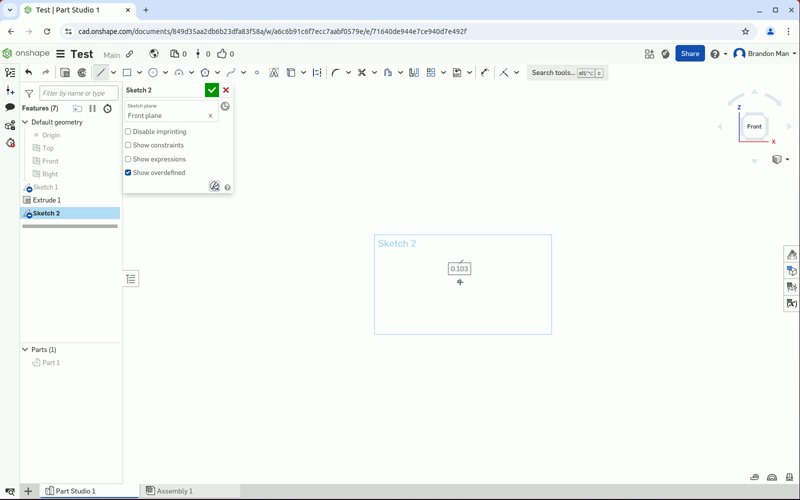
scroll(-6)
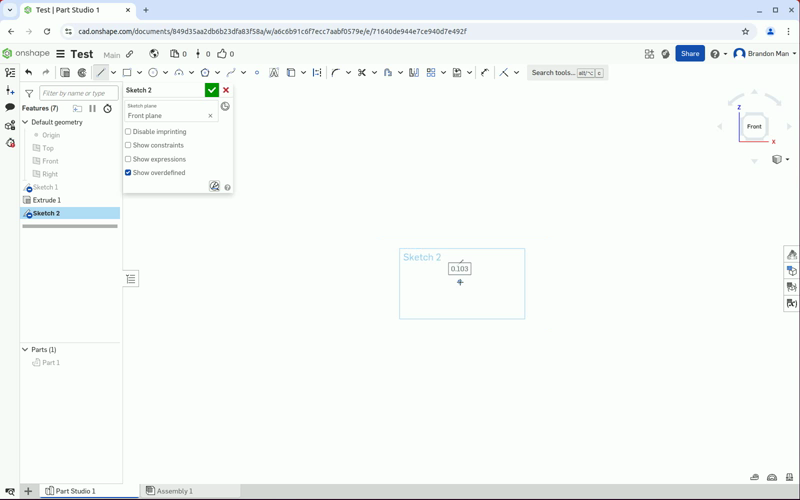
scroll(-6)
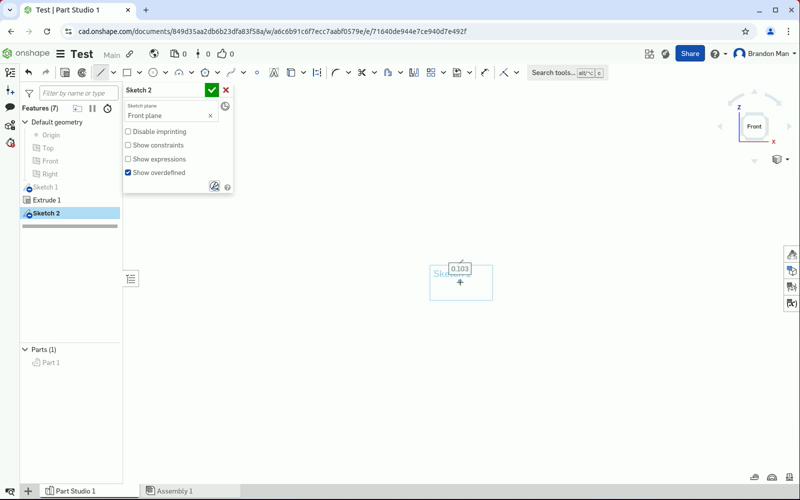
key_up(shift)
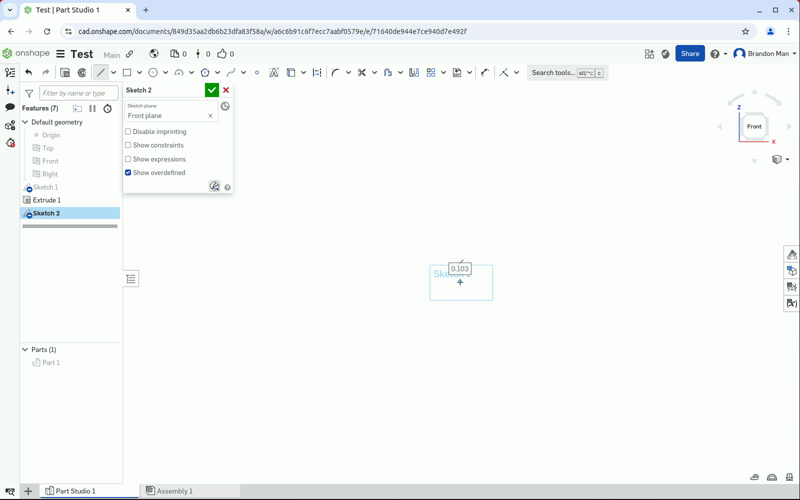
key_down(shift)
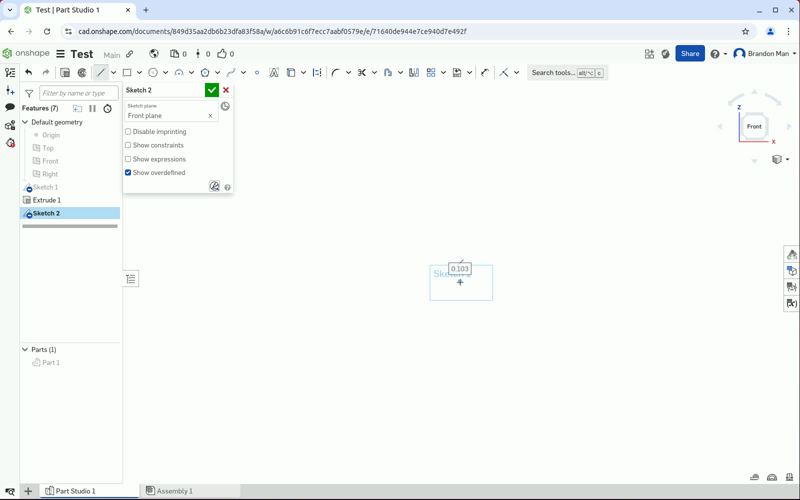
mouse_move(460, 201)
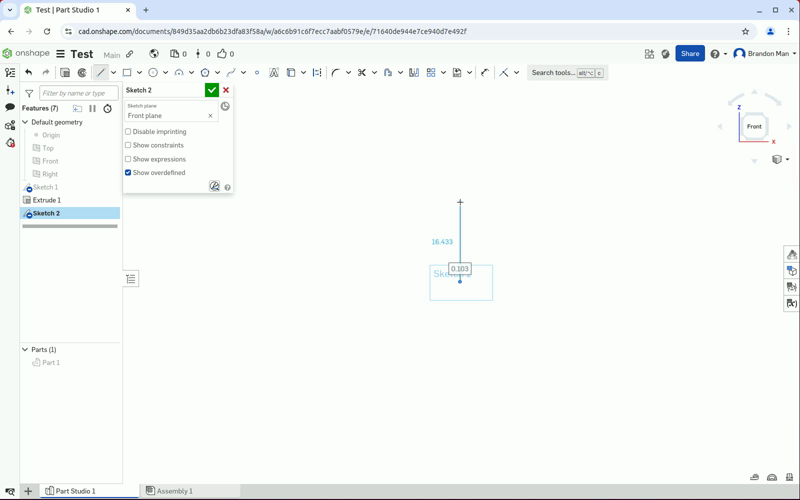
click(460, 201)
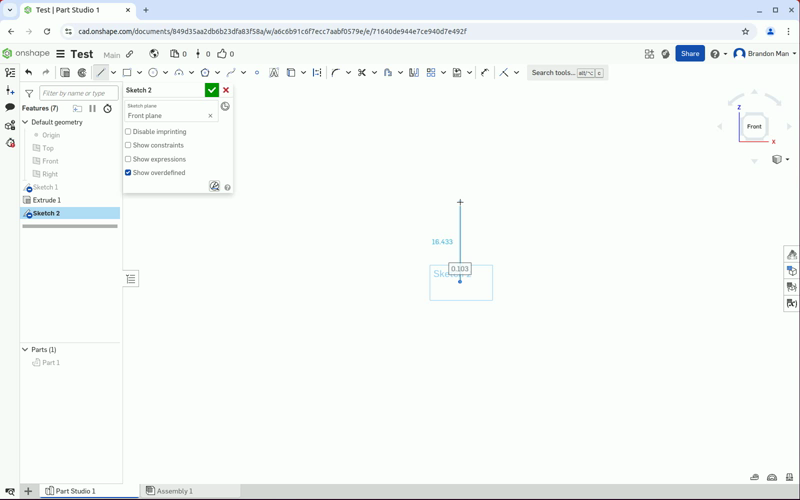
key_up(shift)
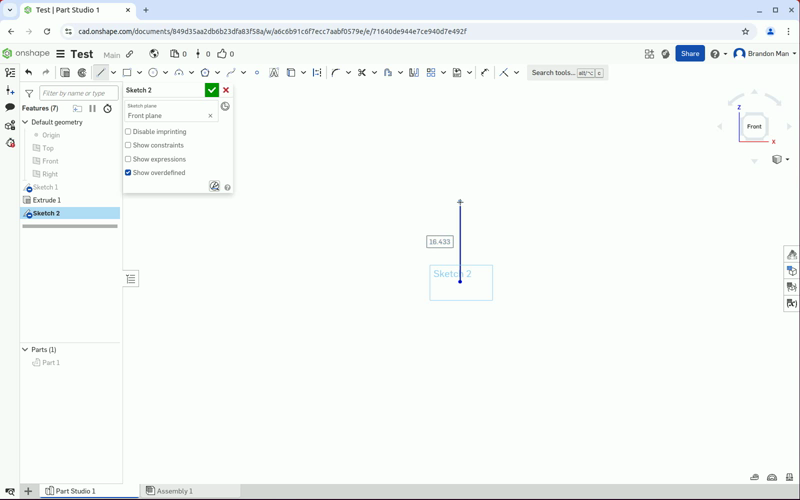
key_down(shift)
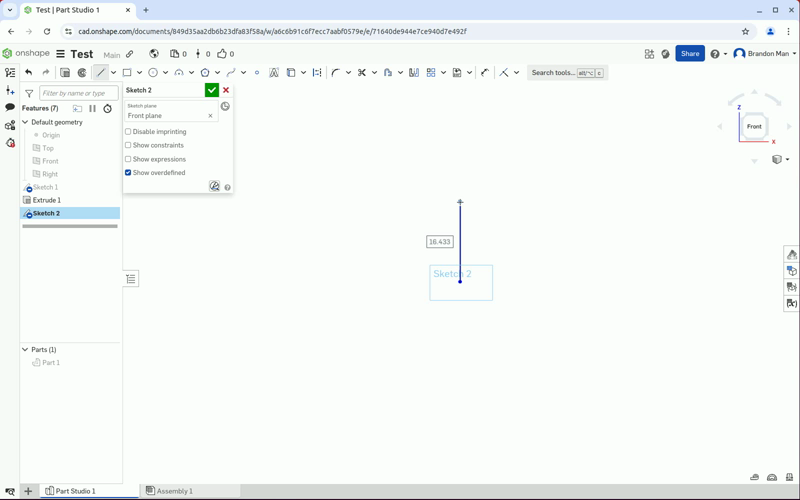
mouse_move(490, 201)
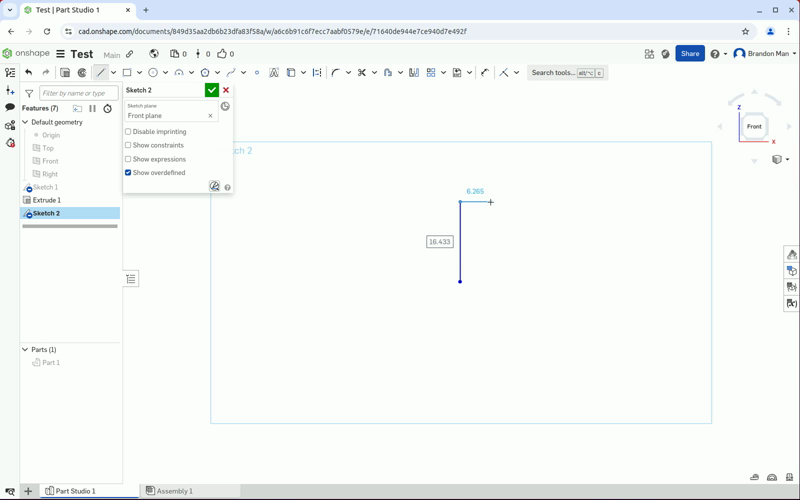
mouse_move(459, 201)
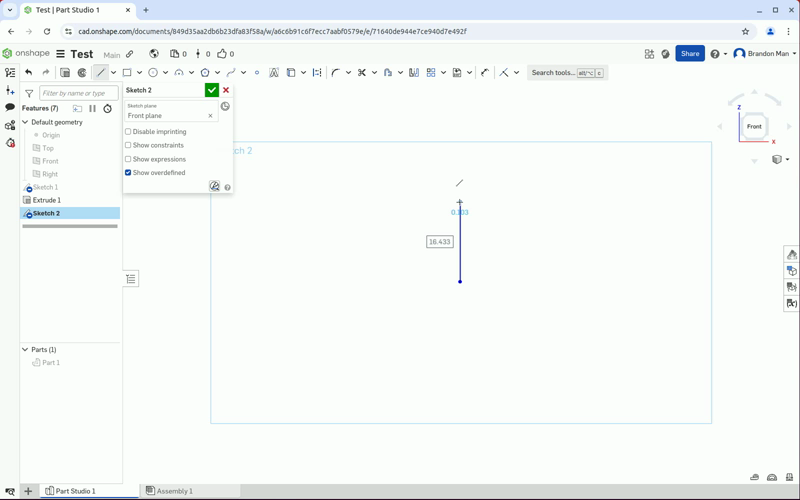
scroll(6)
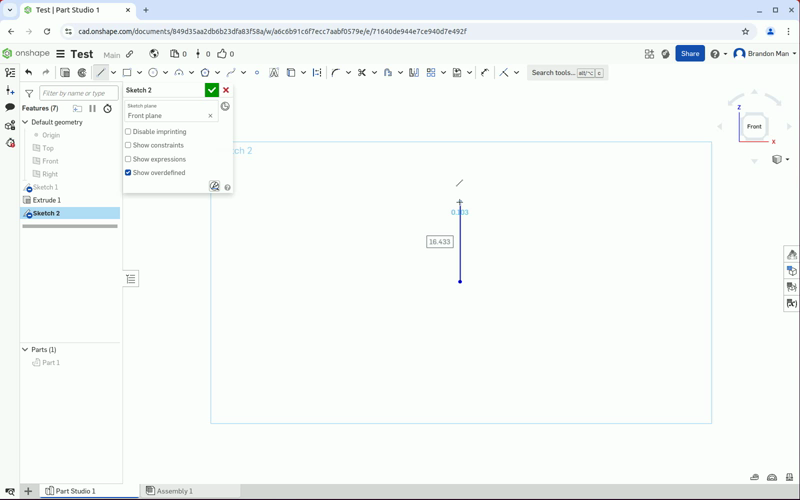
scroll(6)
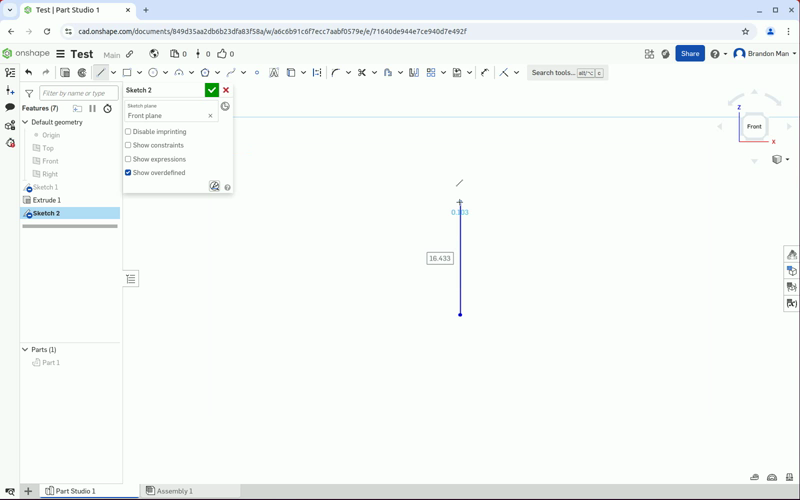
scroll(6)
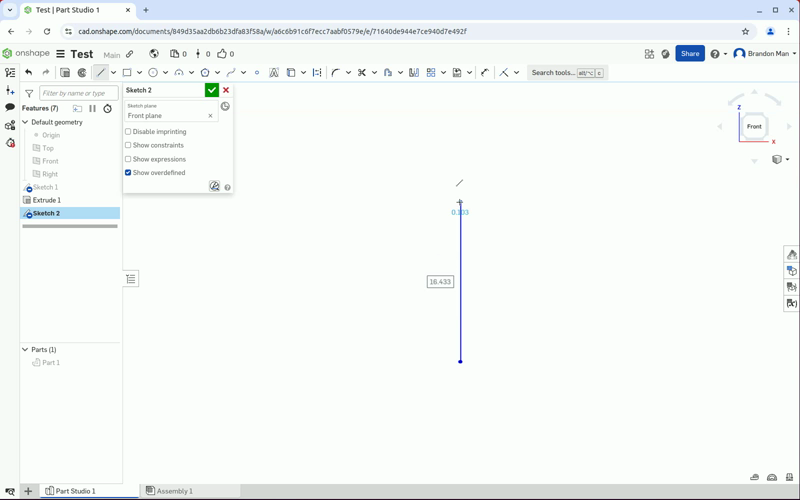
scroll(6)
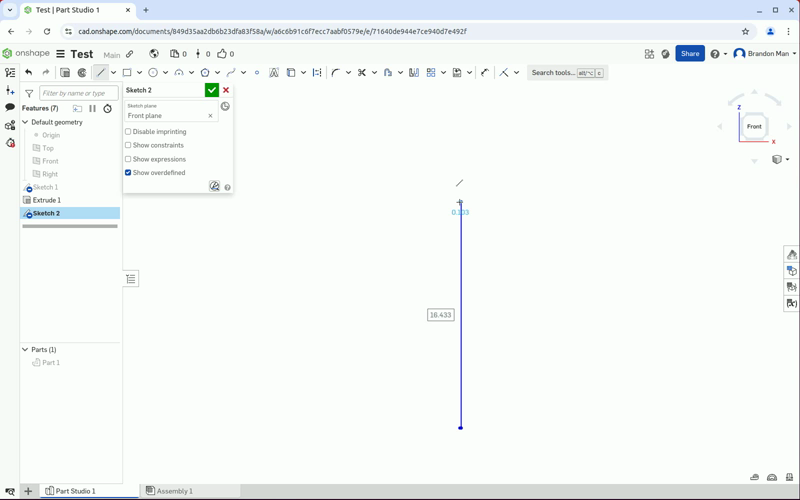
scroll(6)
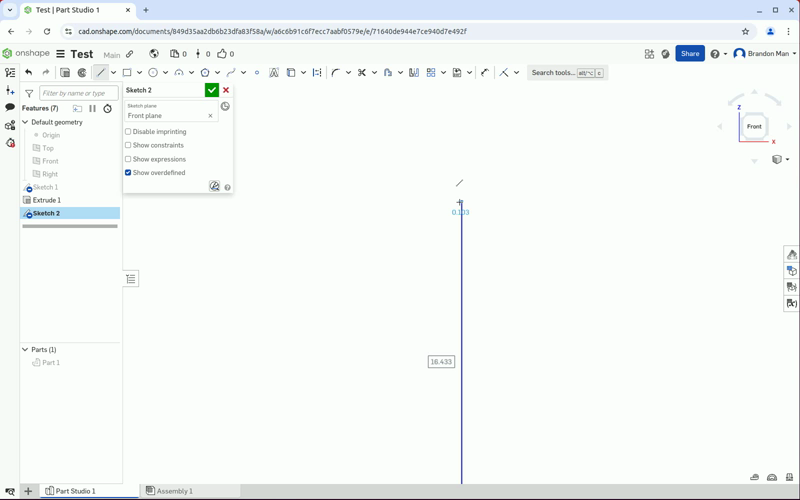
scroll(6)
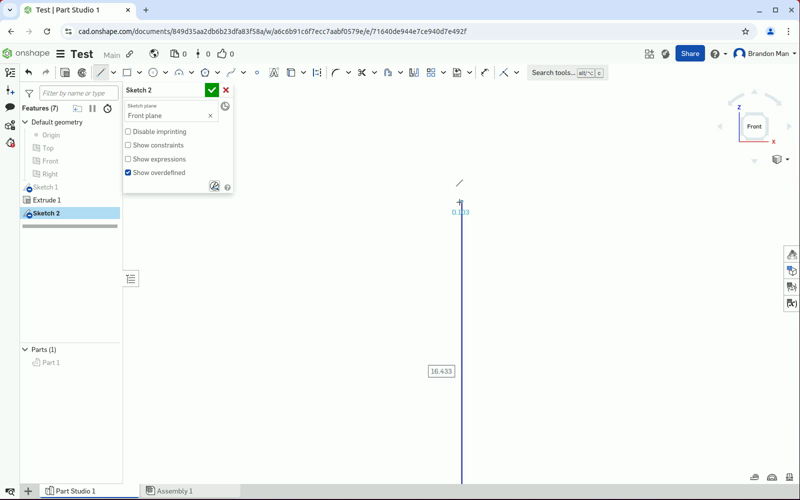
scroll(6)
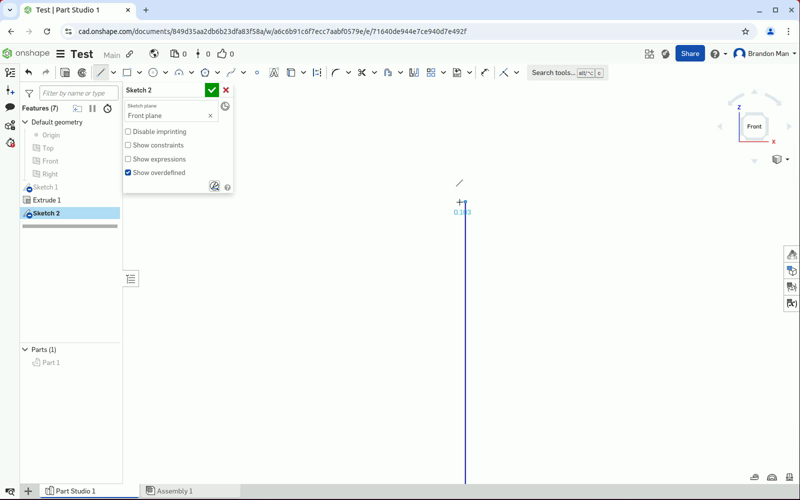
click(459, 201)
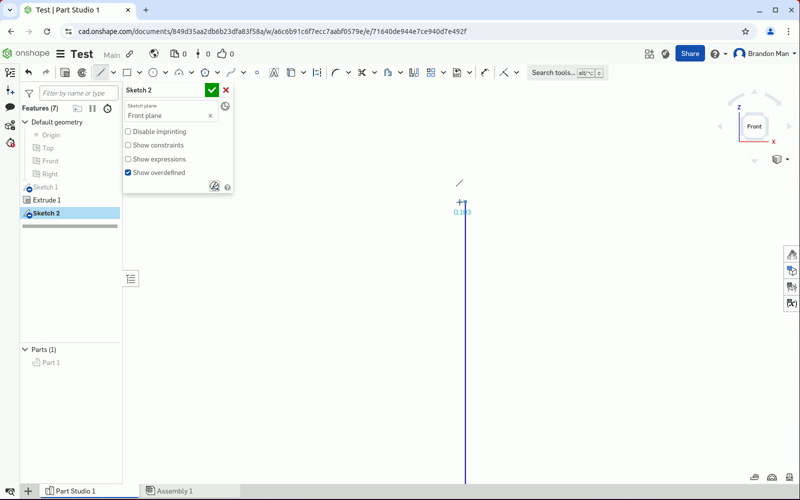
scroll(-6)
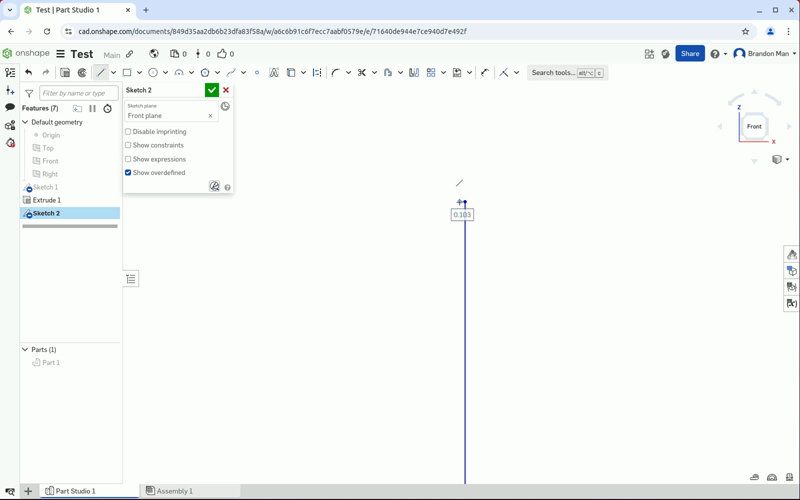
scroll(-6)
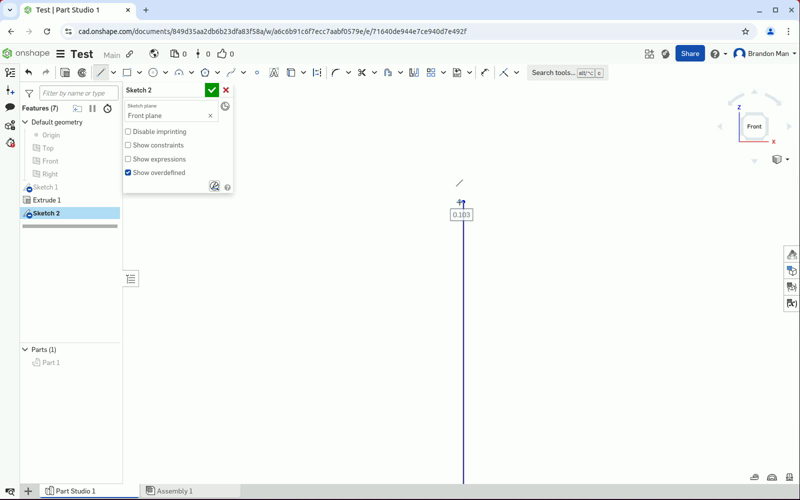
scroll(-6)
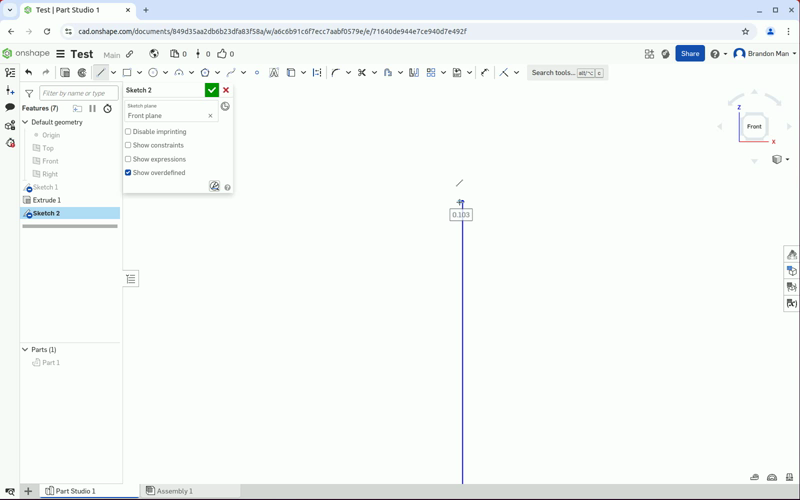
scroll(-6)
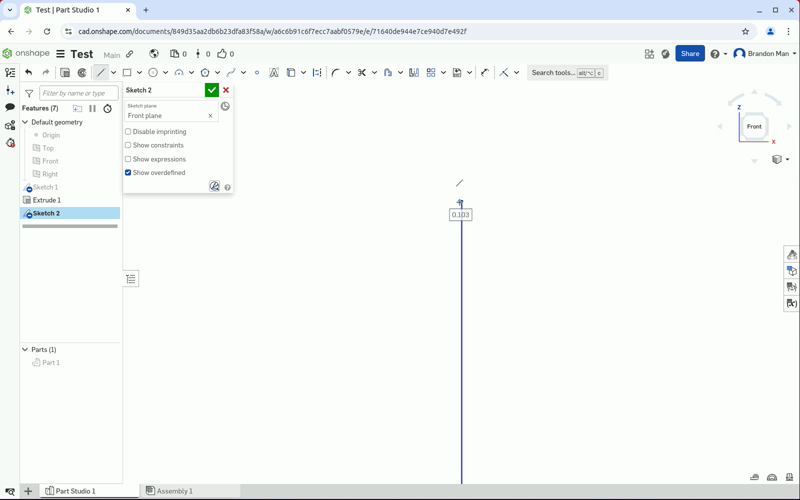
scroll(-6)
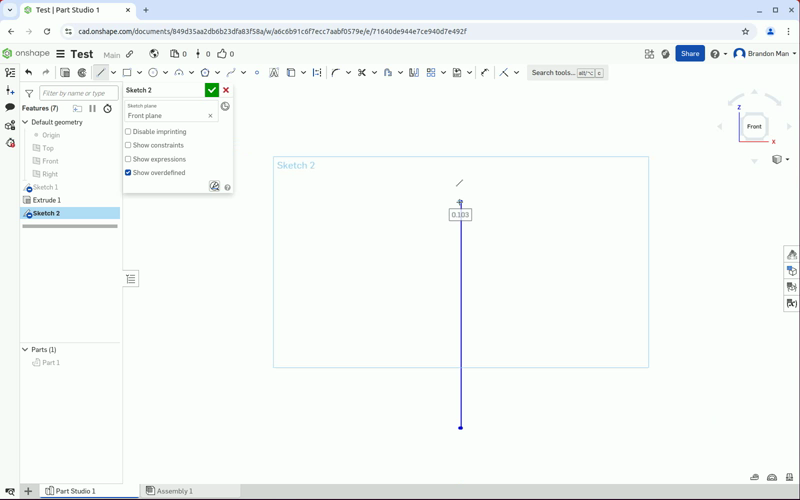
scroll(-6)
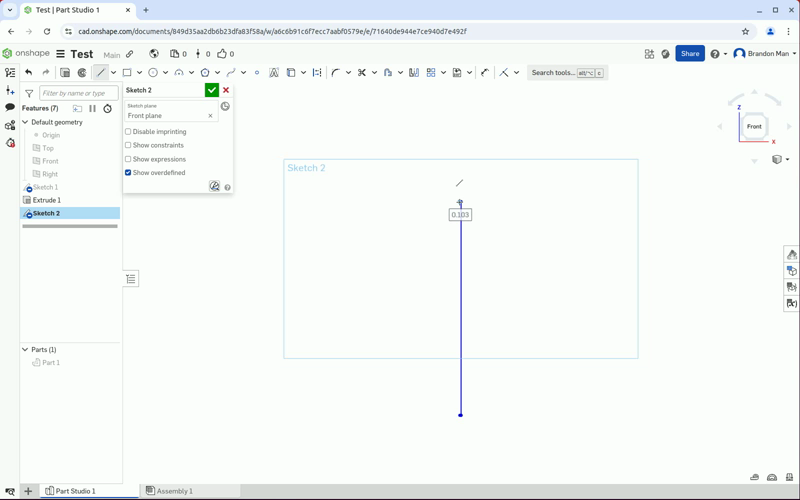
scroll(-6)
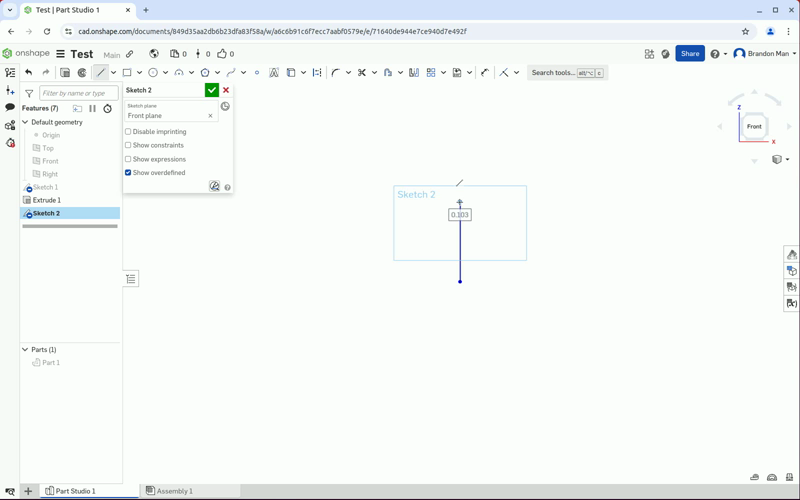
key_up(shift)
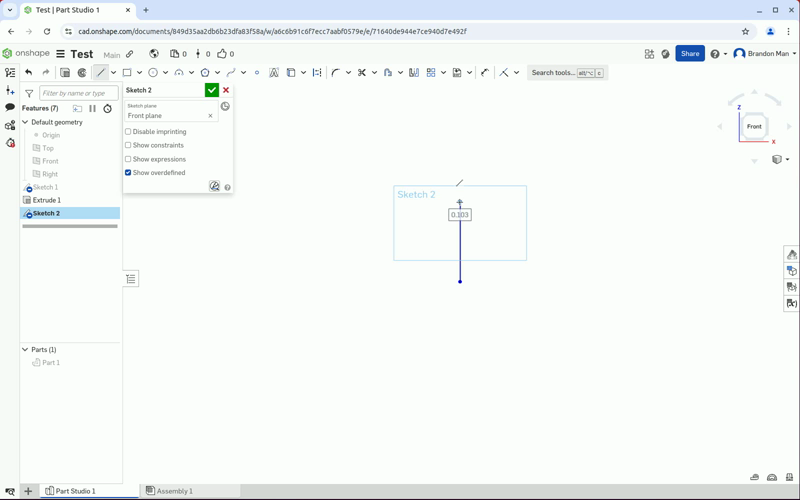
key_down(shift)
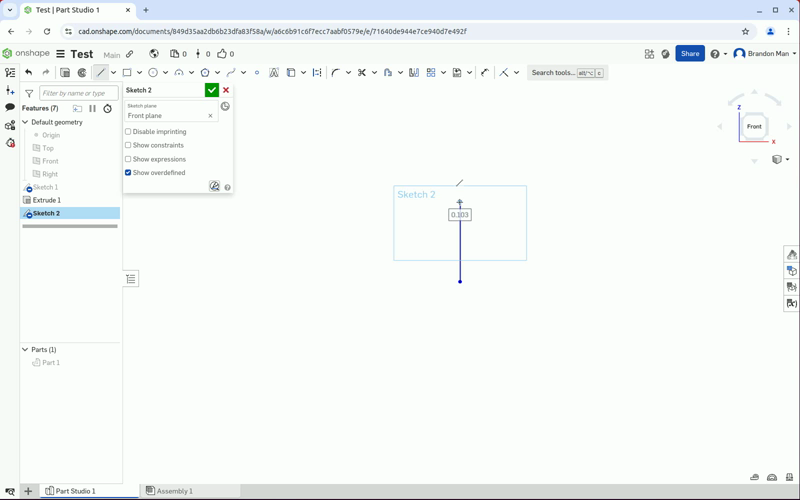
mouse_move(459, 281)
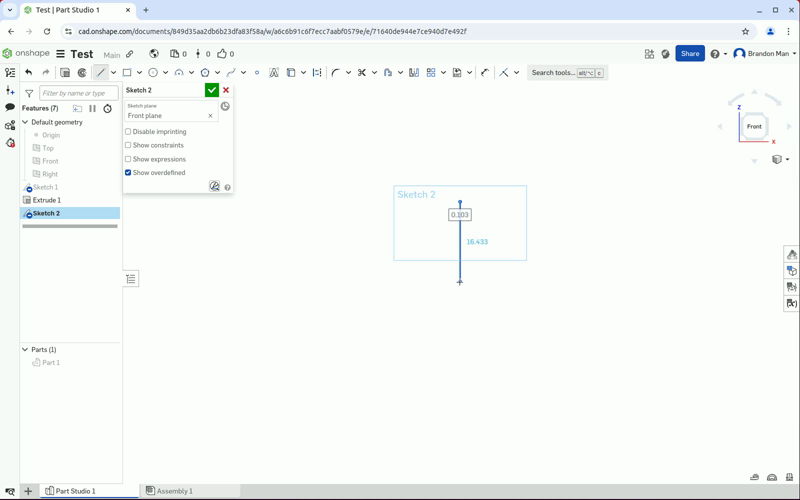
scroll(6)
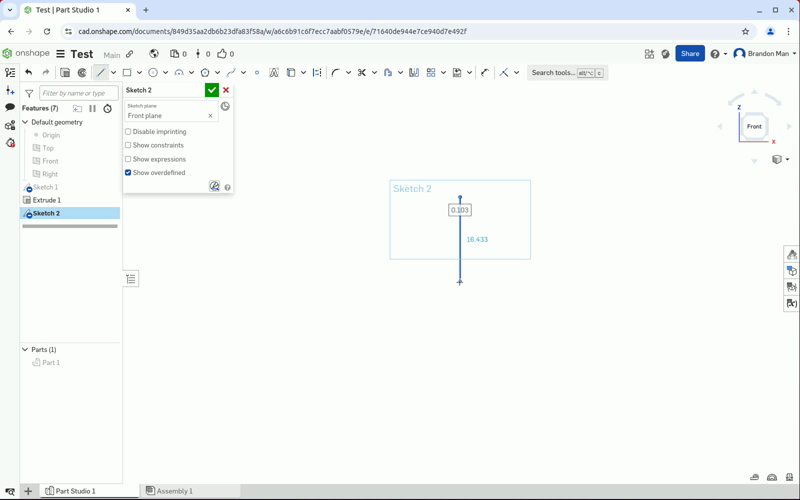
scroll(6)
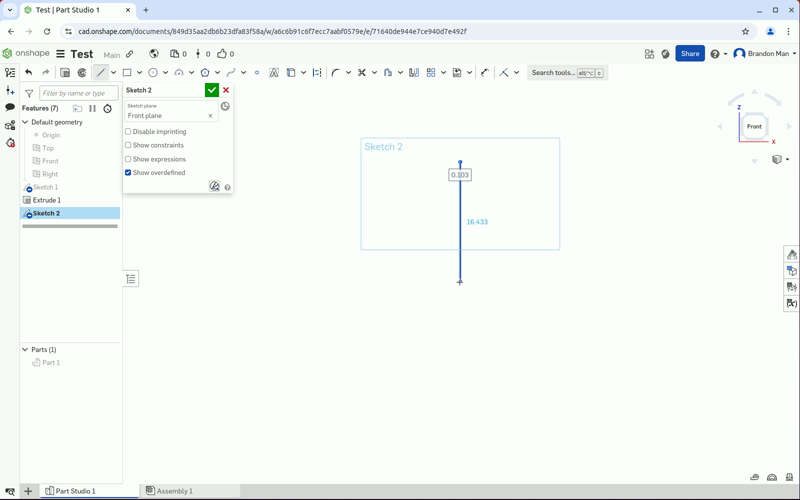
scroll(6)
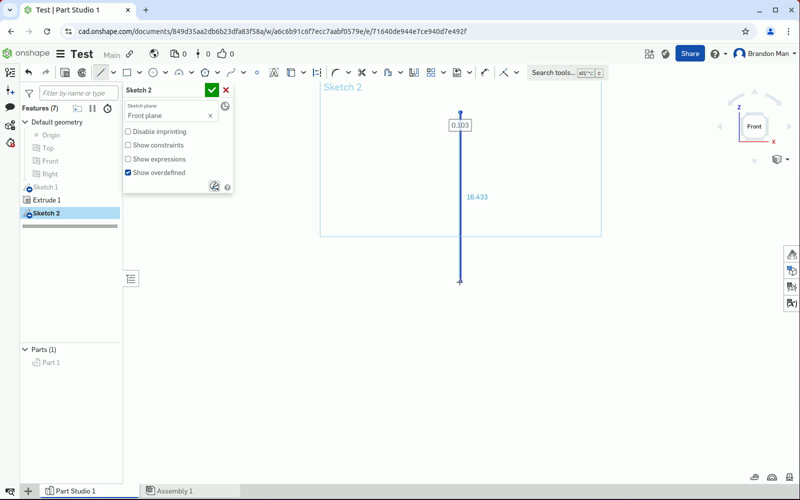
scroll(6)
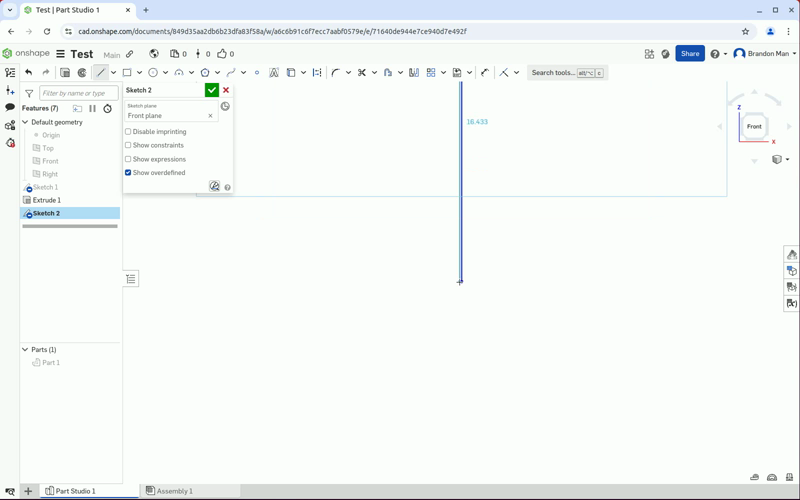
scroll(6)
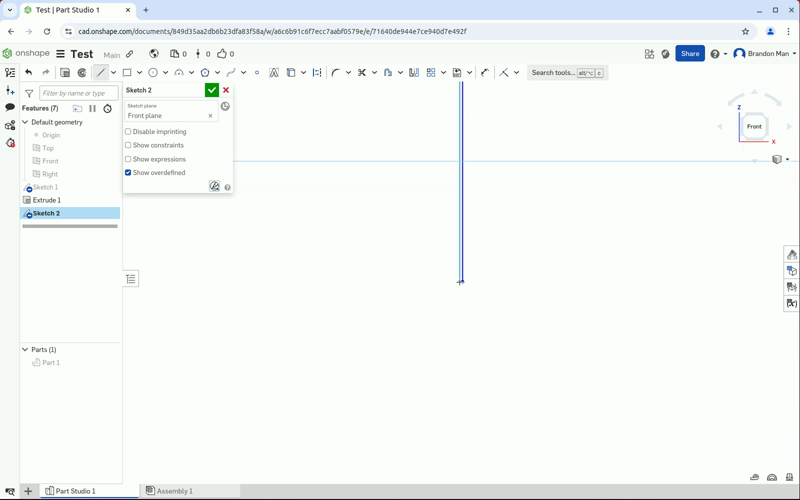
scroll(6)
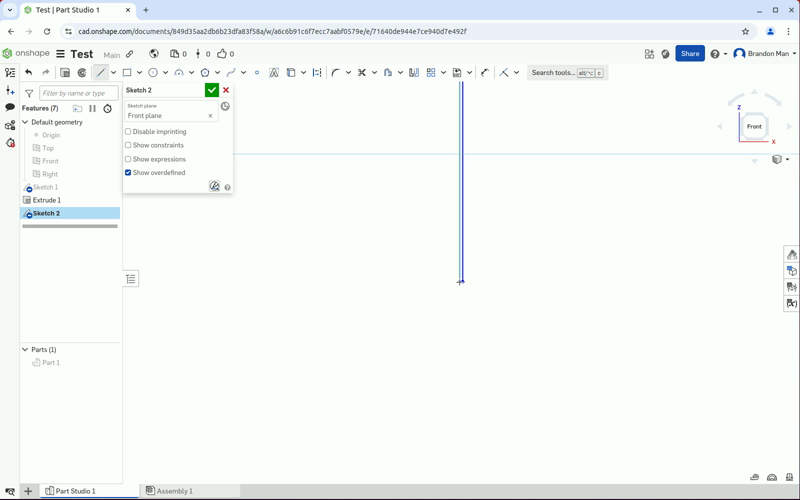
scroll(6)
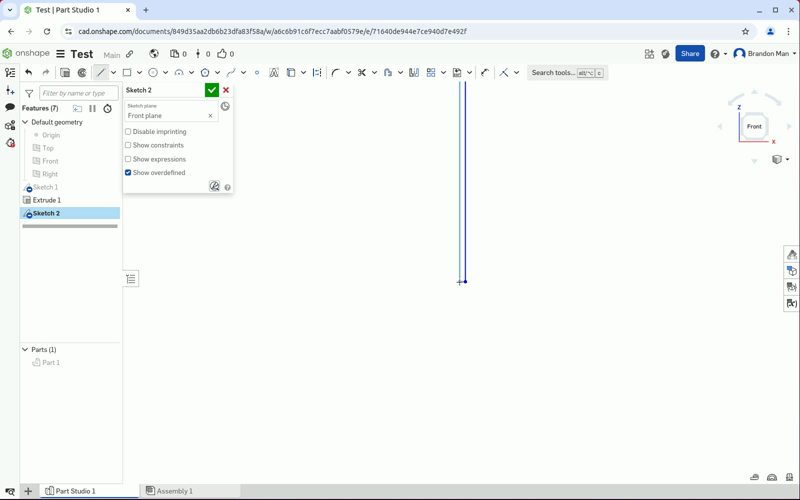
key_up(shift)
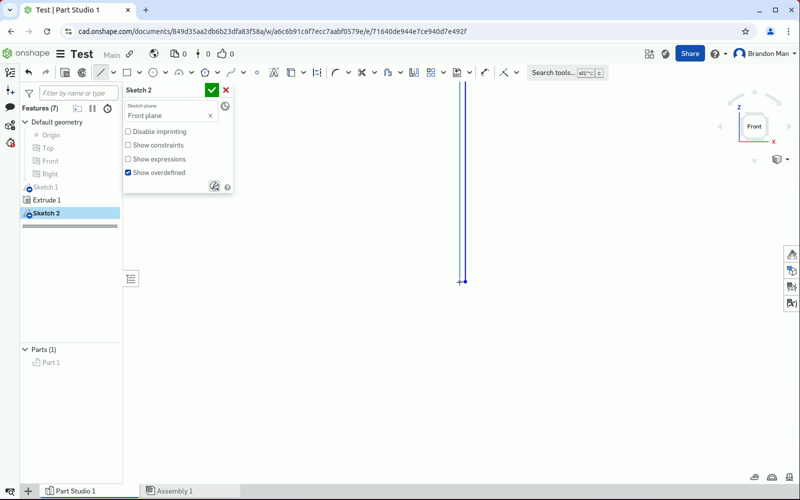
click(459, 281)
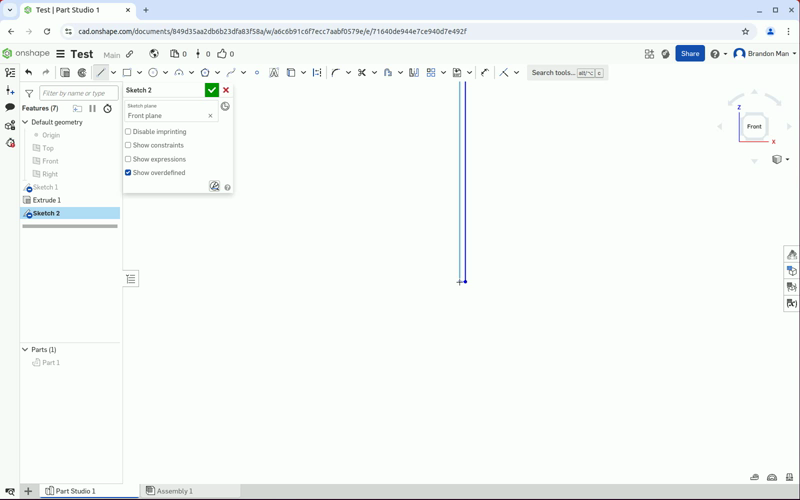
scroll(-6)
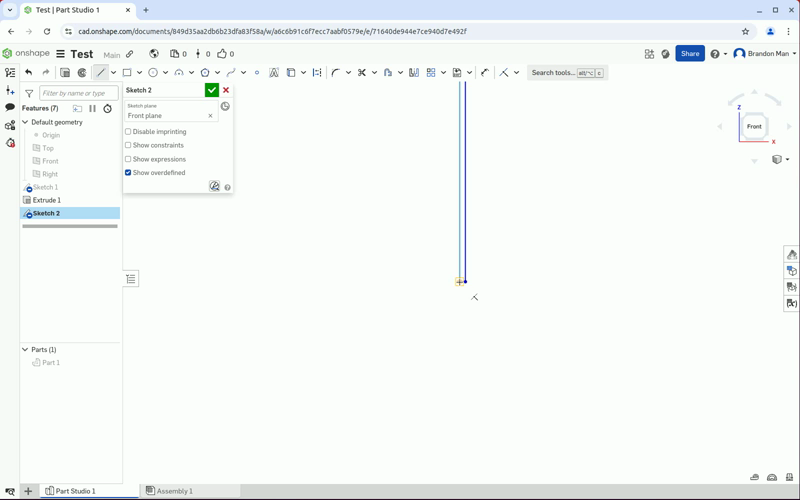
scroll(-6)
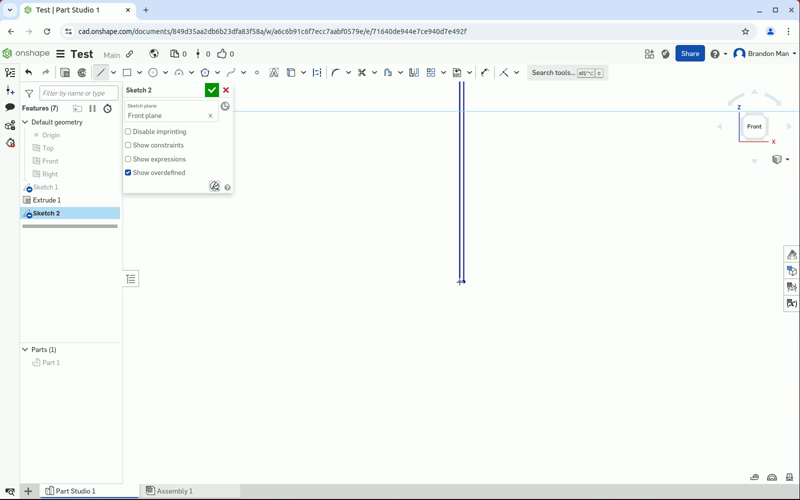
scroll(-6)
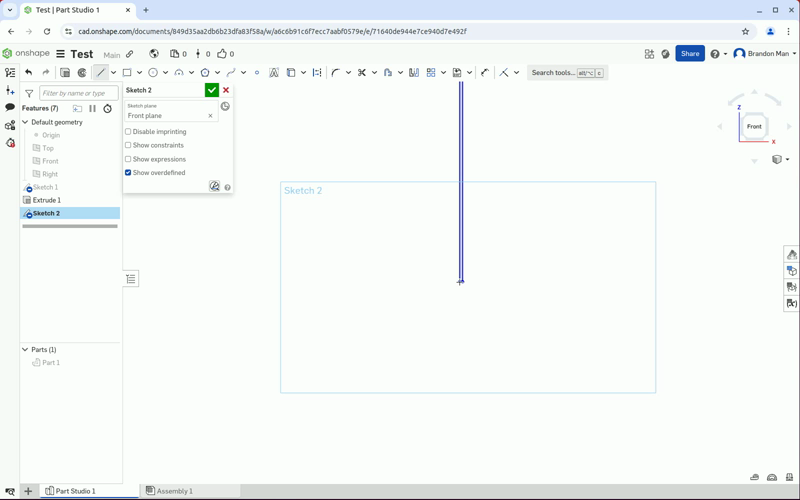
scroll(-6)
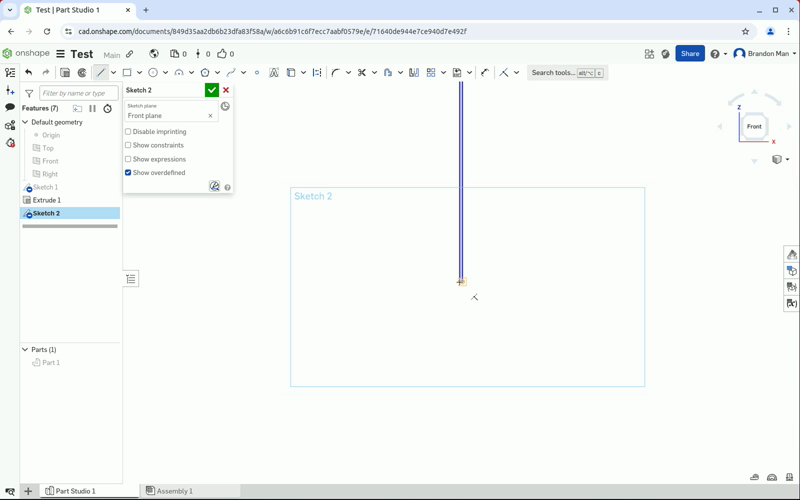
scroll(-6)
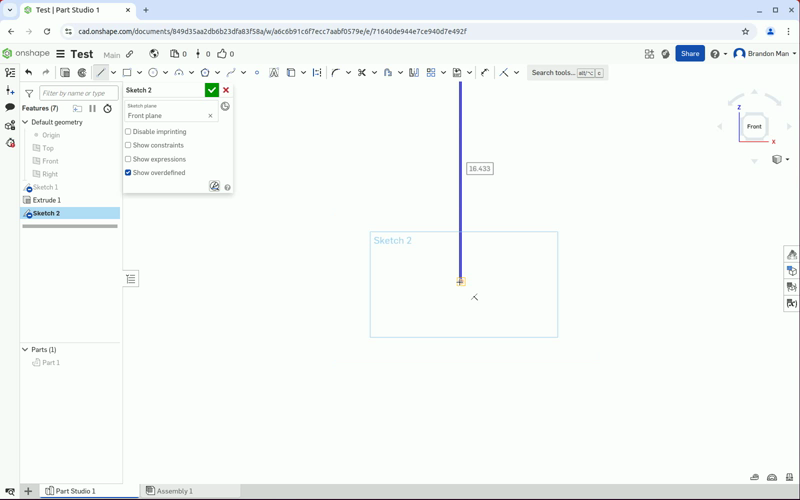
scroll(-6)
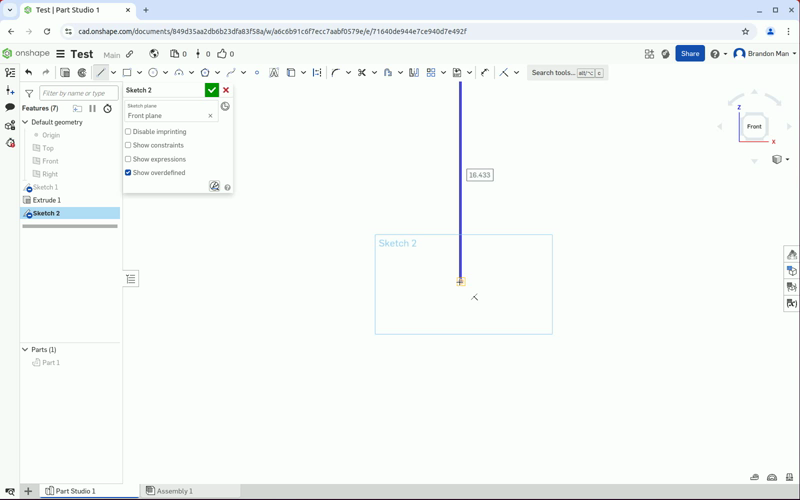
scroll(-6)
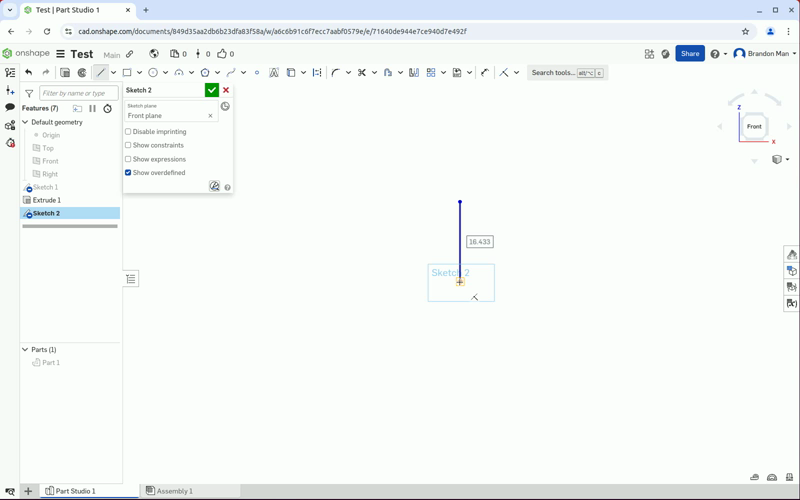
key(esc)
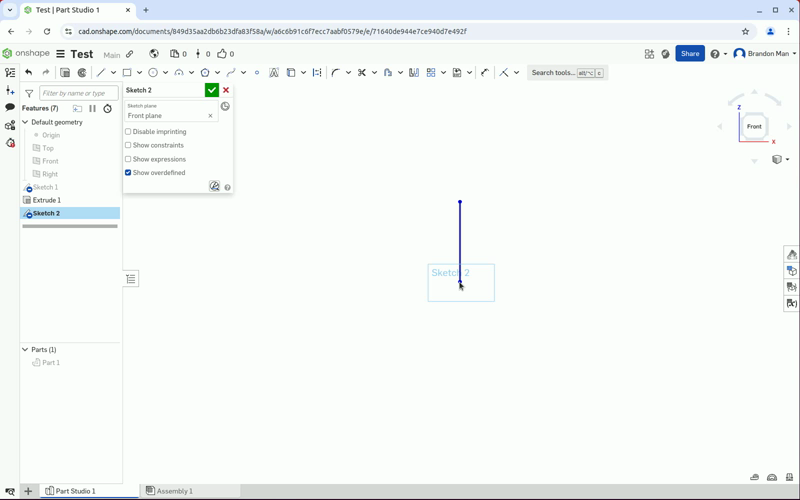
mouse_move(460, 233)
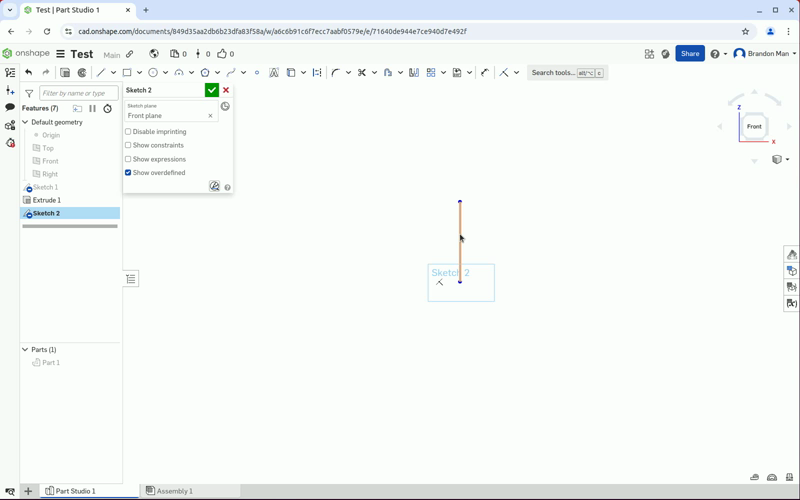
scroll(6)
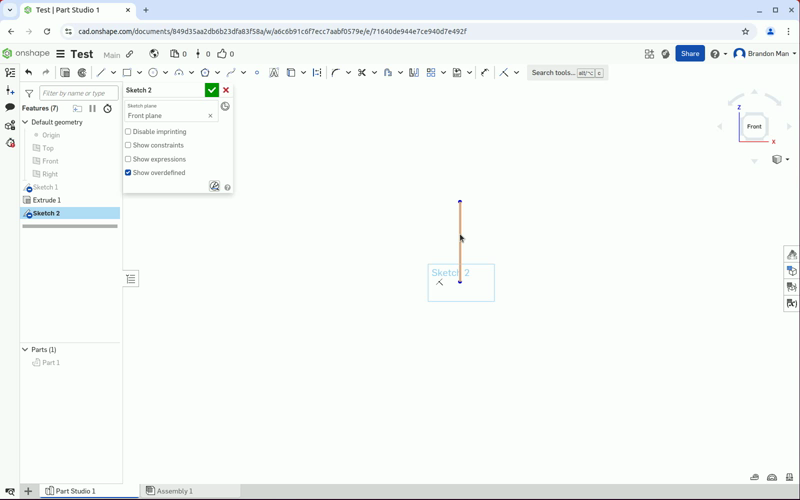
scroll(6)
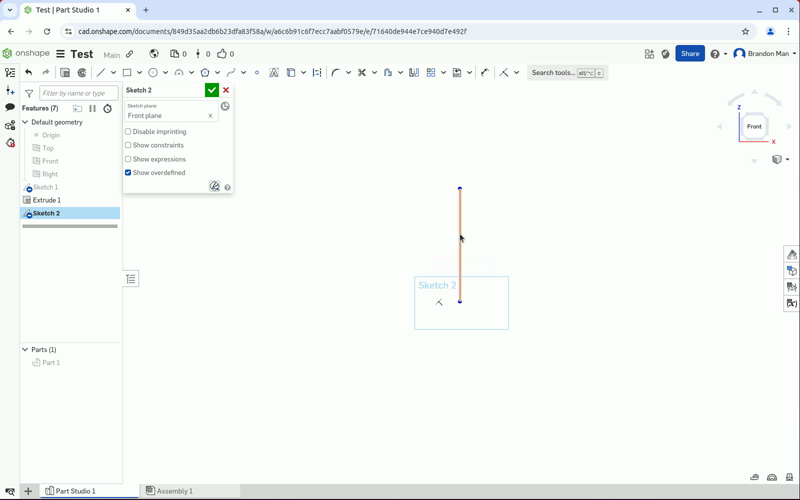
scroll(6)
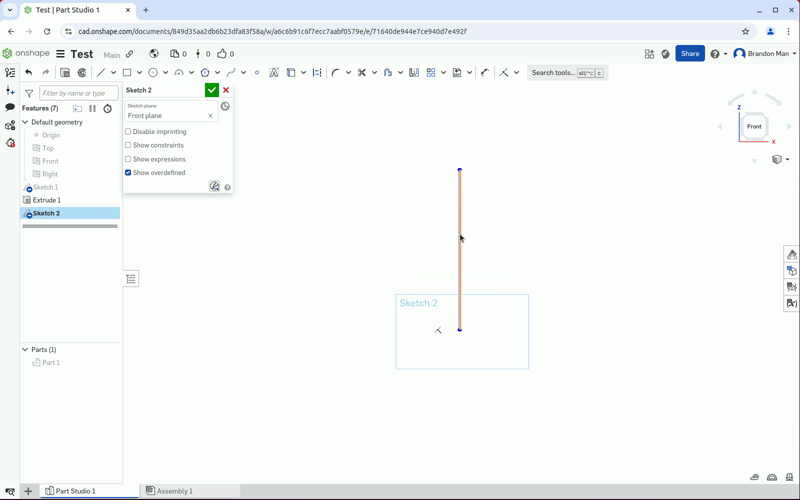
scroll(6)
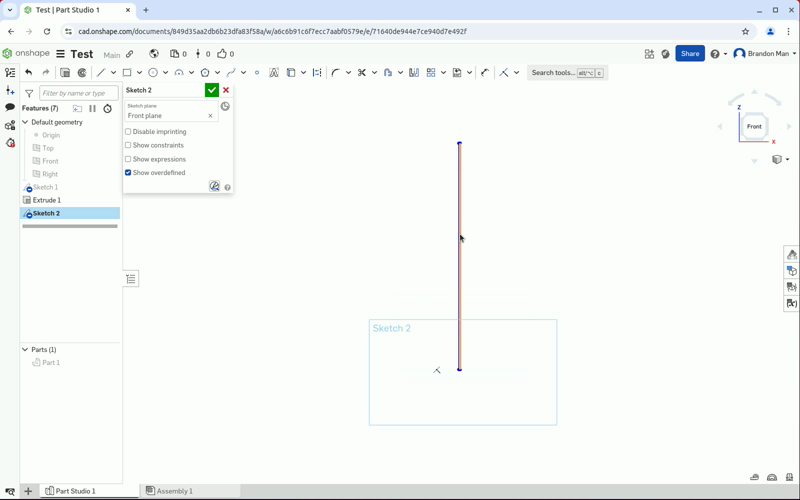
scroll(6)
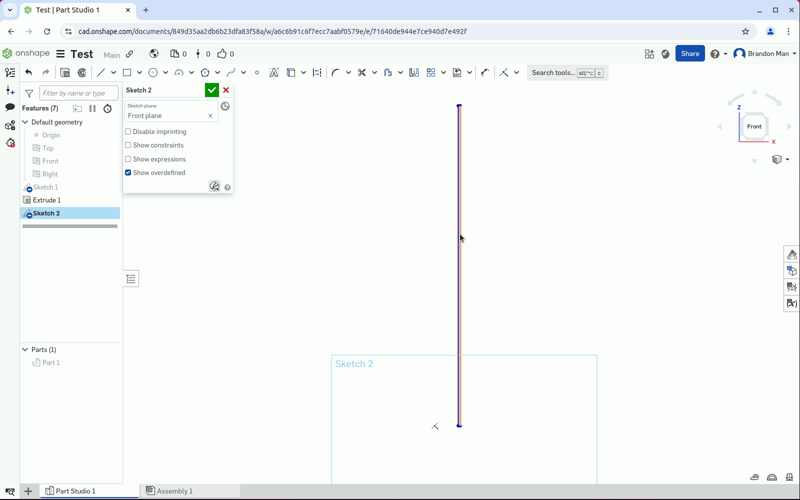
scroll(6)
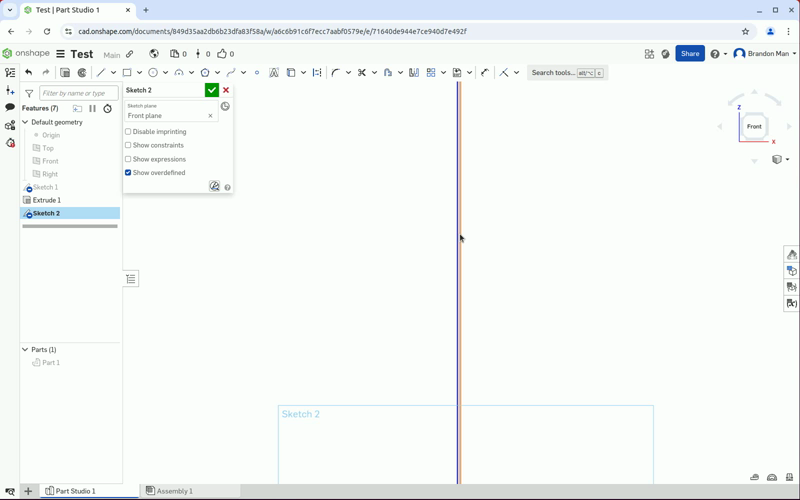
scroll(6)
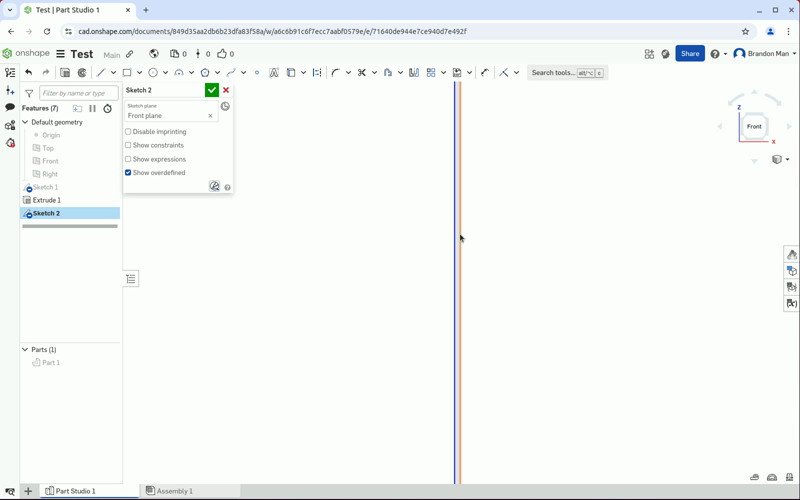
click(460, 233)
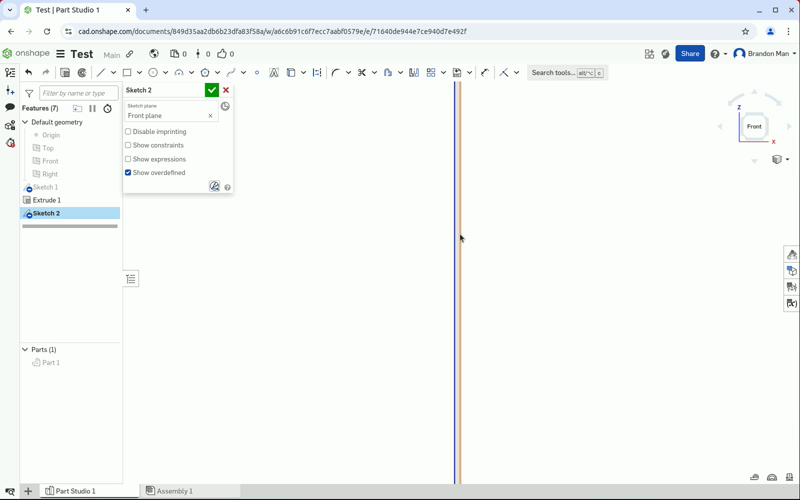
scroll(-6)
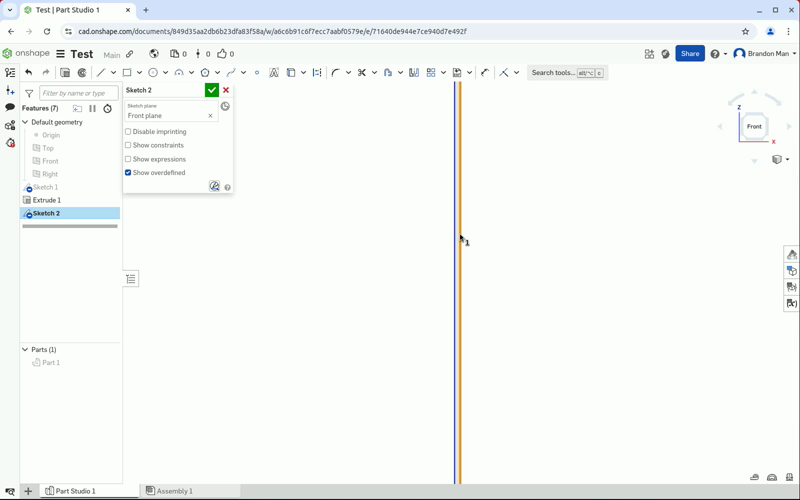
scroll(-6)
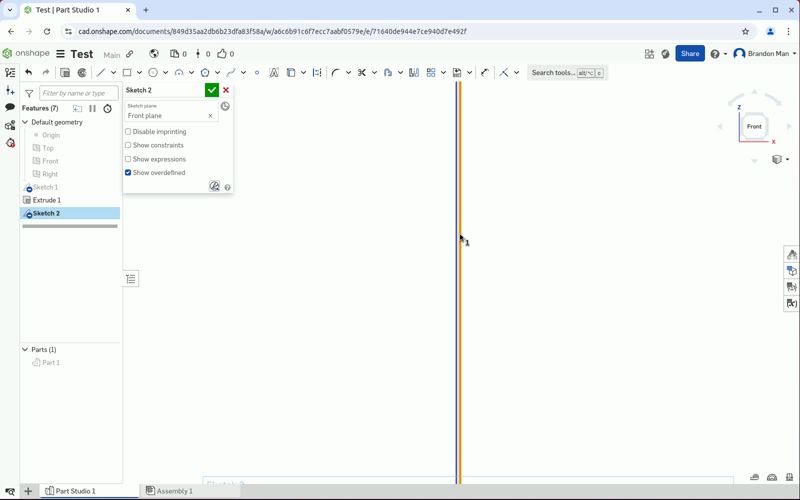
scroll(-6)
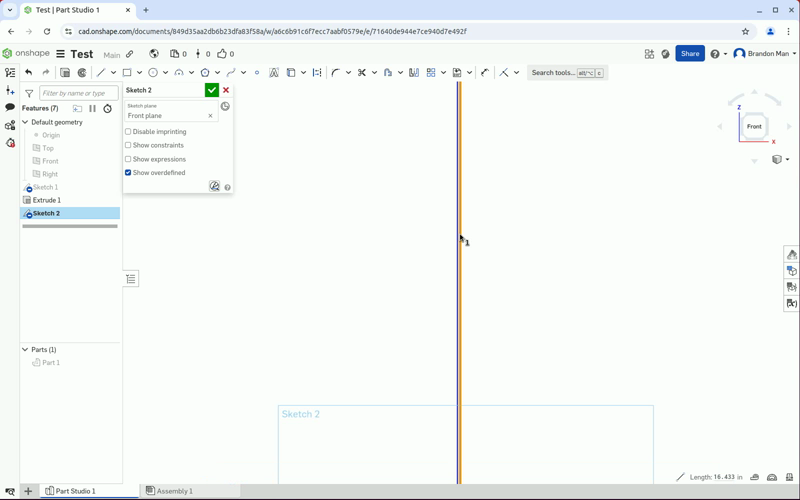
scroll(-6)
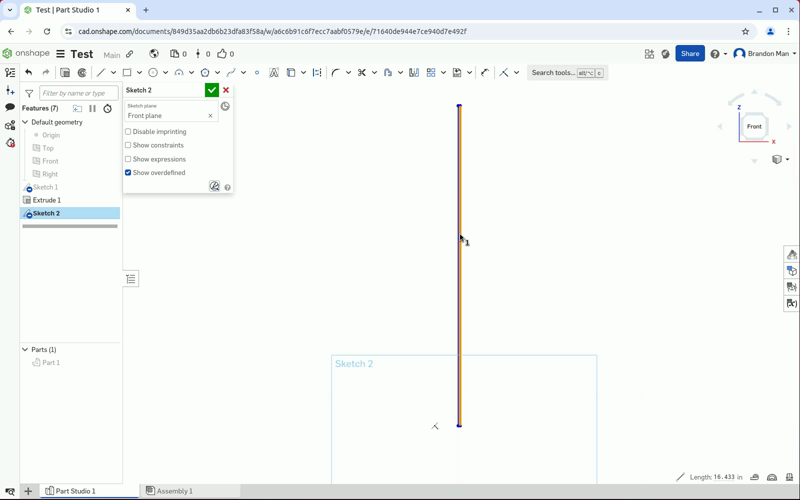
scroll(-6)
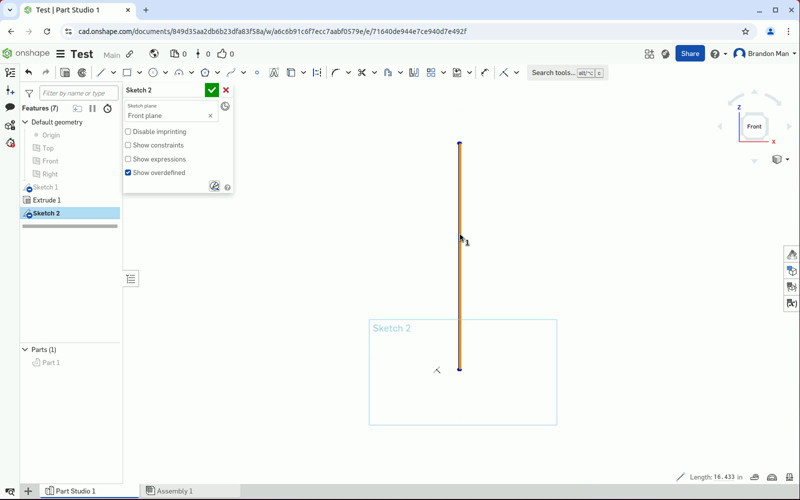
scroll(-6)
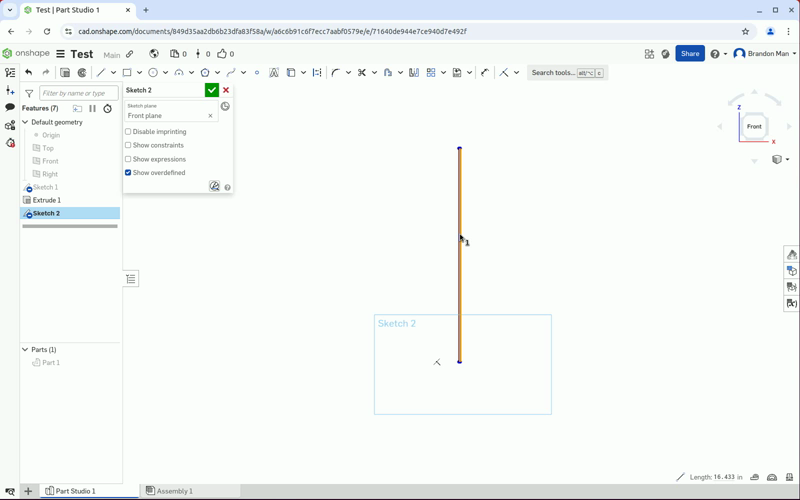
scroll(-6)
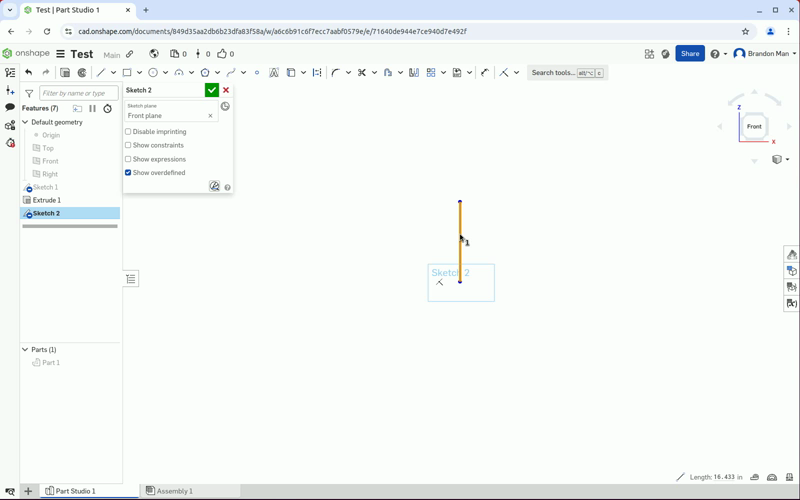
mouse_move(73, 352)
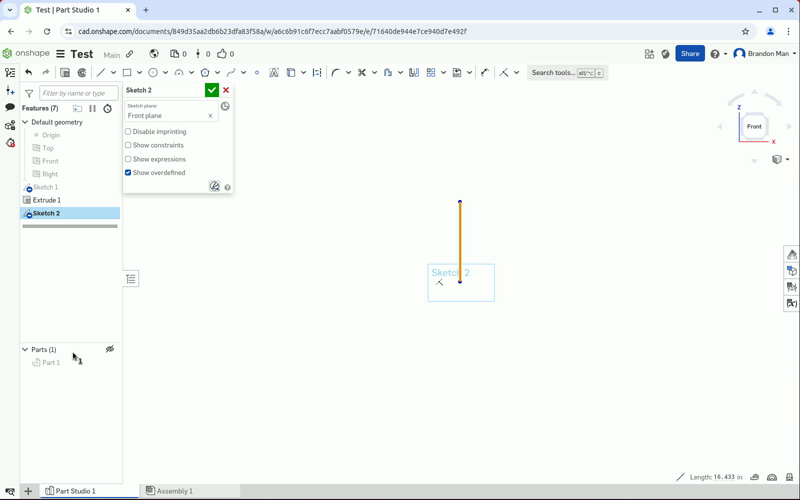
key(shift+y)
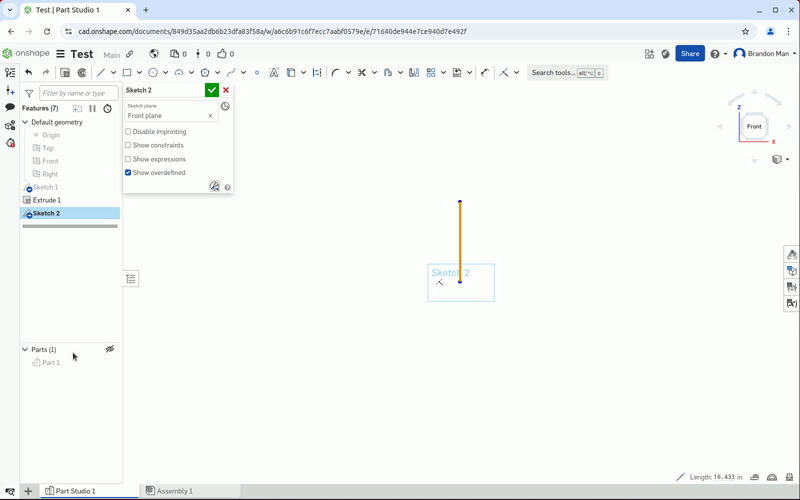
key(shift+e)
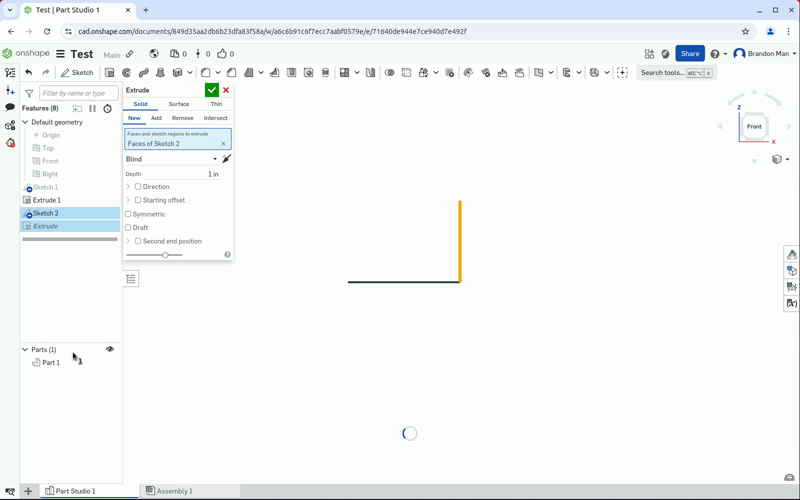
mouse_move(143, 106)
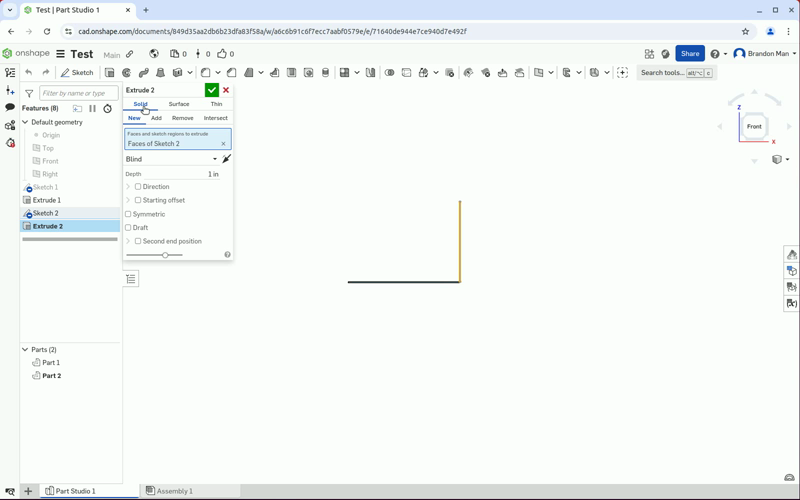
click(143, 106)
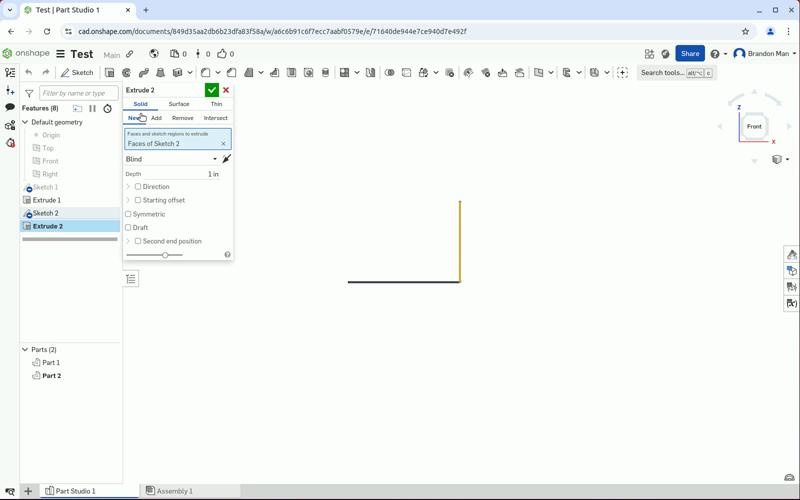
mouse_move(137, 120)
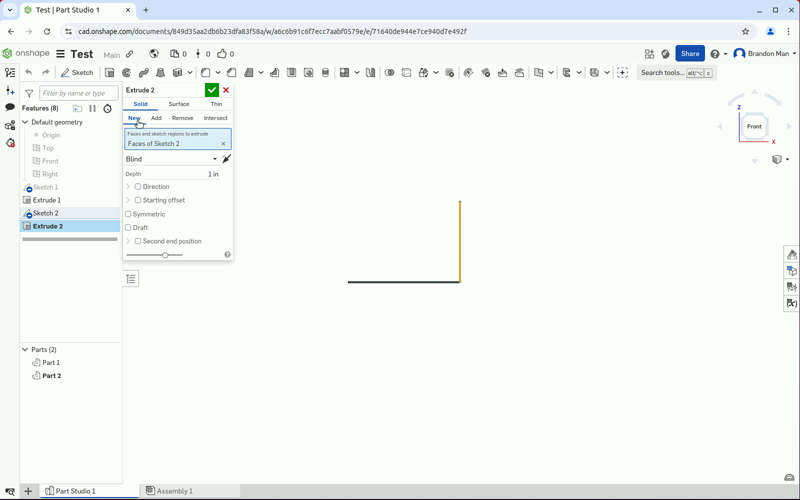
click(137, 120)
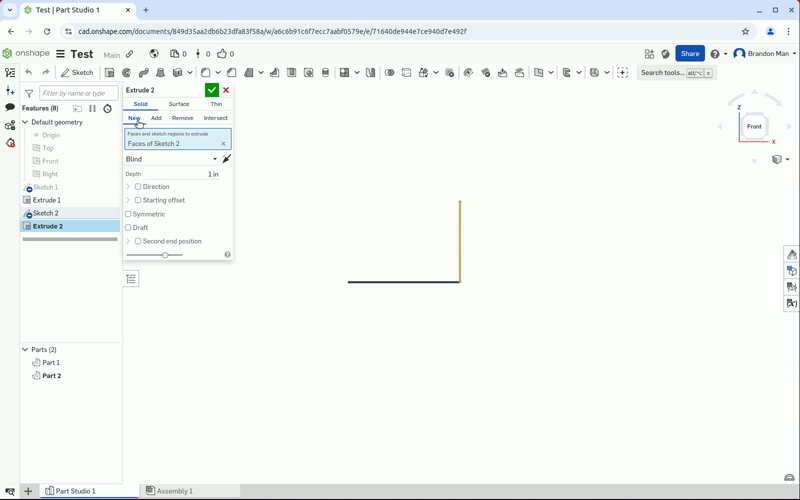
key(tab, 4)
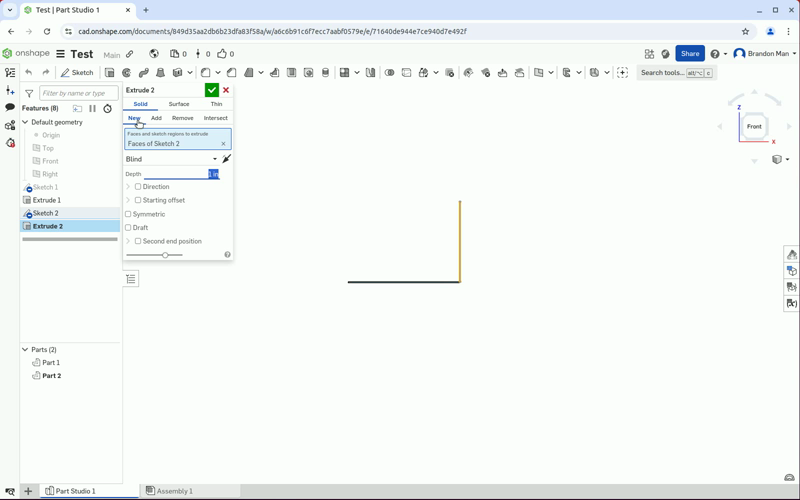
text(7.702)
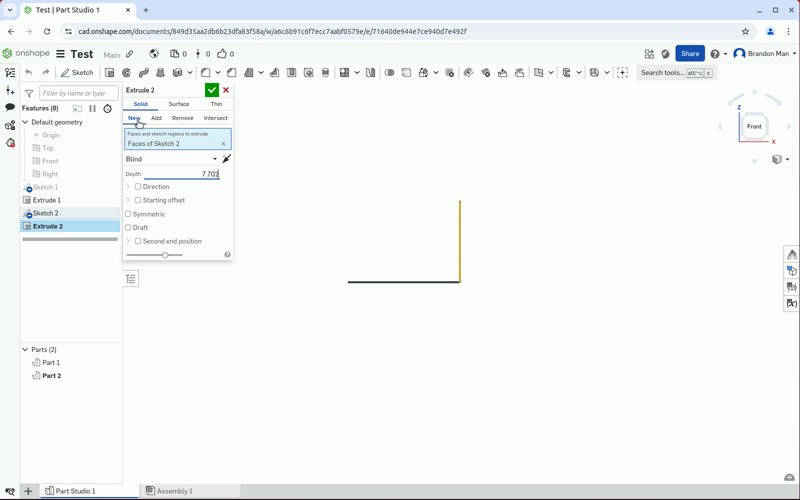
key(tab, 3)
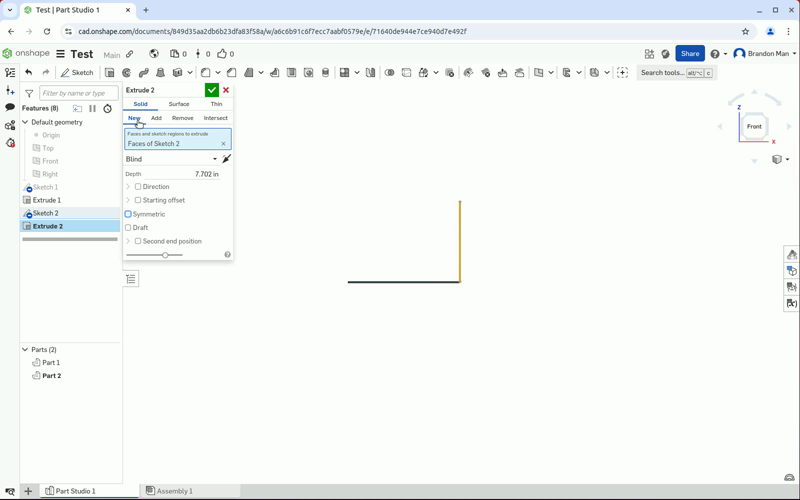
key(space)
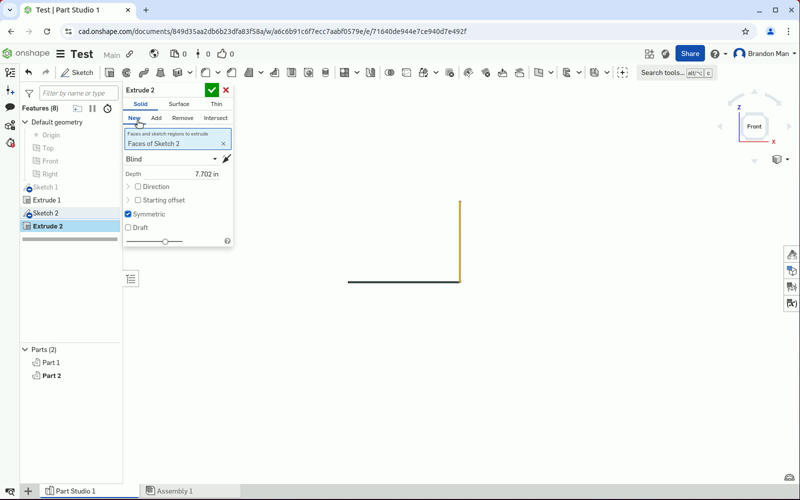
key(enter)
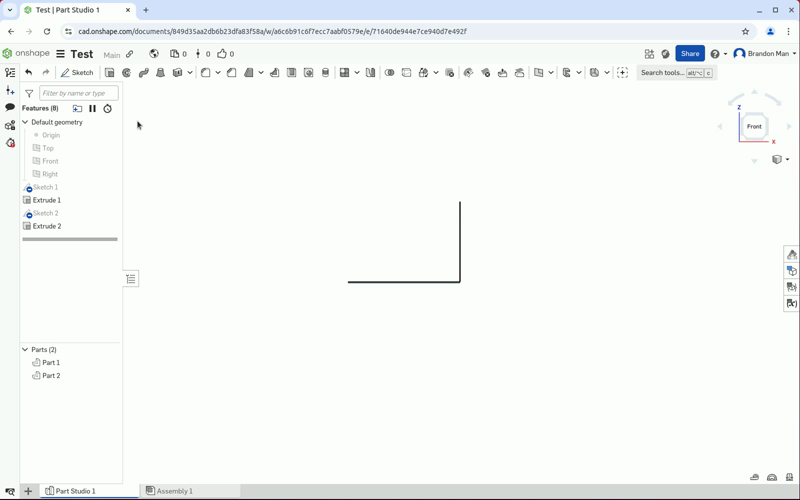
key(shift+h)
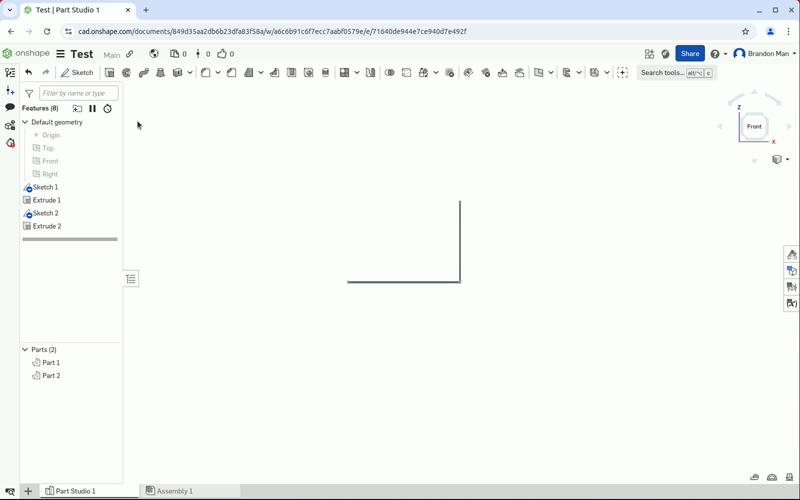
key(shift+h)
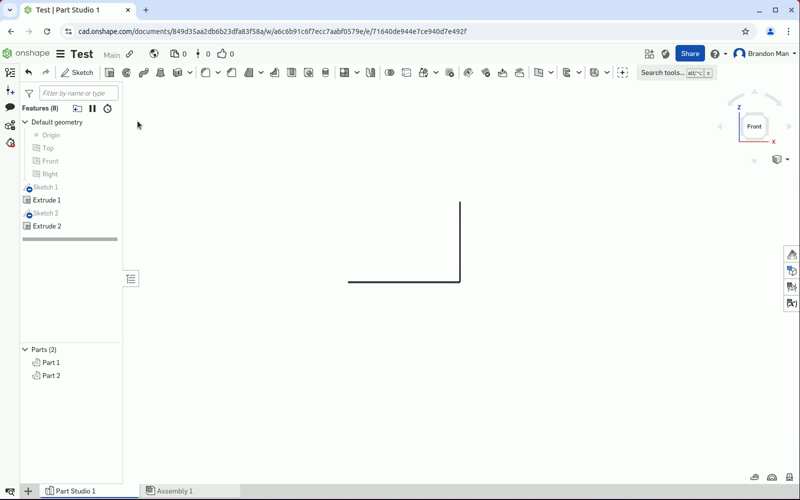
mouse_move(73, 189)
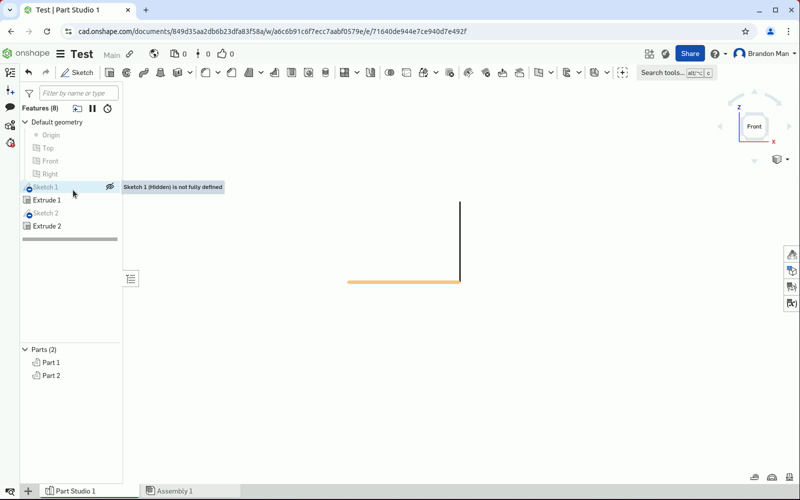
click(73, 189)
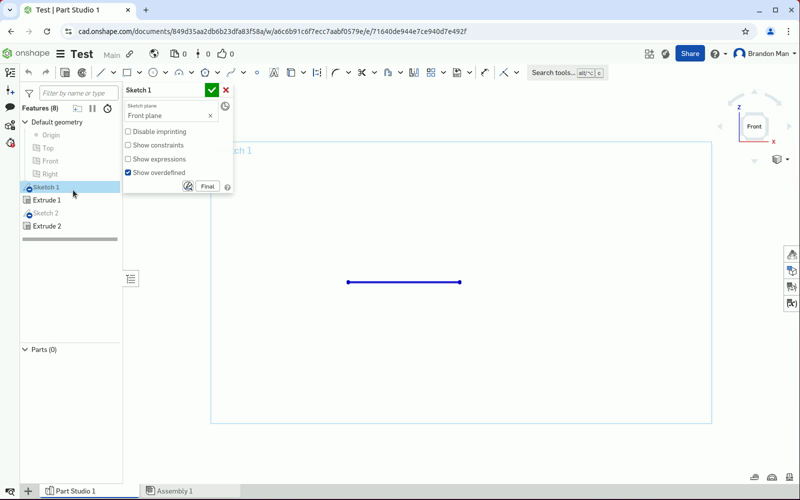
mouse_move(229, 92)
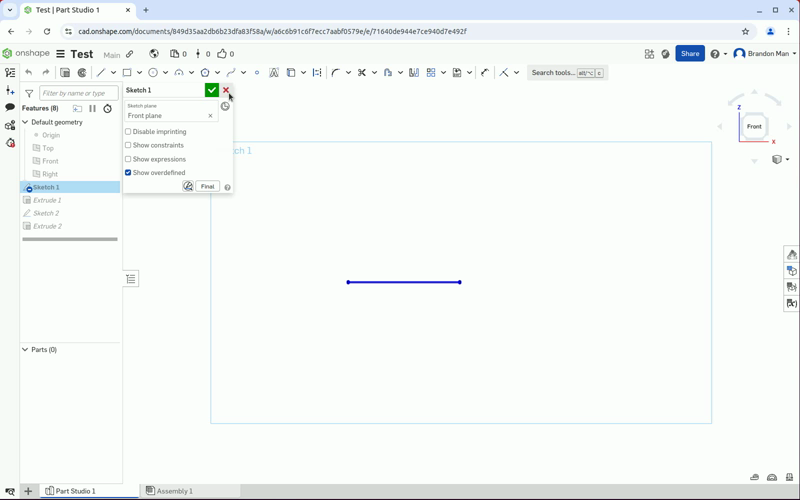
click(229, 92)
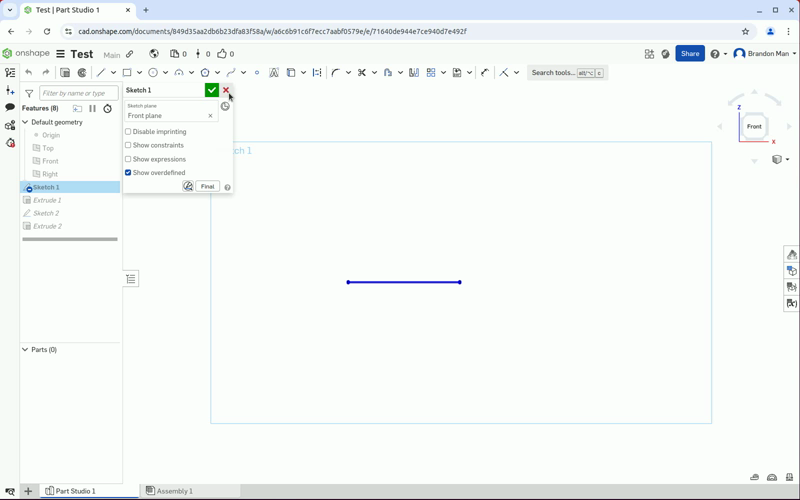
key(shift+s)
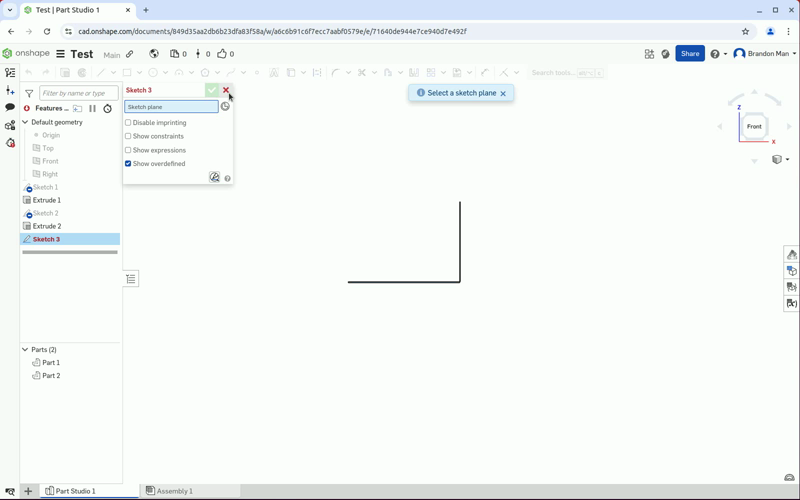
mouse_move(73, 163)
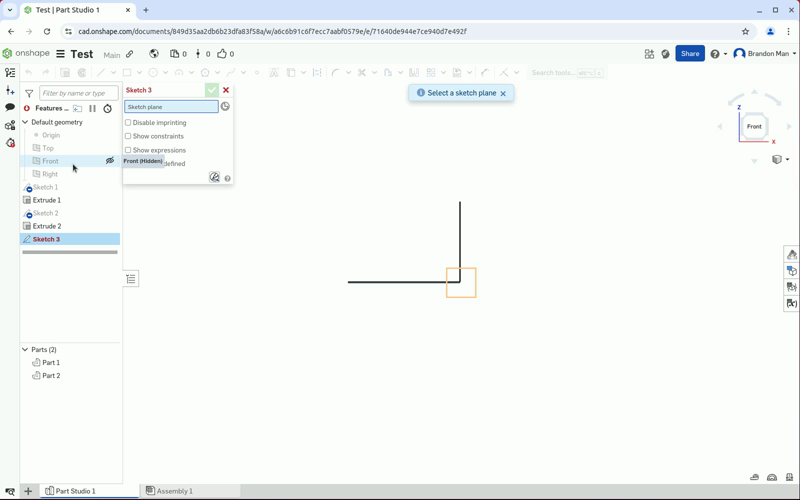
click(73, 163)
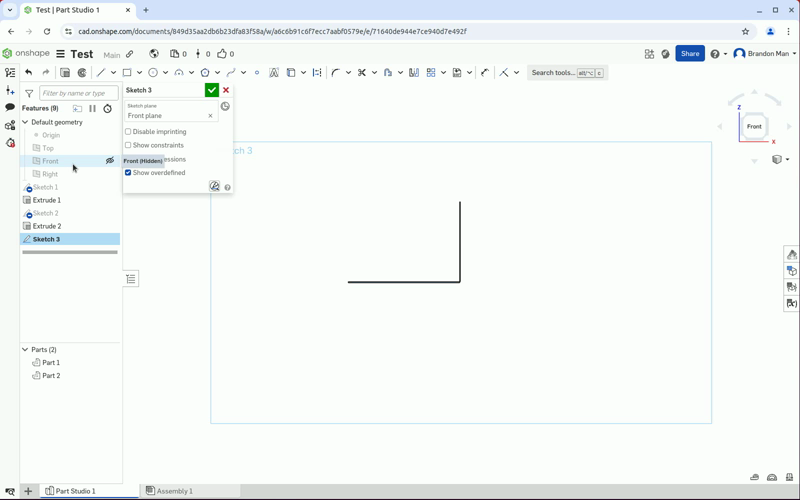
mouse_move(73, 352)
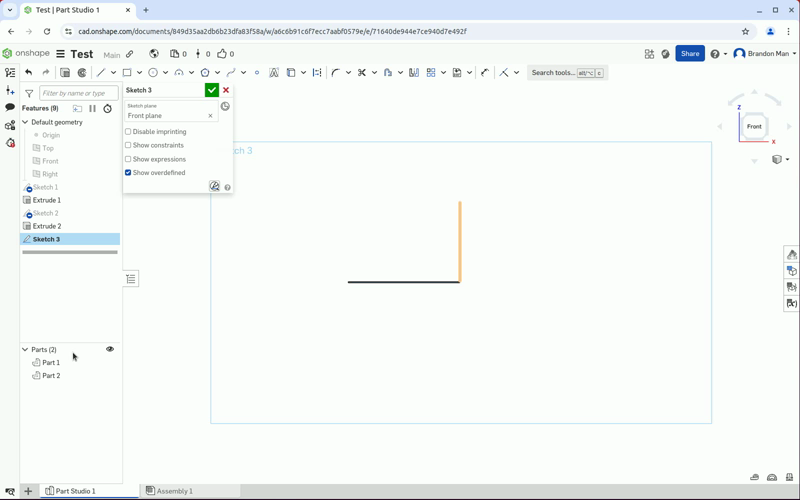
key(y)
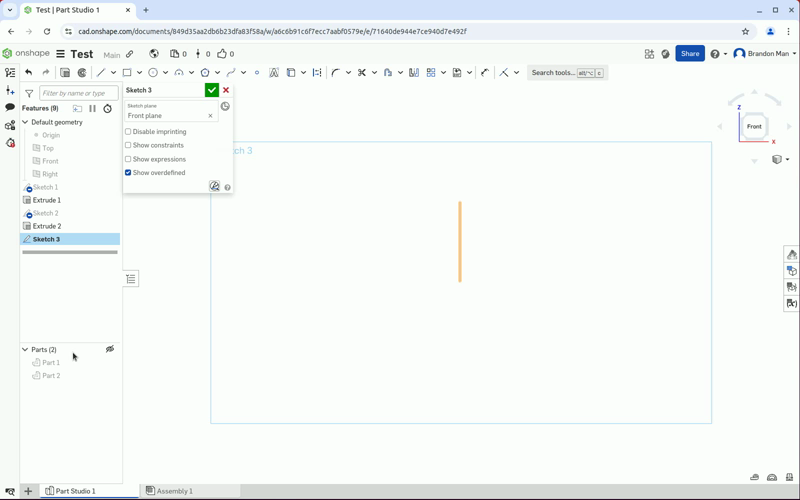
key(l)
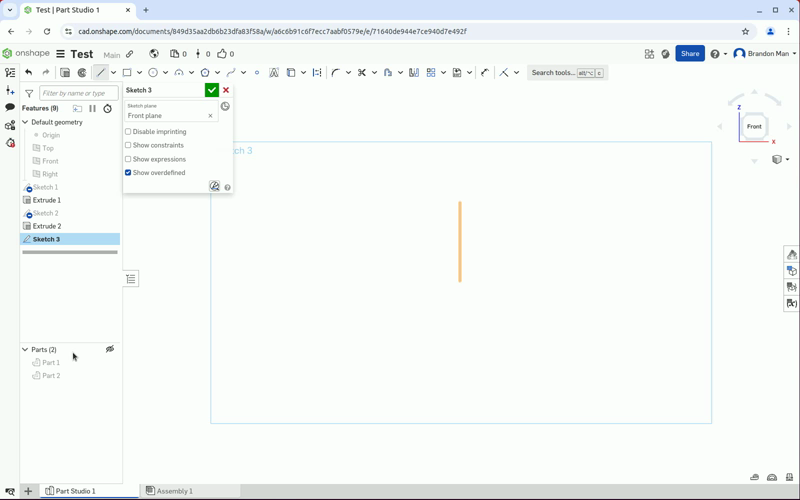
key_down(shift)
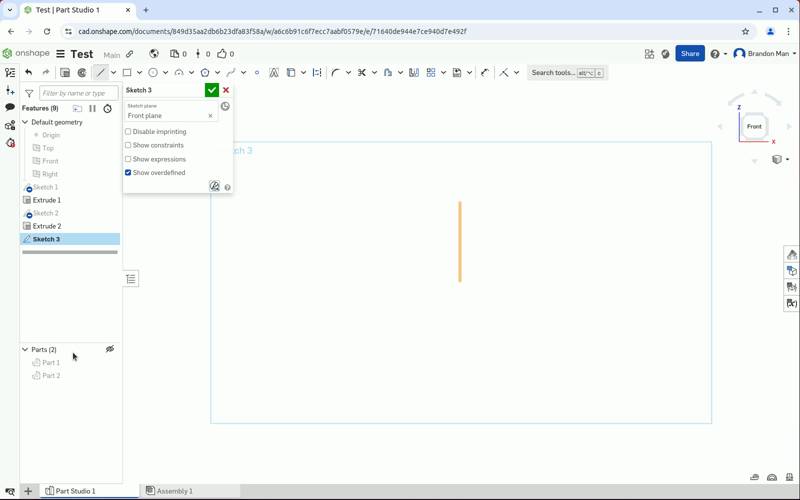
mouse_move(459, 282)
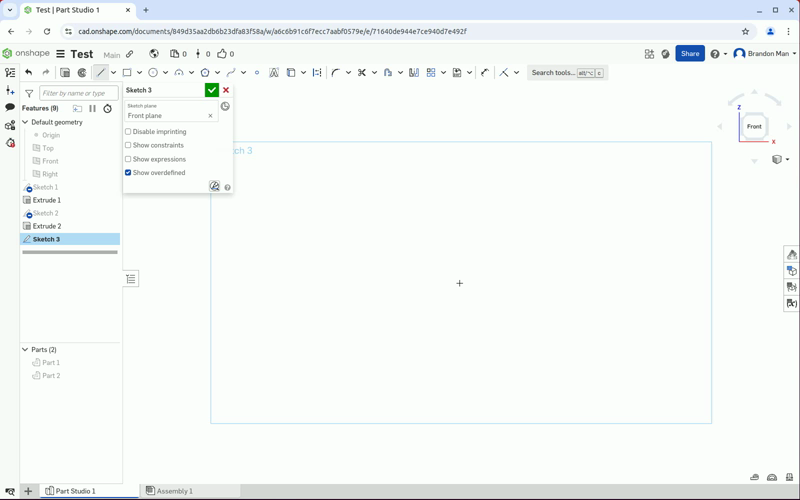
click(459, 282)
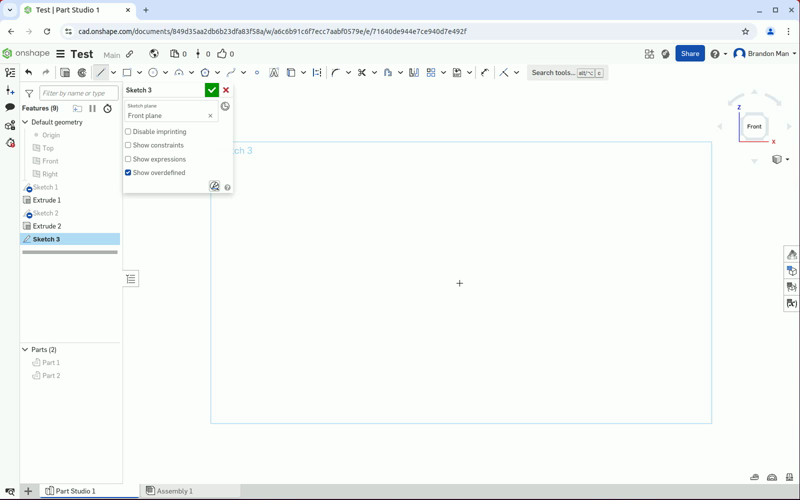
key_up(shift)
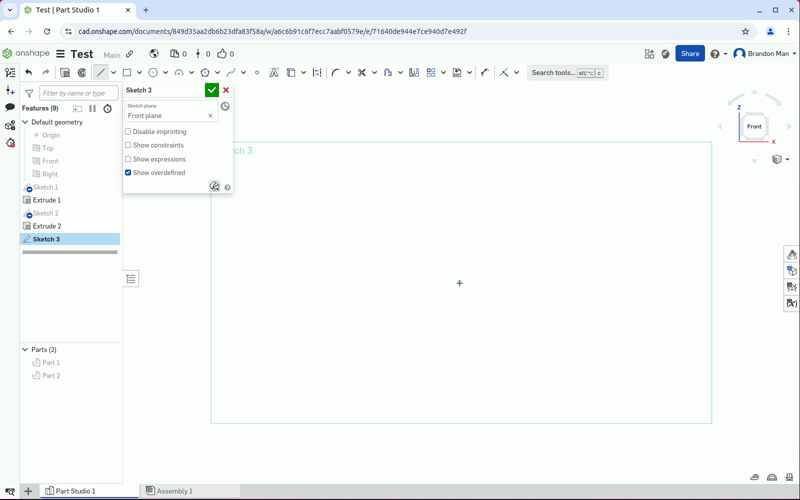
key_down(shift)
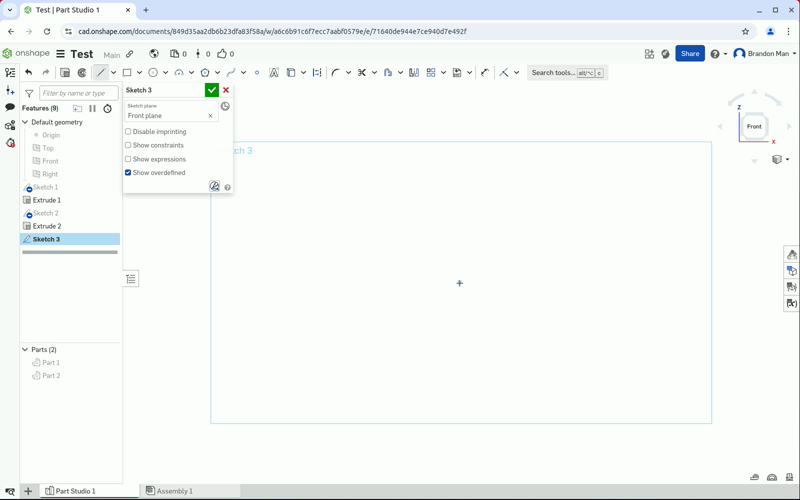
mouse_move(489, 282)
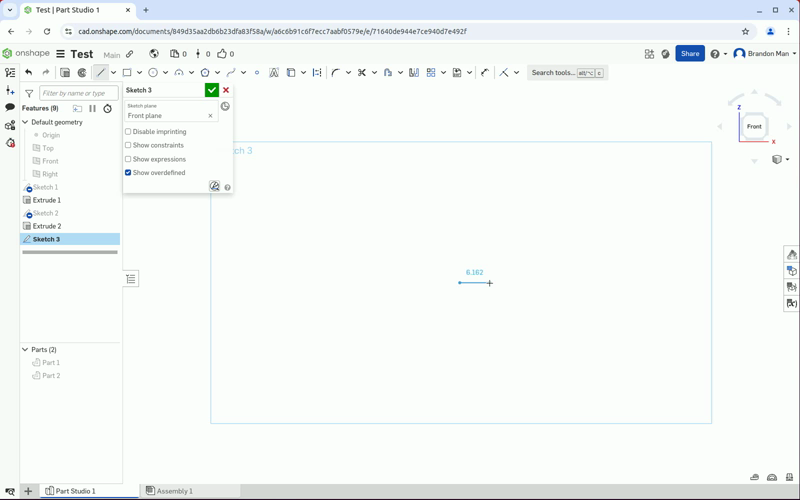
mouse_move(461, 282)
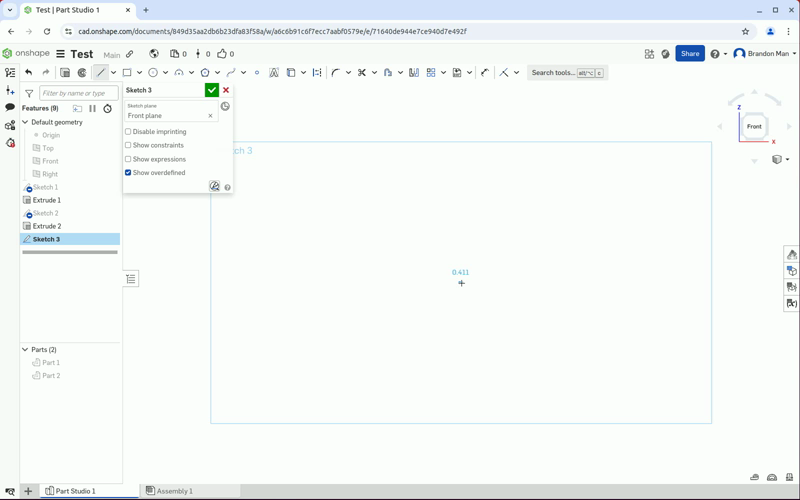
scroll(6)
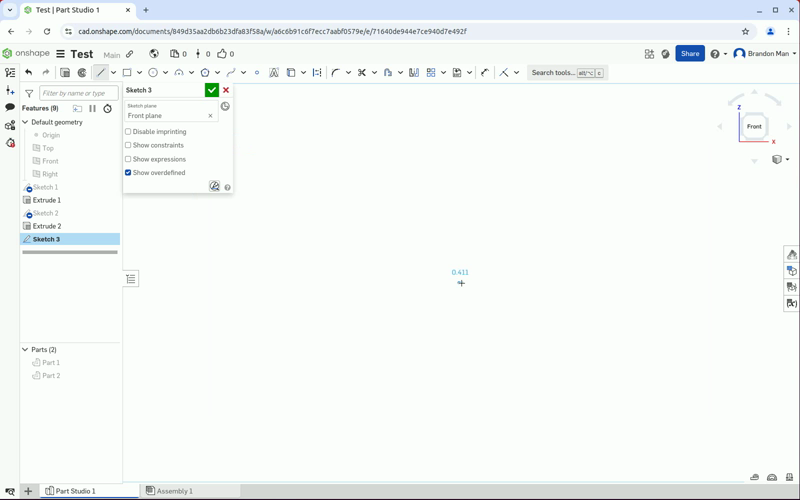
scroll(6)
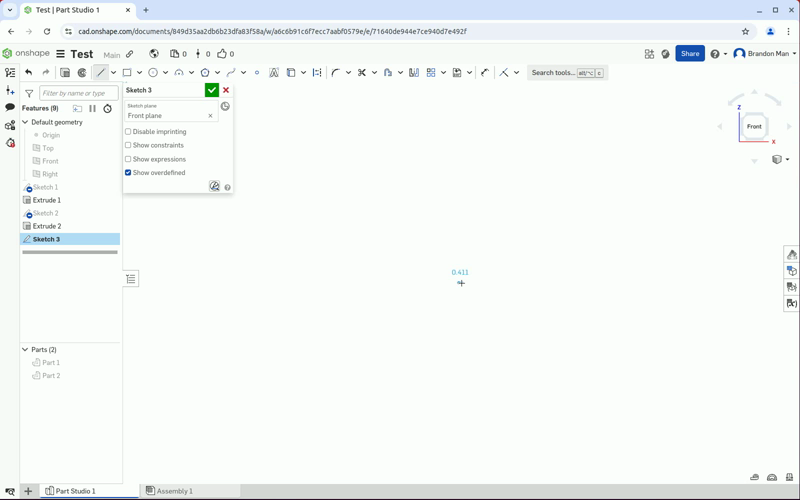
scroll(6)
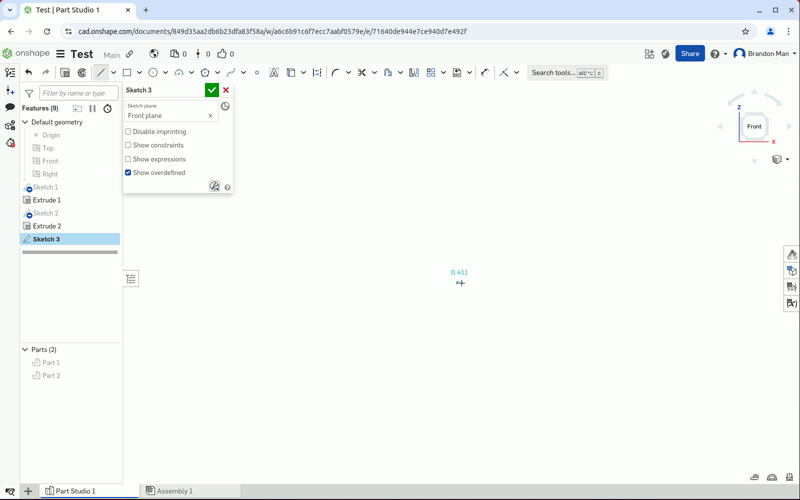
scroll(6)
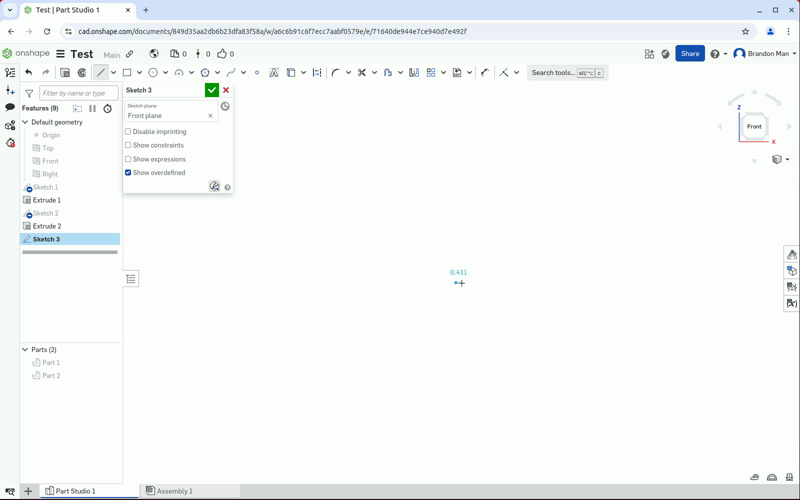
scroll(6)
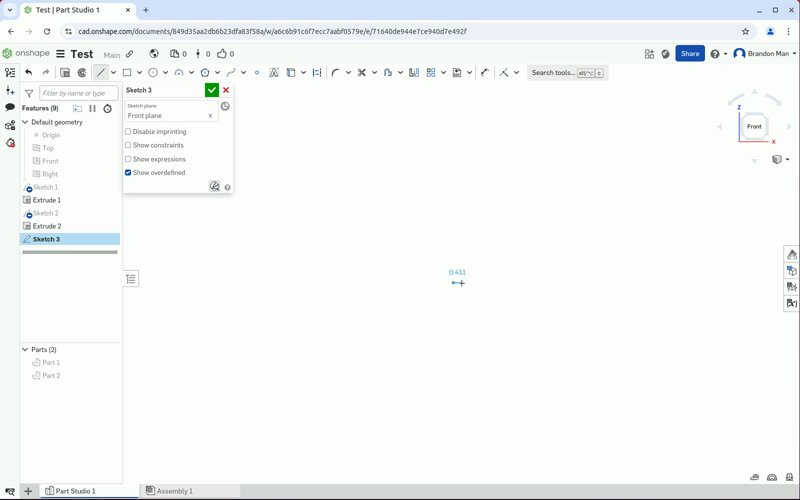
scroll(6)
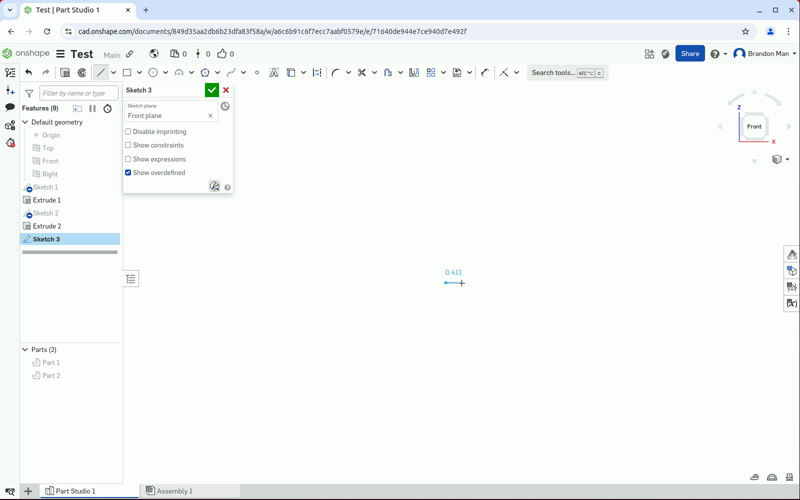
scroll(6)
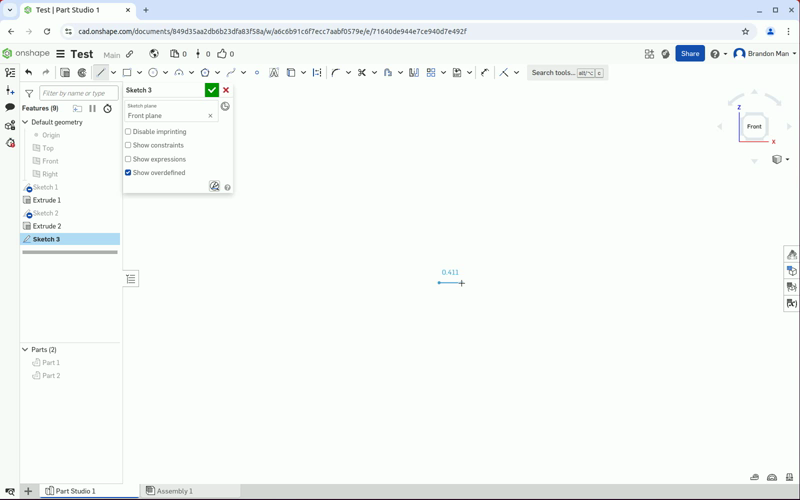
click(461, 282)
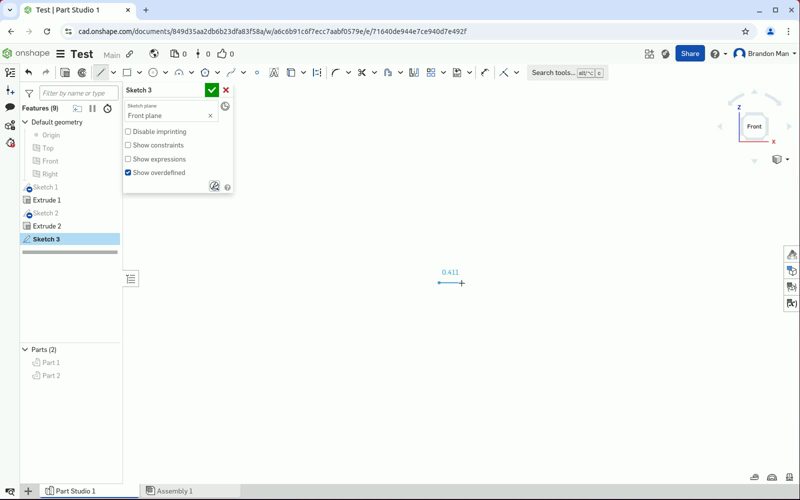
scroll(-6)
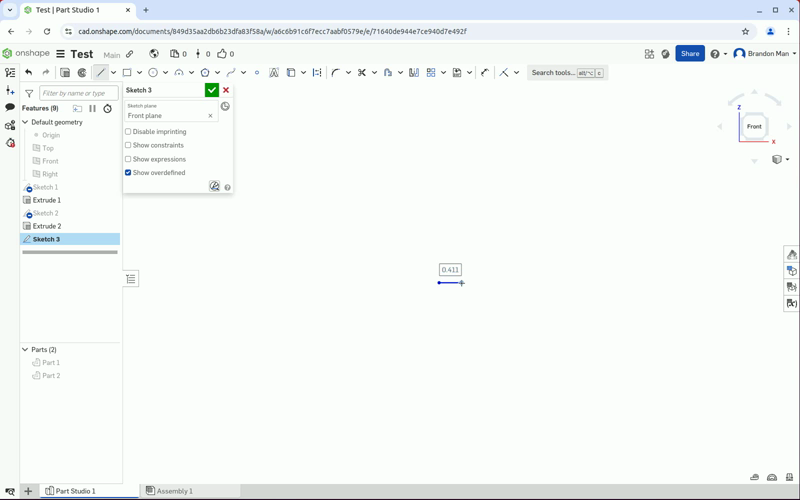
scroll(-6)
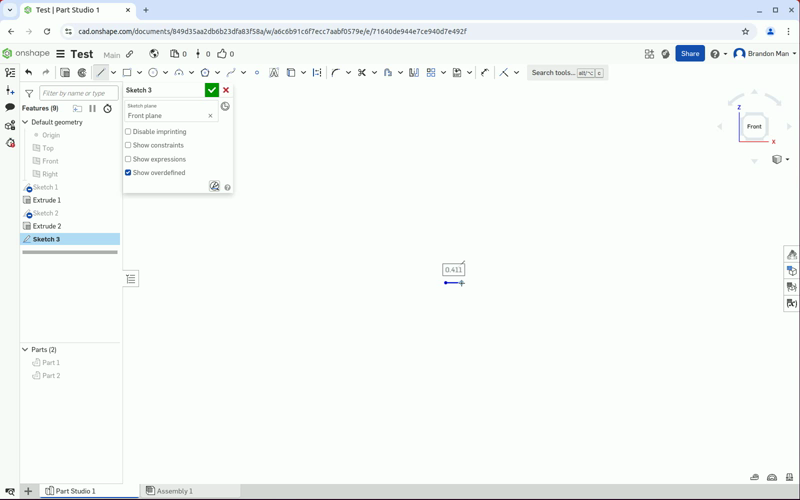
scroll(-6)
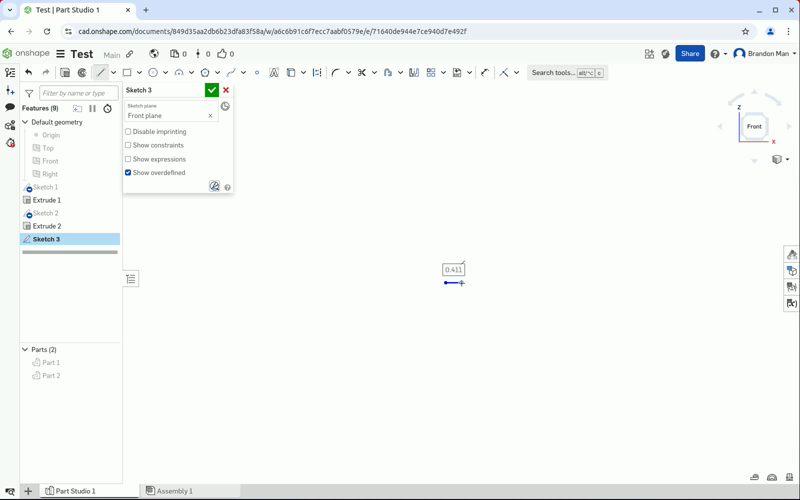
scroll(-6)
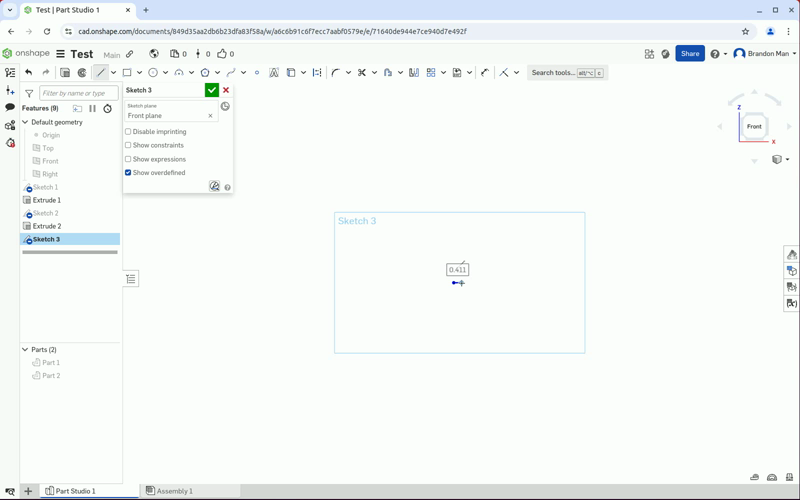
scroll(-6)
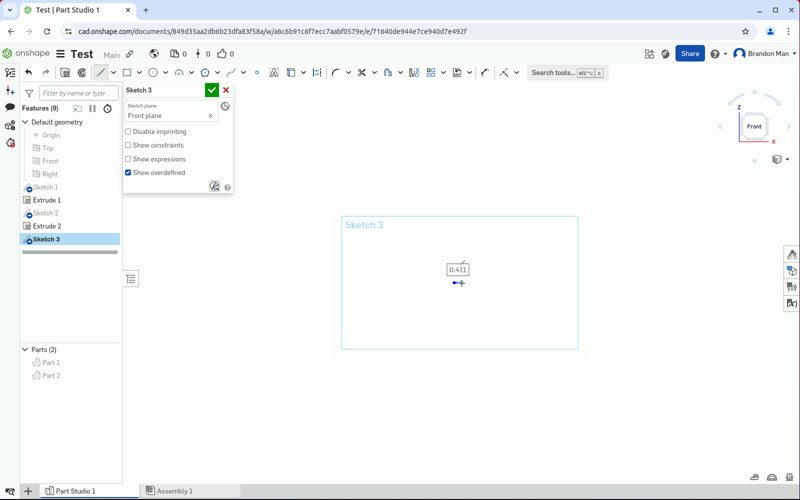
scroll(-6)
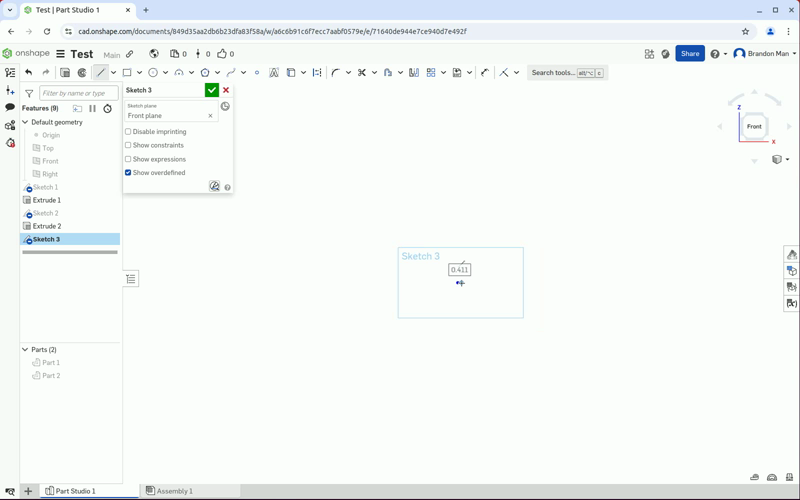
scroll(-6)
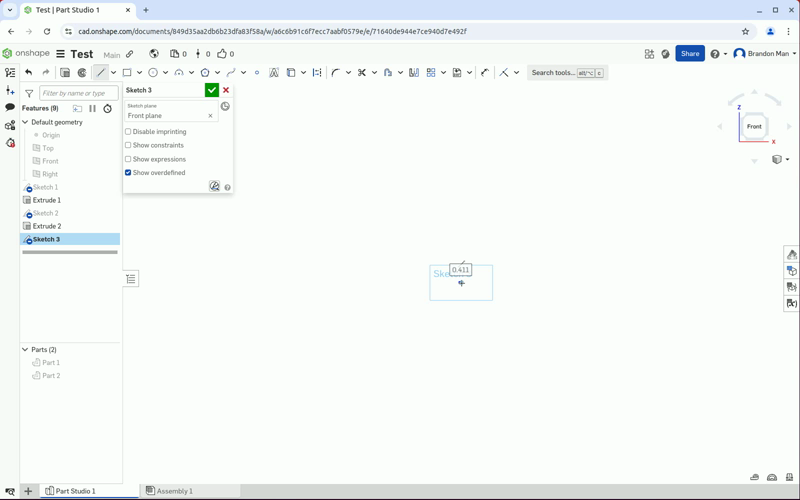
key_up(shift)
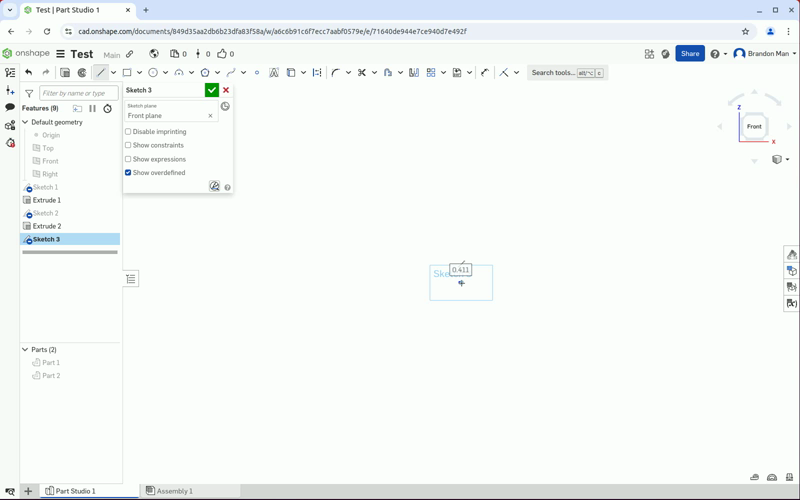
key_down(shift)
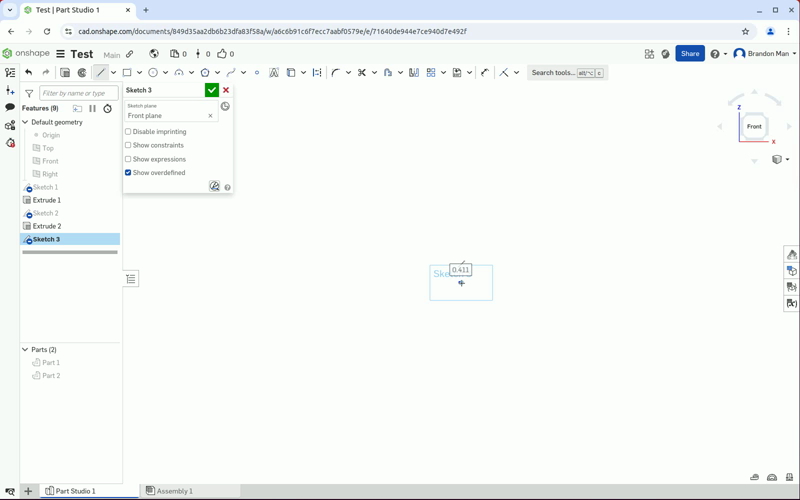
mouse_move(492, 282)
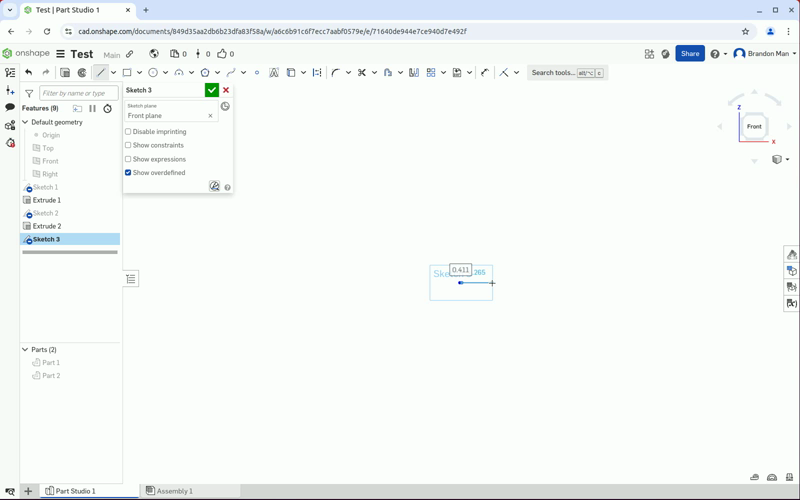
mouse_move(461, 280)
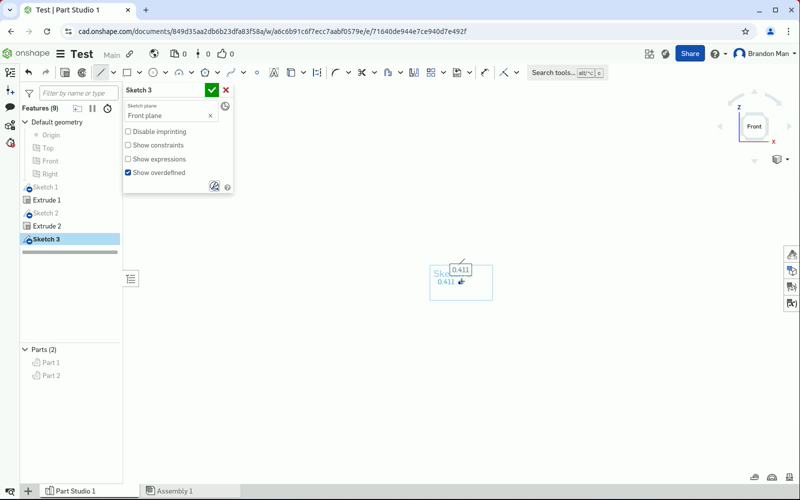
scroll(6)
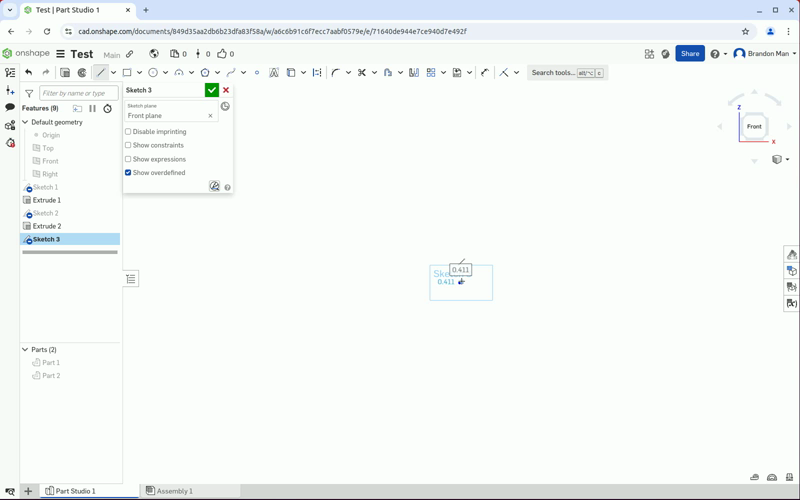
scroll(6)
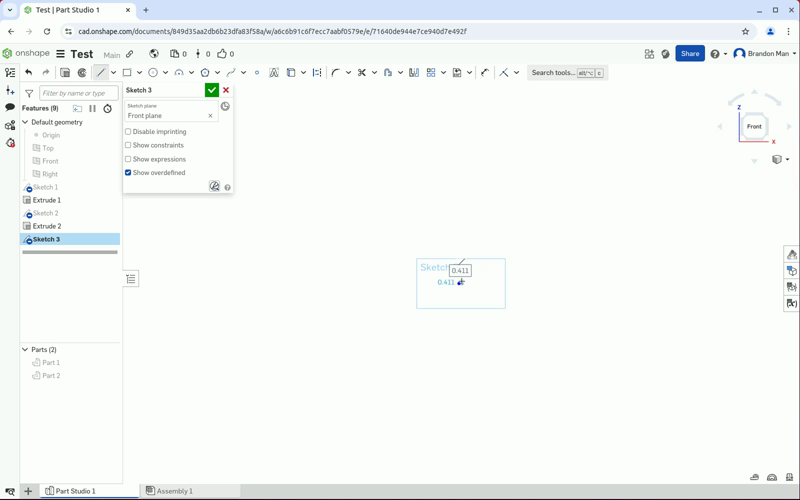
scroll(6)
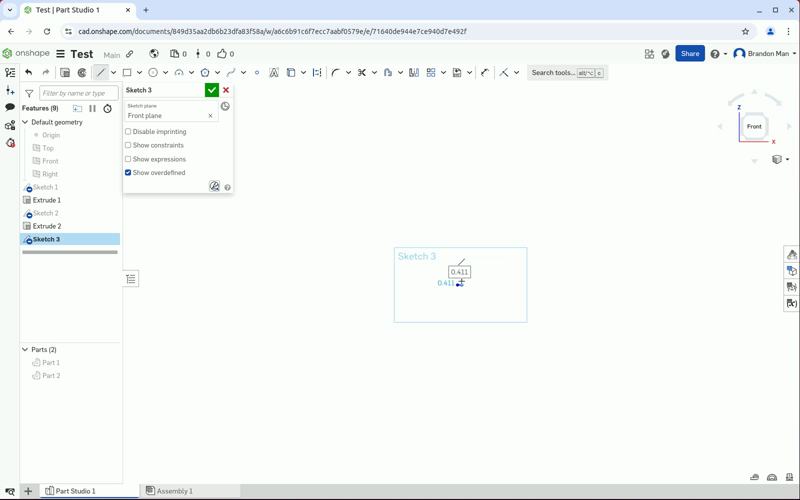
scroll(6)
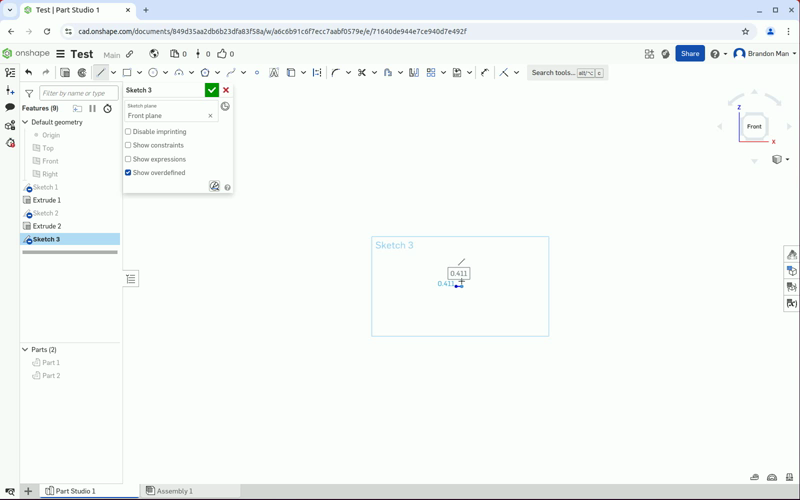
scroll(6)
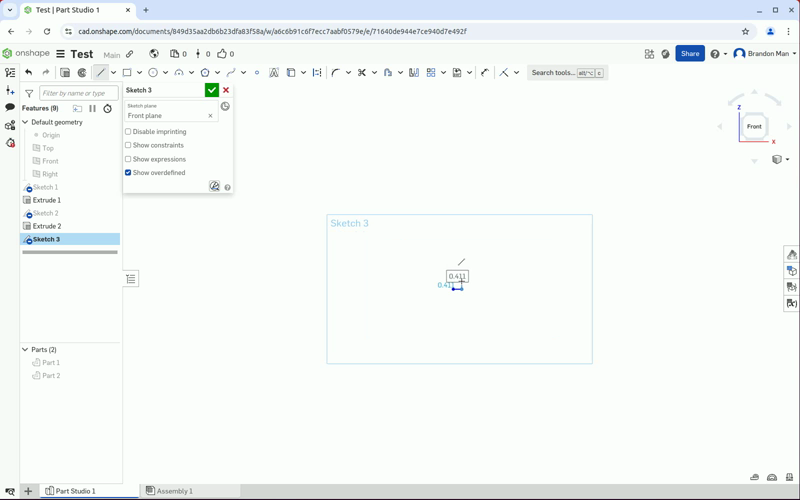
scroll(6)
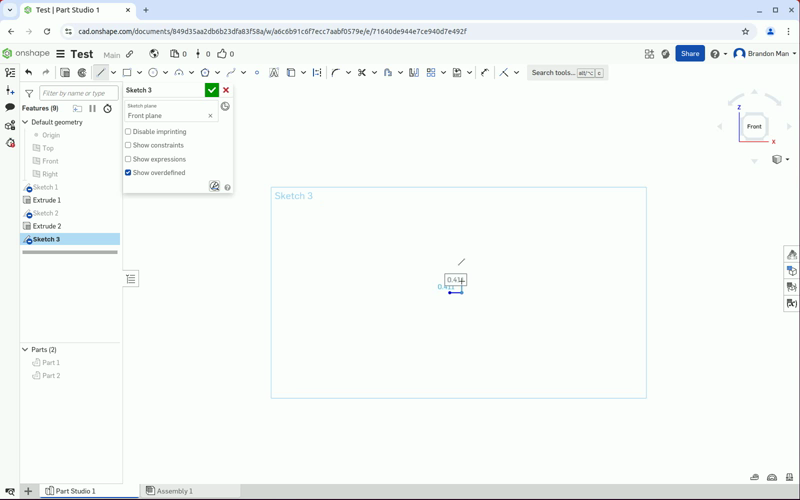
scroll(6)
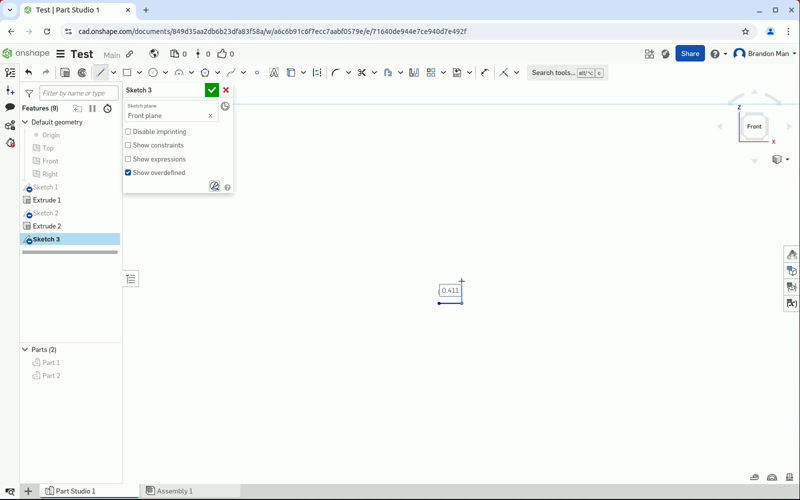
click(461, 280)
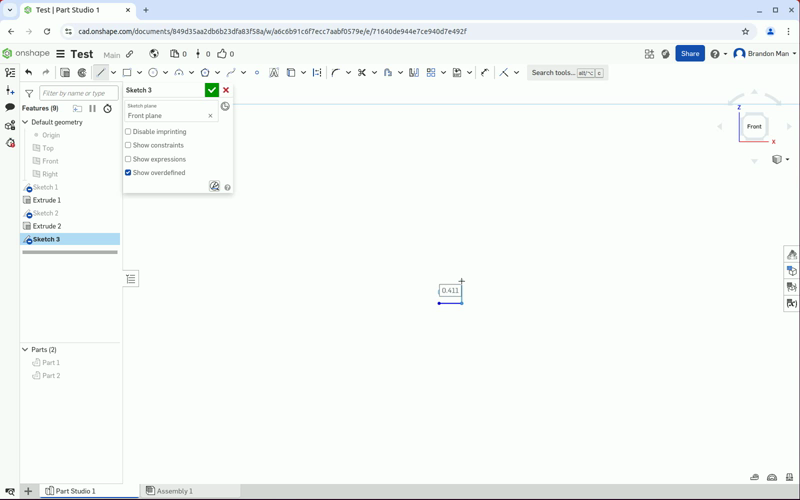
scroll(-6)
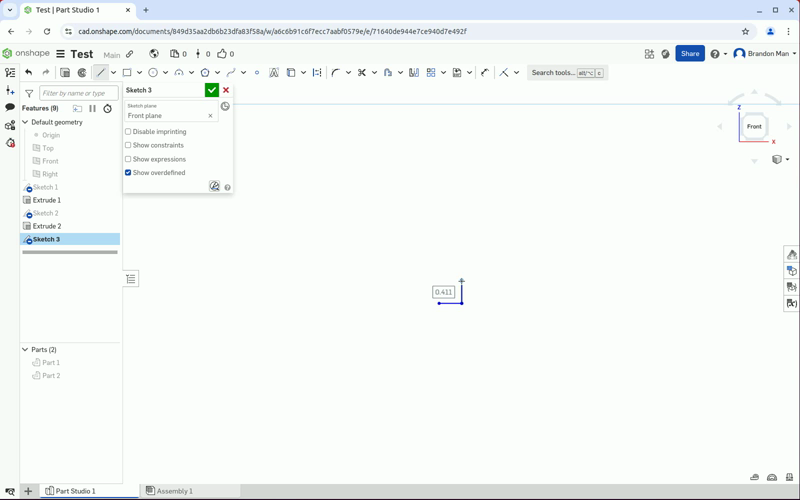
scroll(-6)
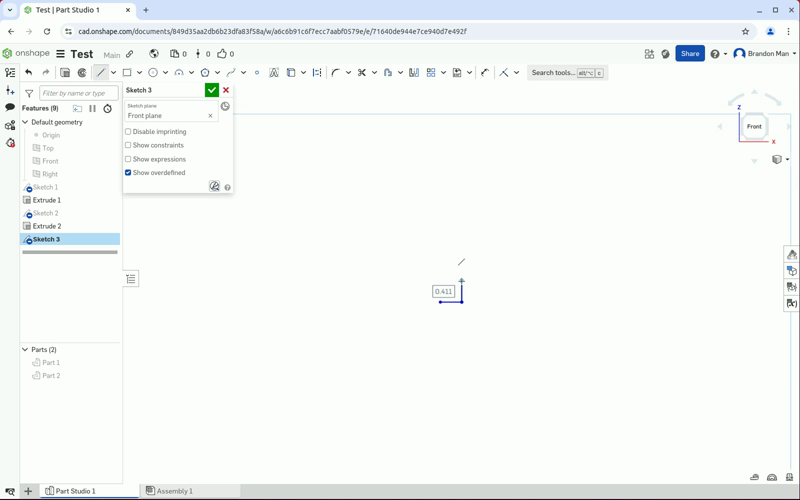
scroll(-6)
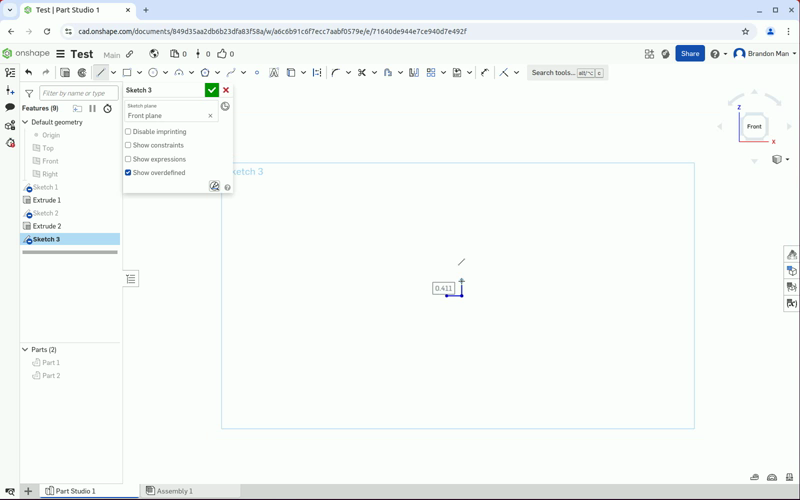
scroll(-6)
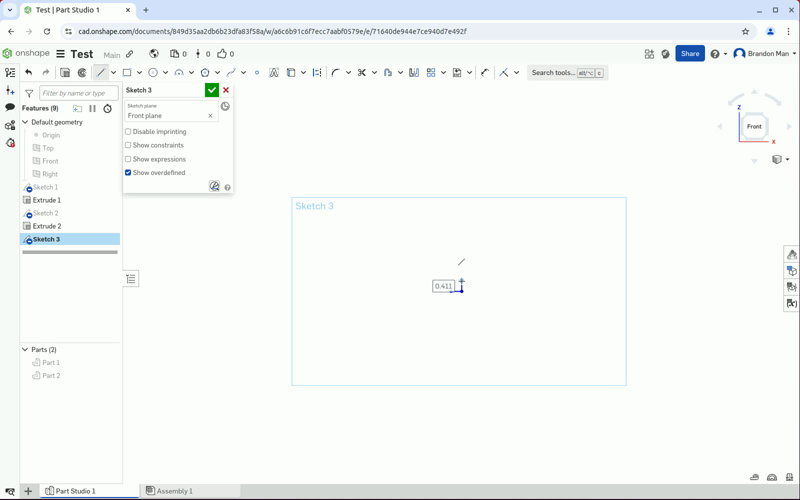
scroll(-6)
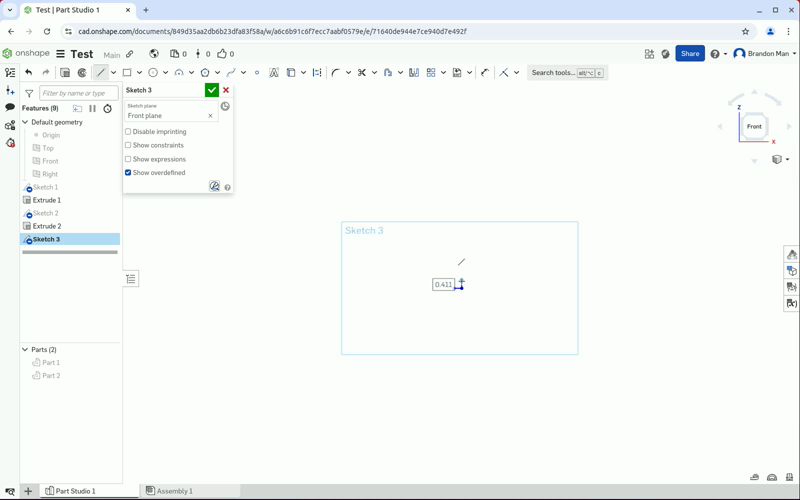
scroll(-6)
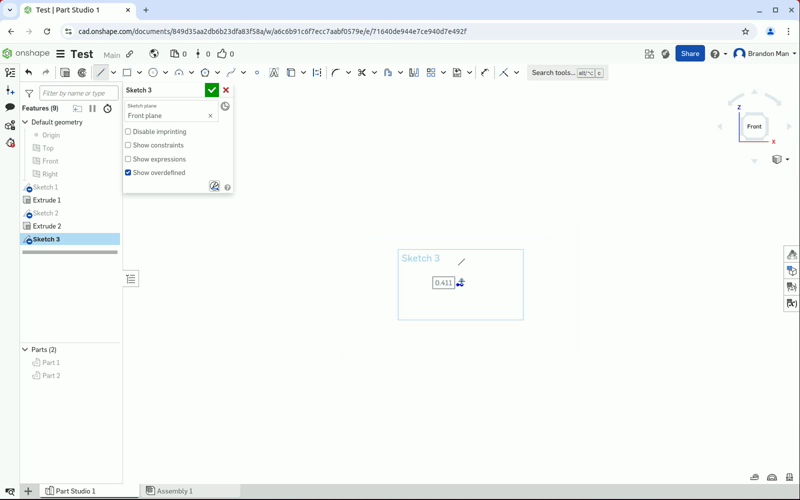
scroll(-6)
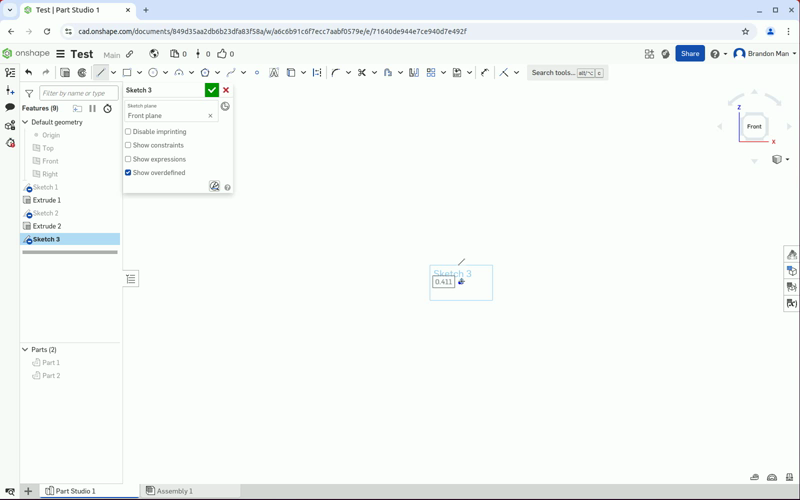
key_up(shift)
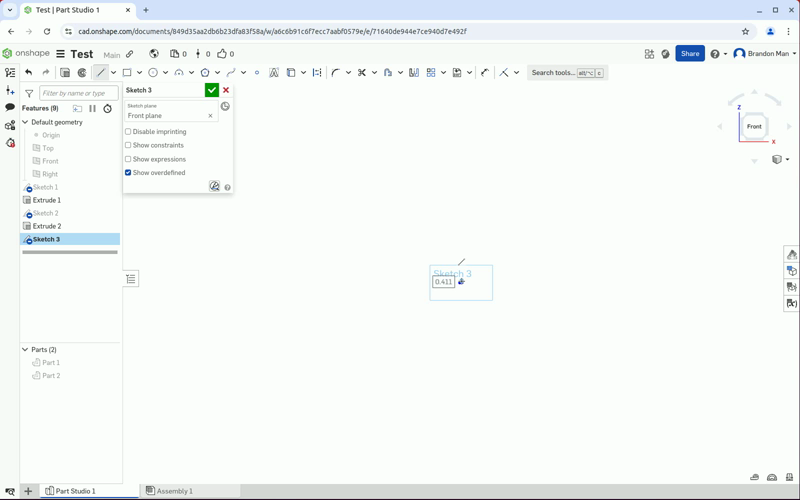
key_down(shift)
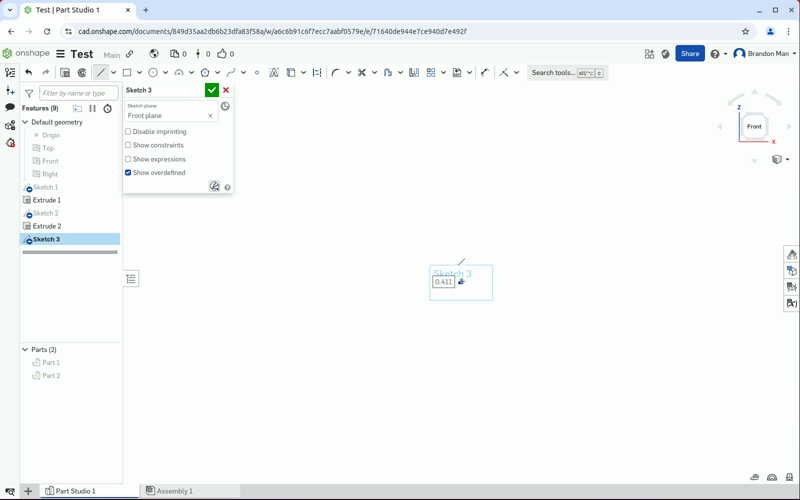
mouse_move(492, 280)
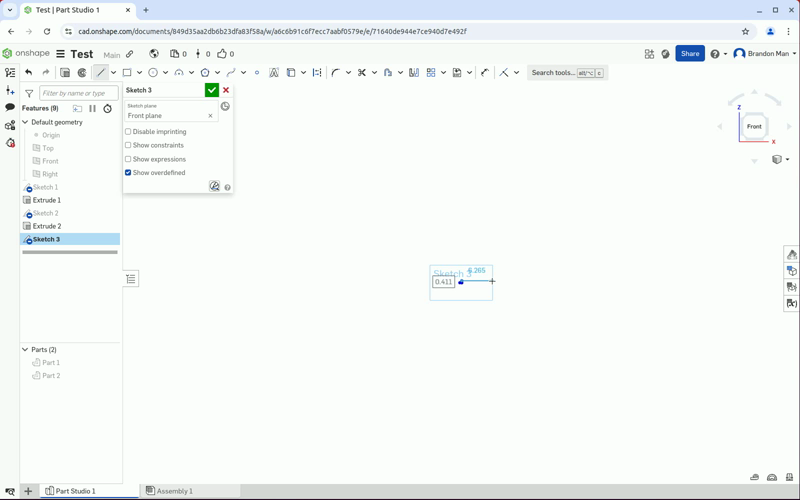
mouse_move(459, 280)
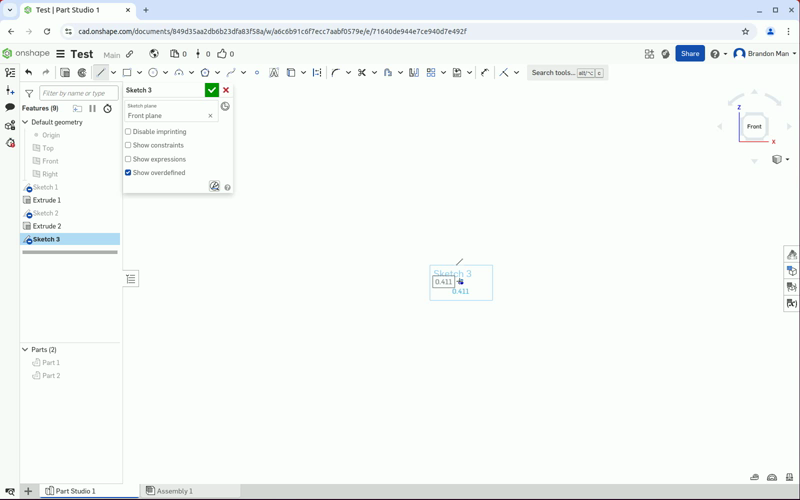
scroll(6)
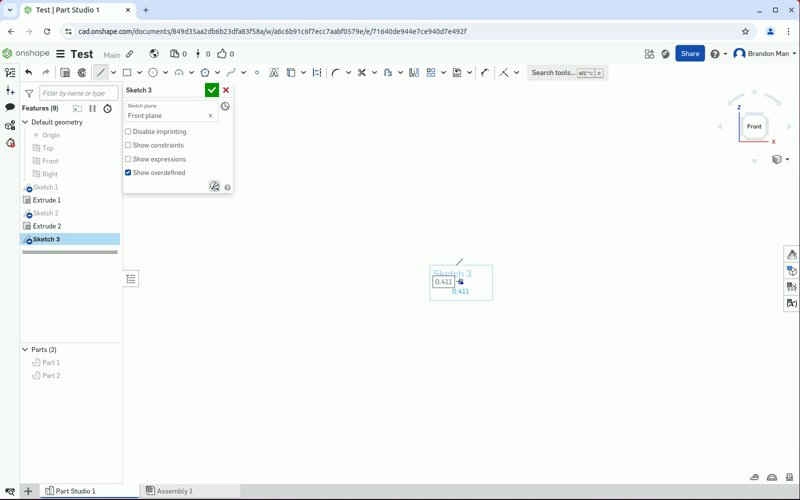
scroll(6)
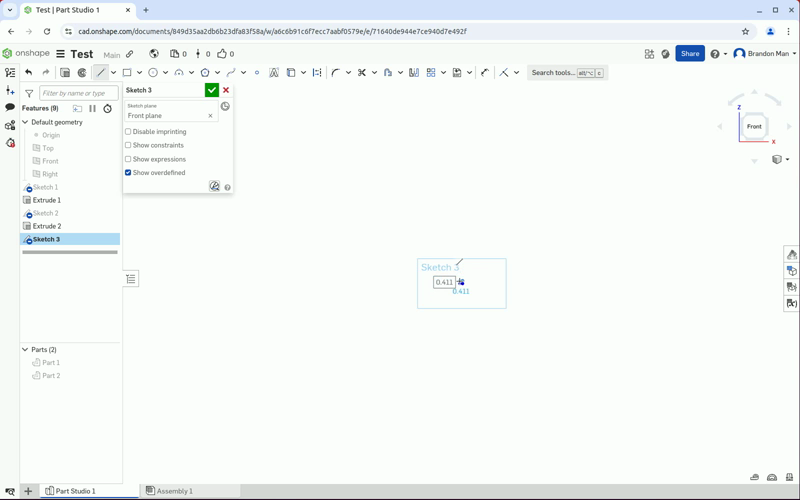
scroll(6)
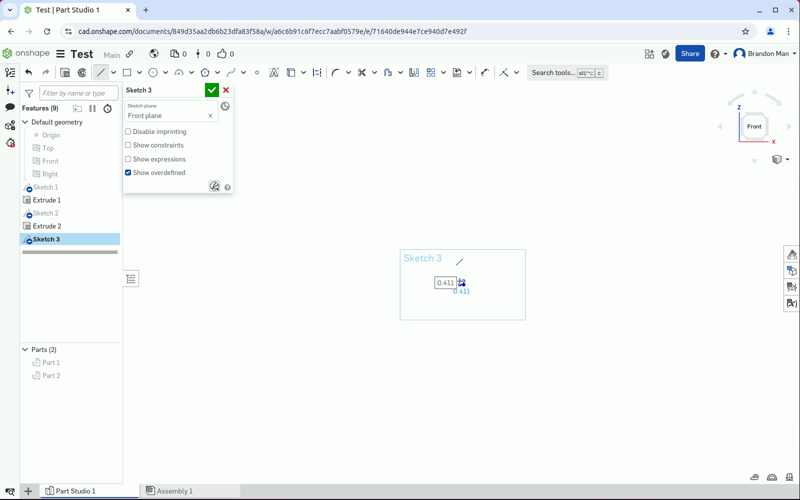
scroll(6)
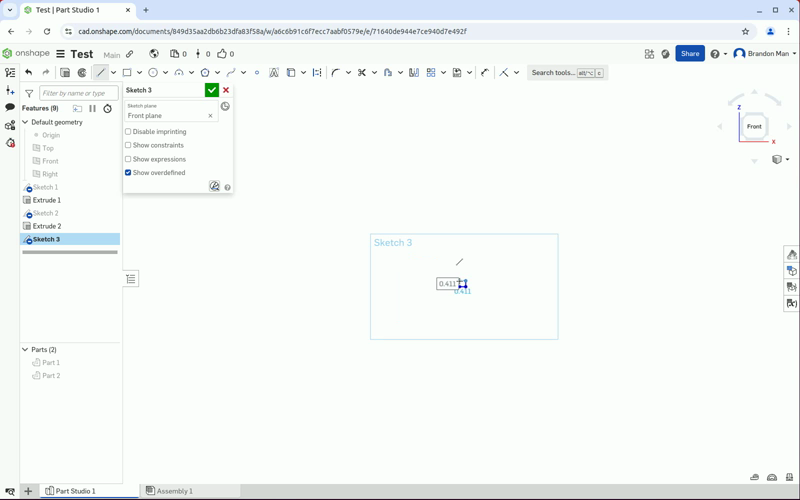
scroll(6)
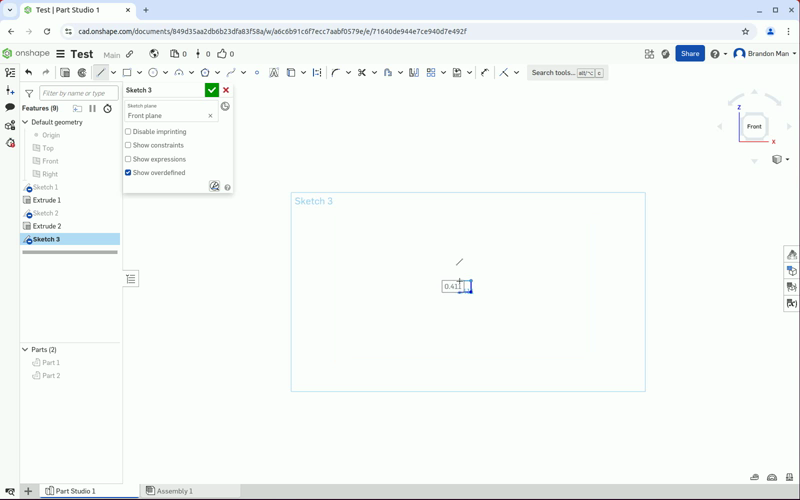
scroll(6)
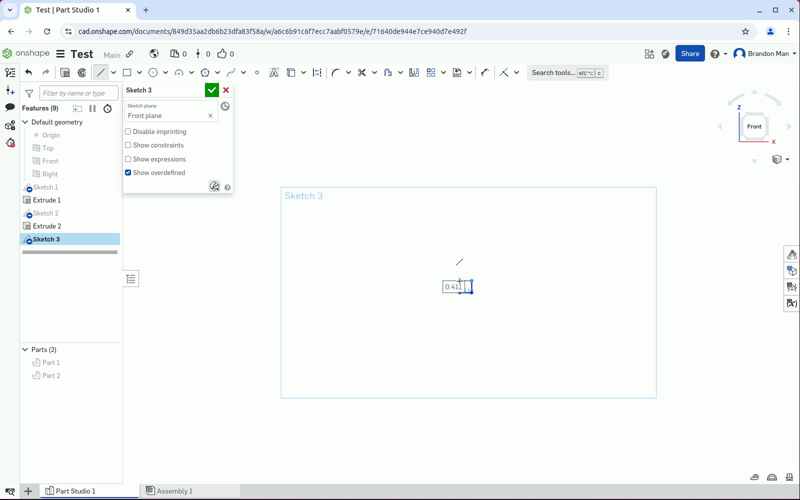
scroll(6)
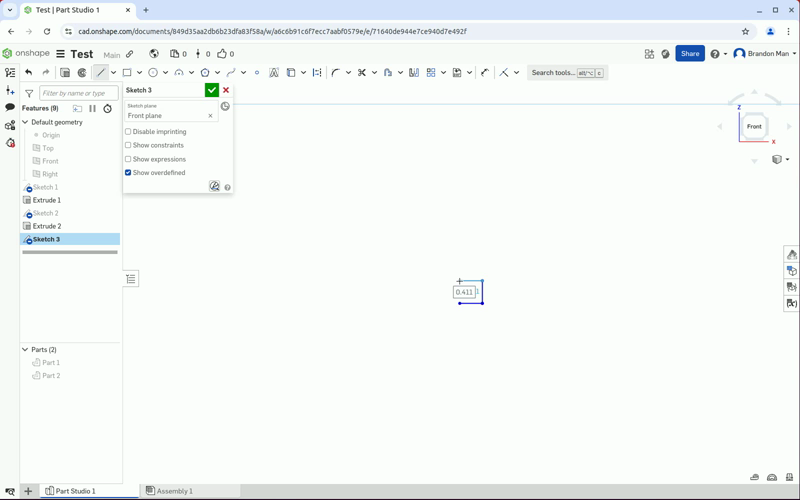
click(459, 280)
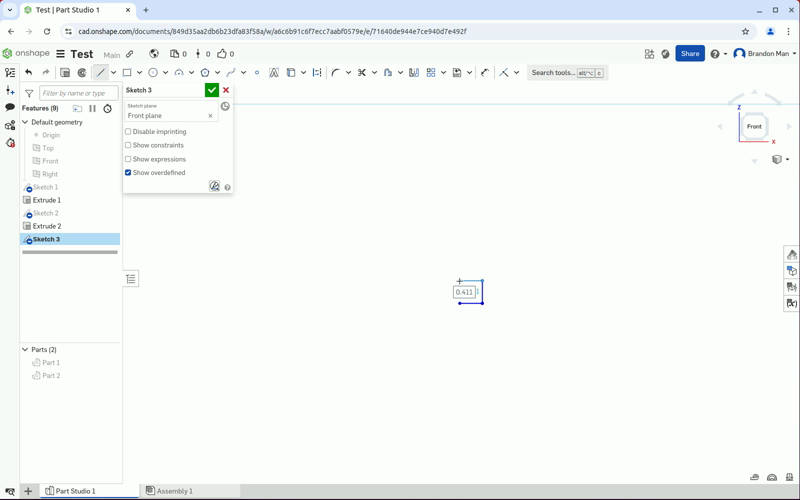
scroll(-6)
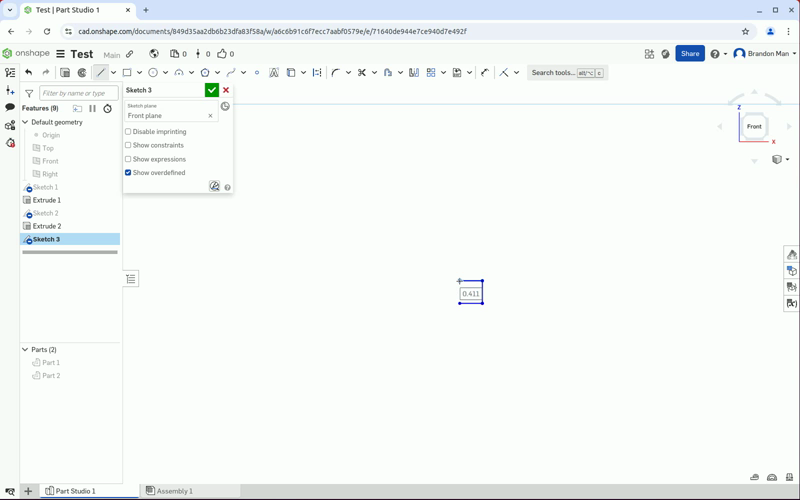
scroll(-6)
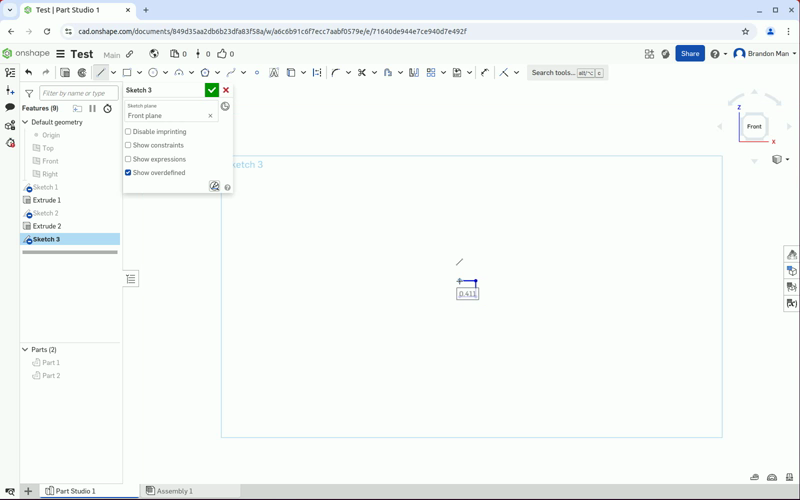
scroll(-6)
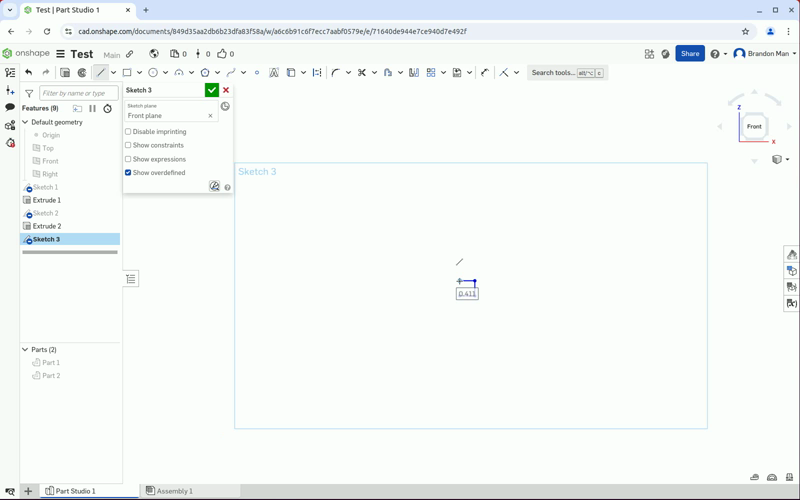
scroll(-6)
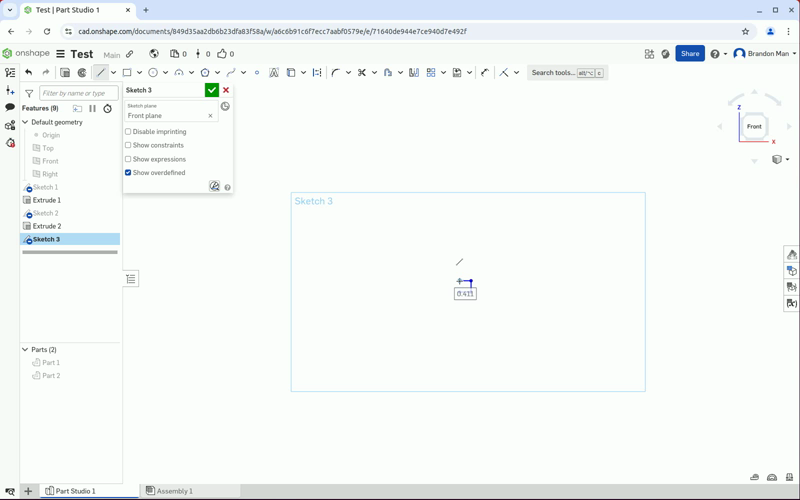
scroll(-6)
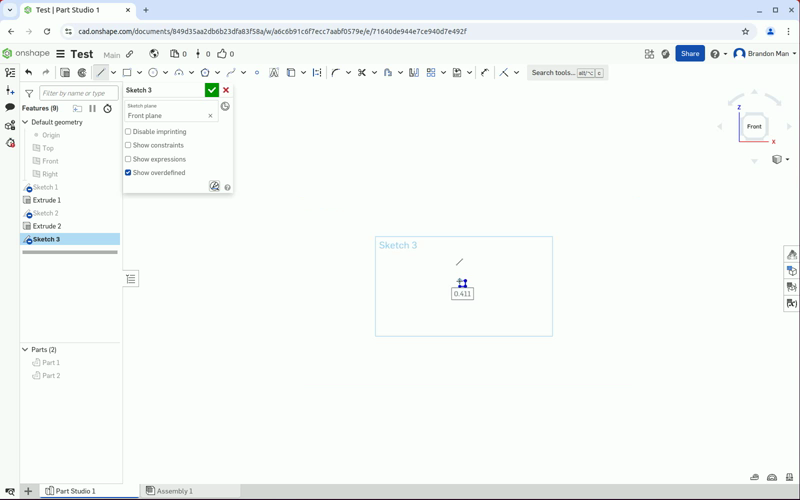
scroll(-6)
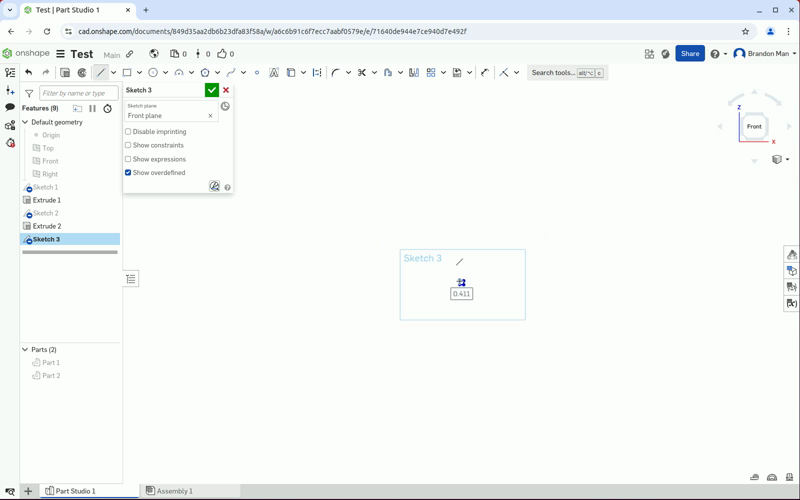
scroll(-6)
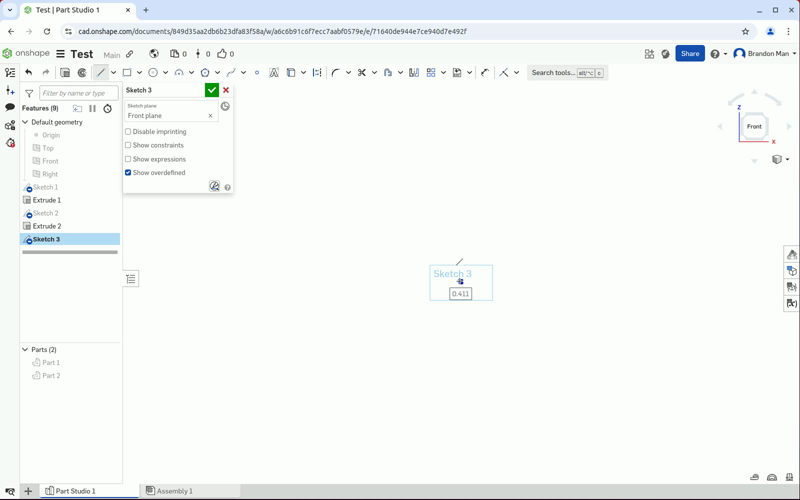
key_up(shift)
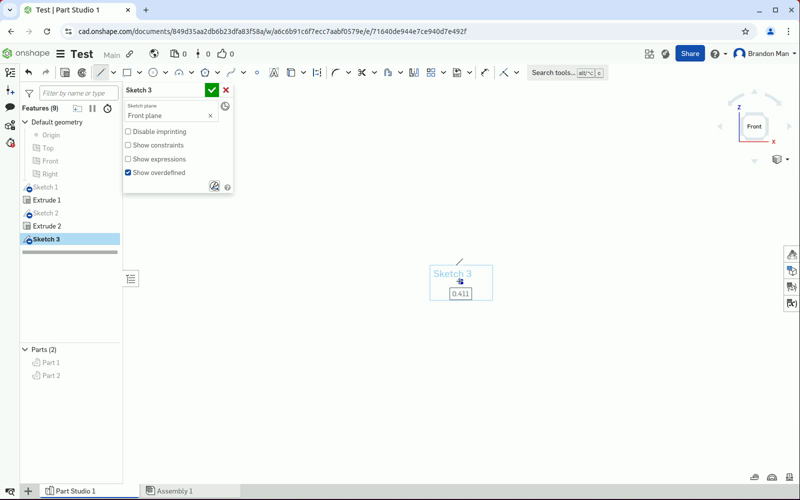
mouse_move(489, 280)
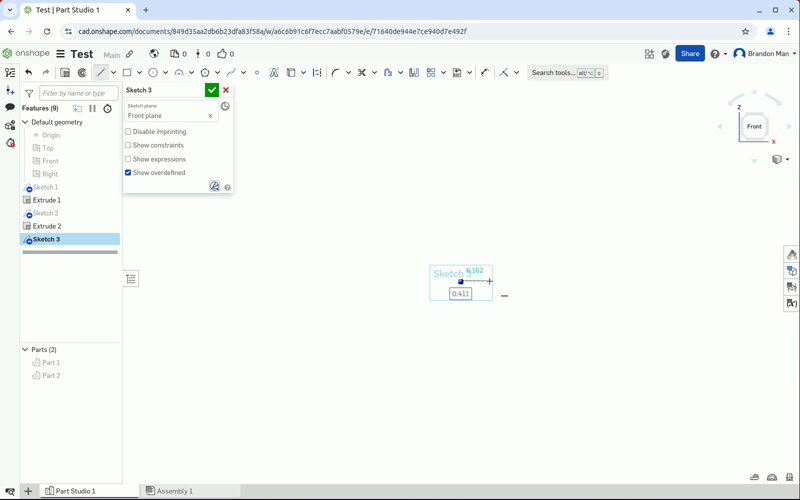
key_down(shift)
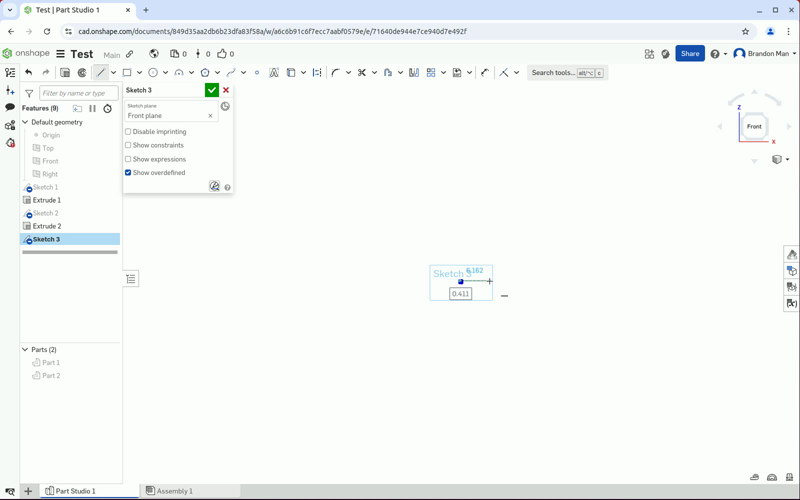
mouse_move(459, 282)
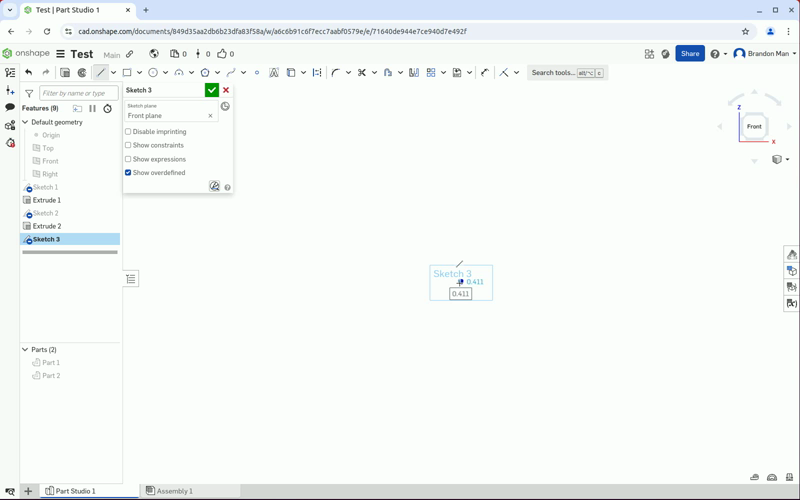
scroll(6)
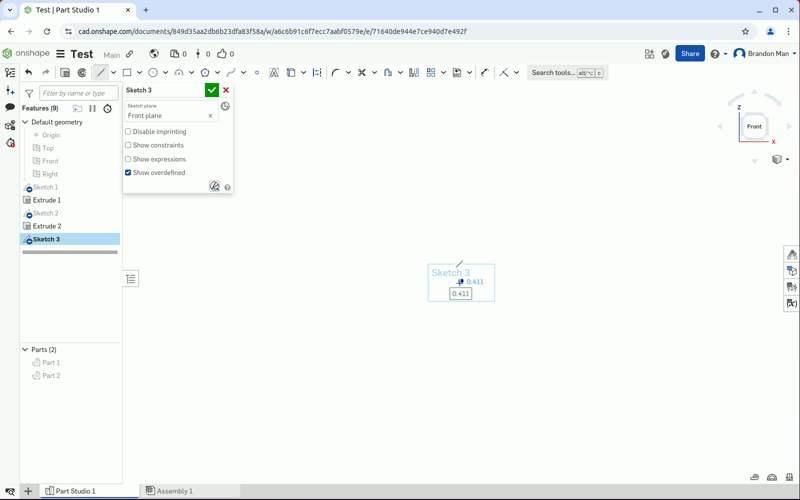
scroll(6)
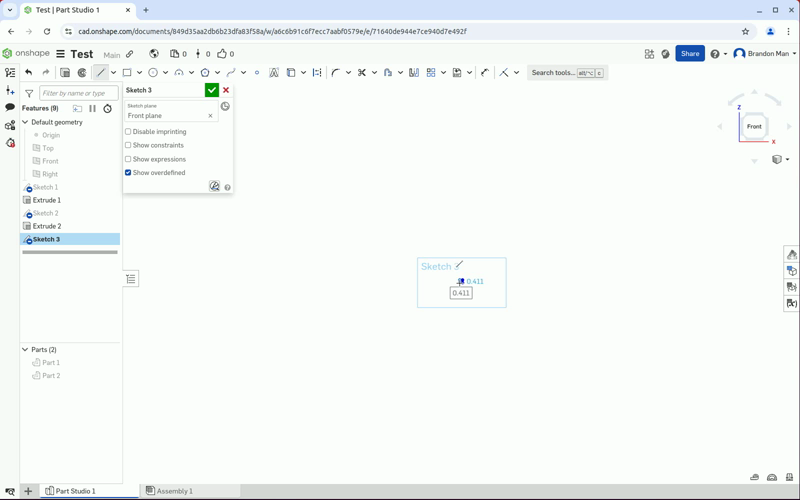
scroll(6)
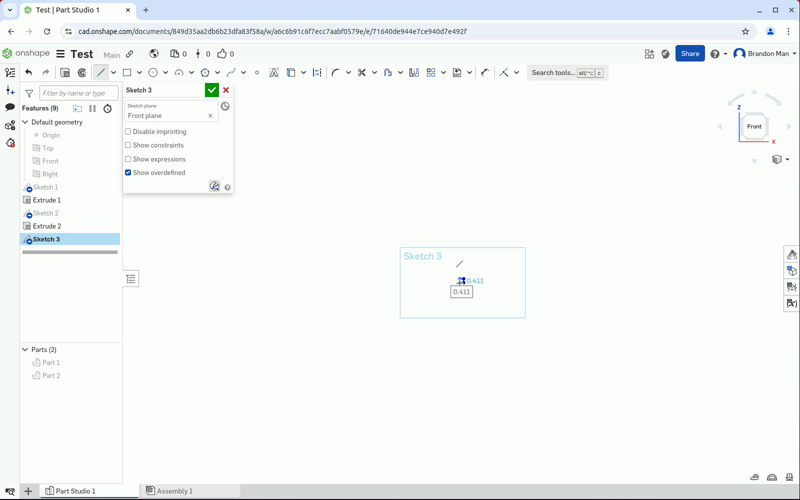
scroll(6)
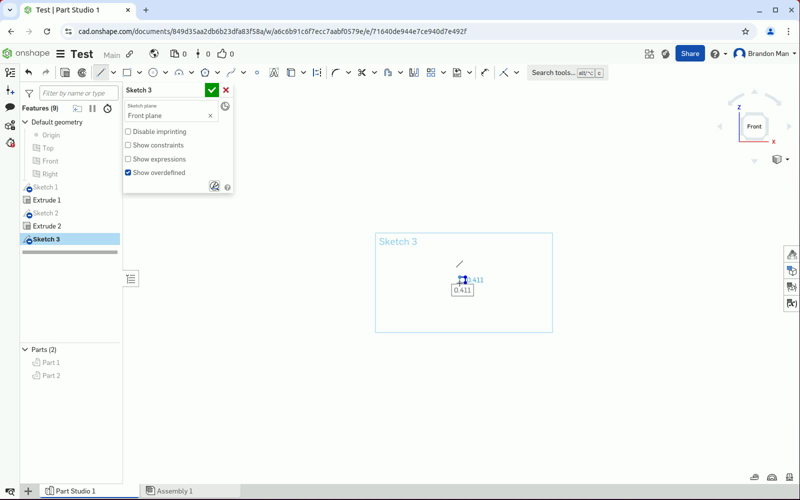
scroll(6)
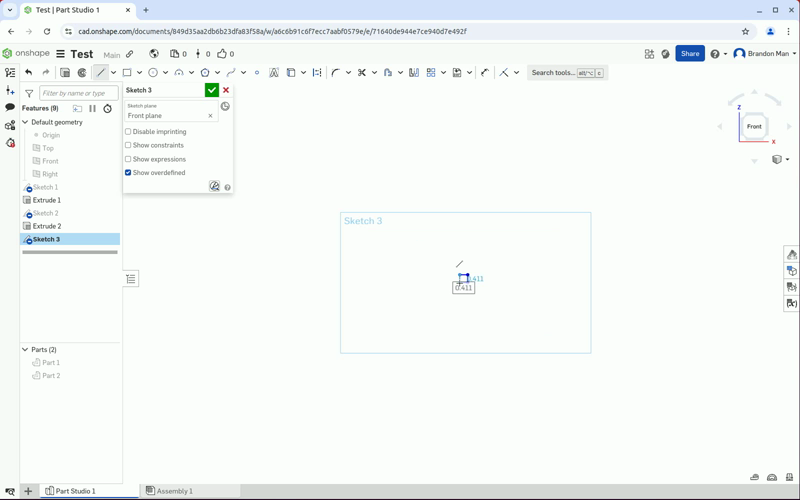
scroll(6)
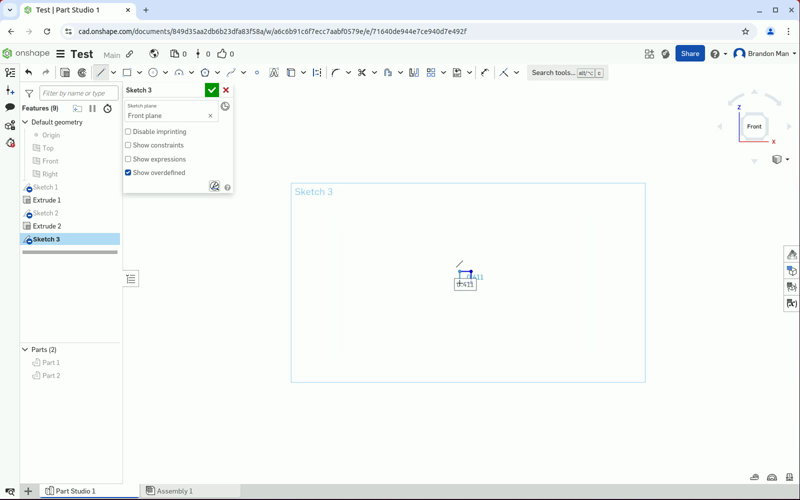
scroll(6)
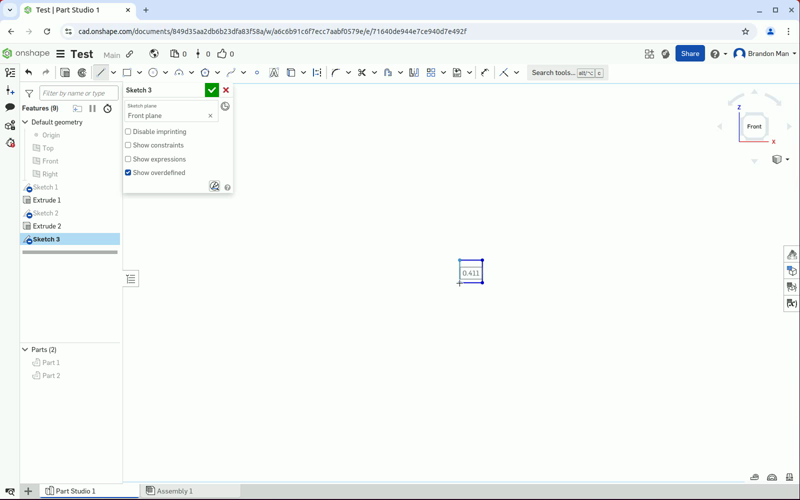
key_up(shift)
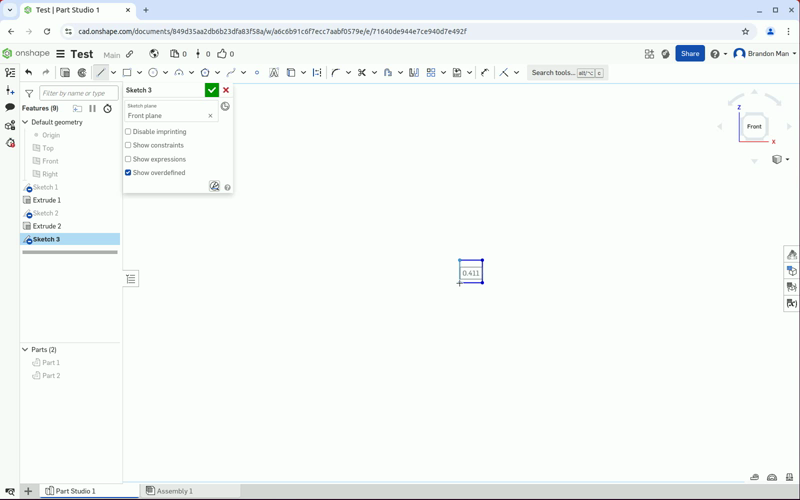
click(459, 282)
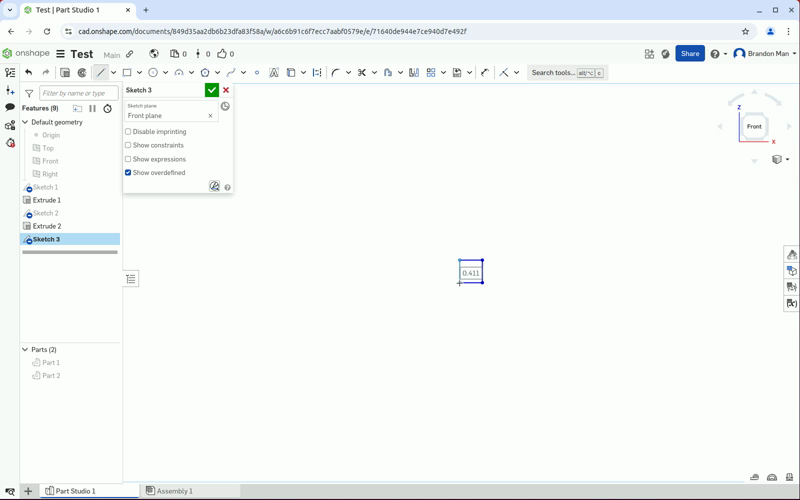
scroll(-6)
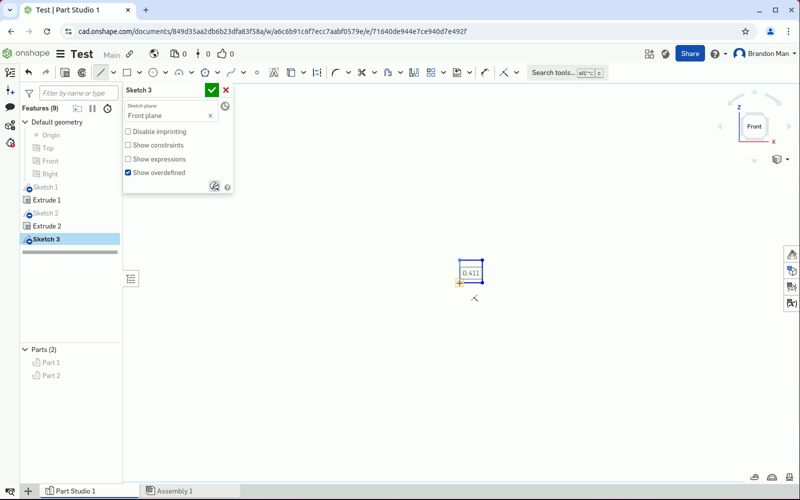
scroll(-6)
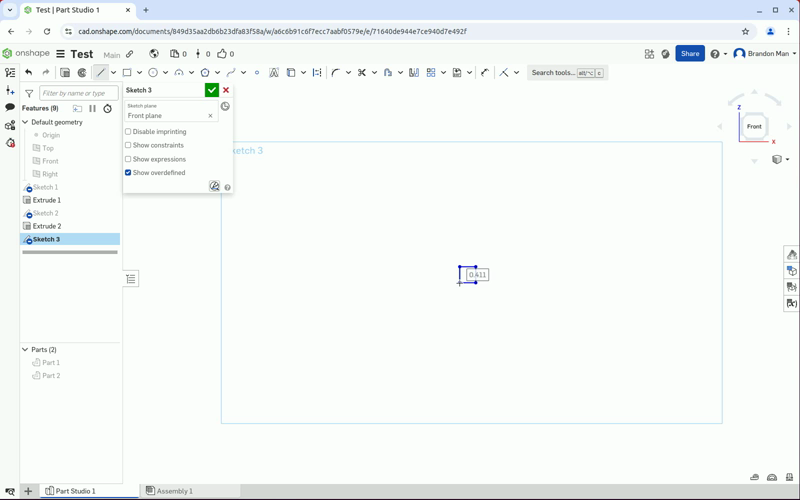
scroll(-6)
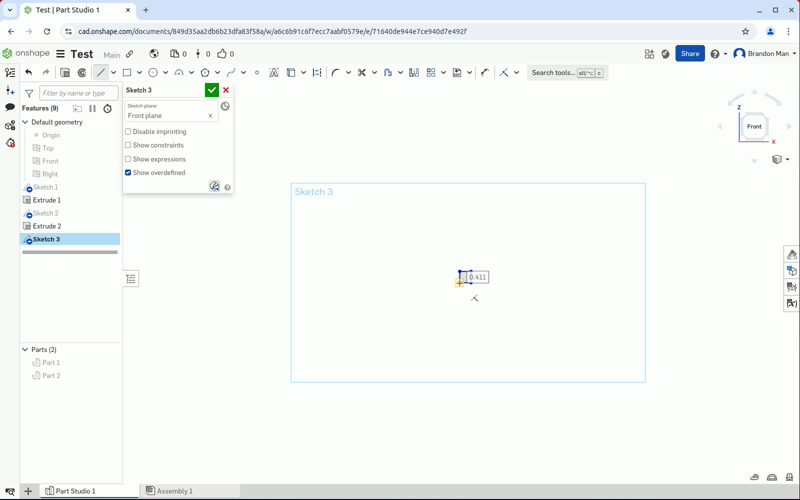
scroll(-6)
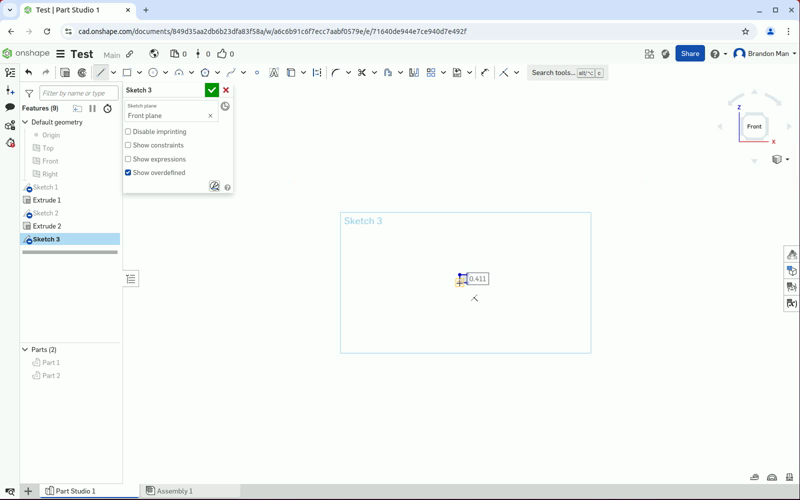
scroll(-6)
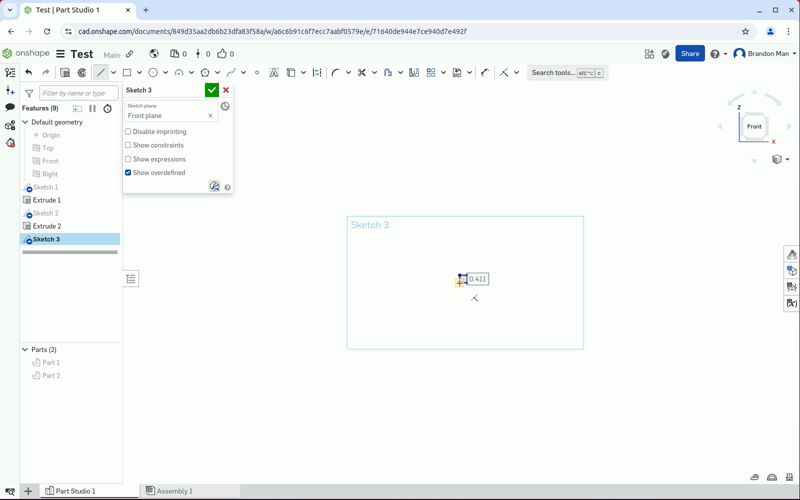
scroll(-6)
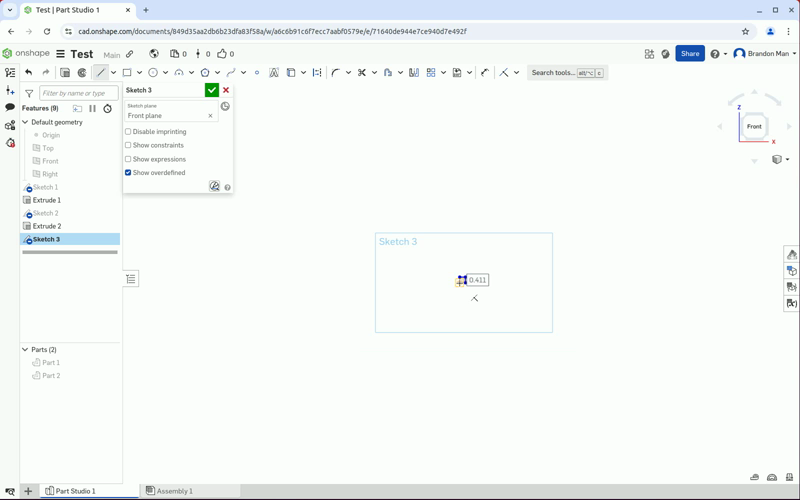
scroll(-6)
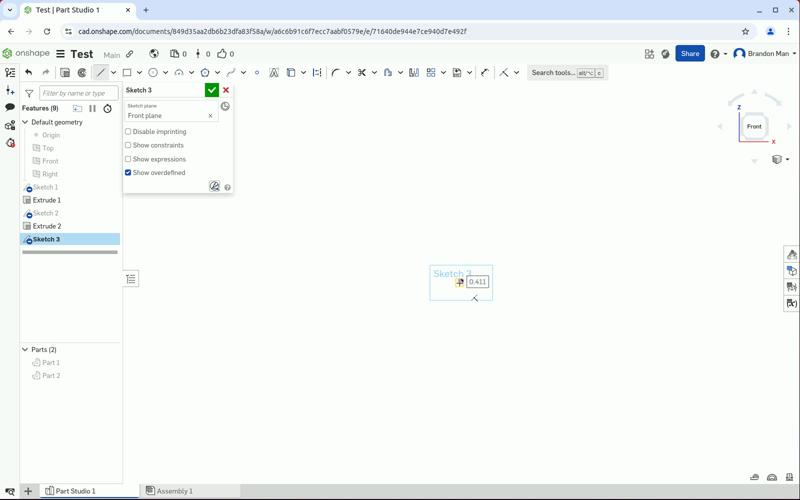
key(esc)
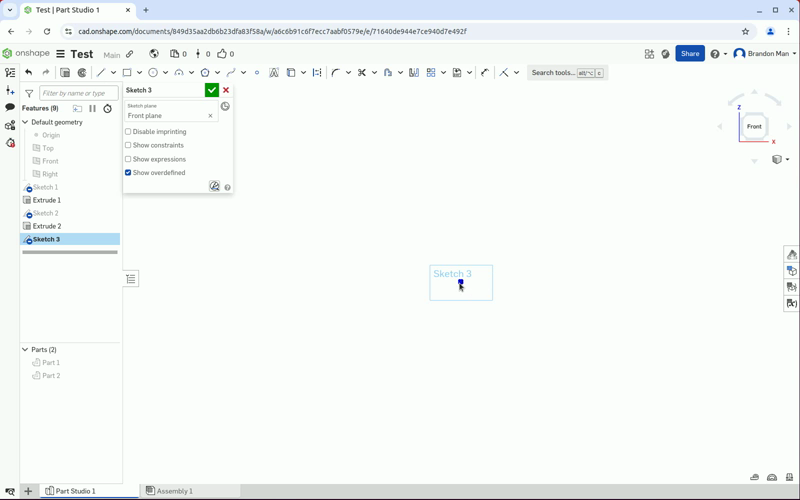
mouse_move(461, 281)
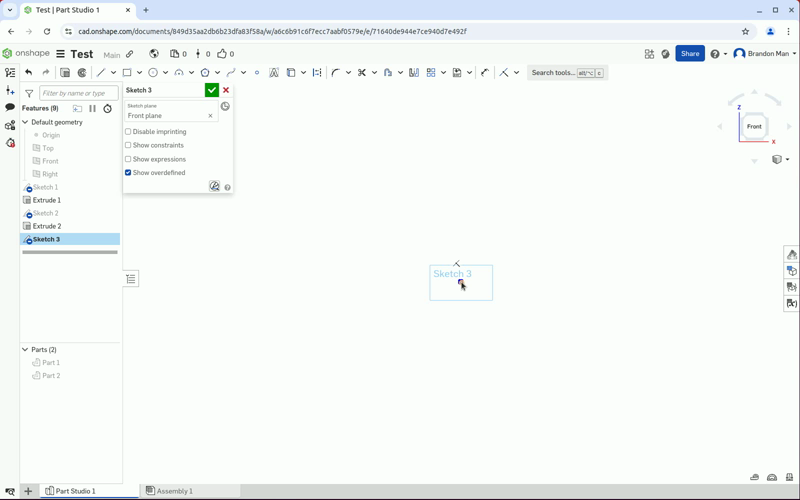
scroll(6)
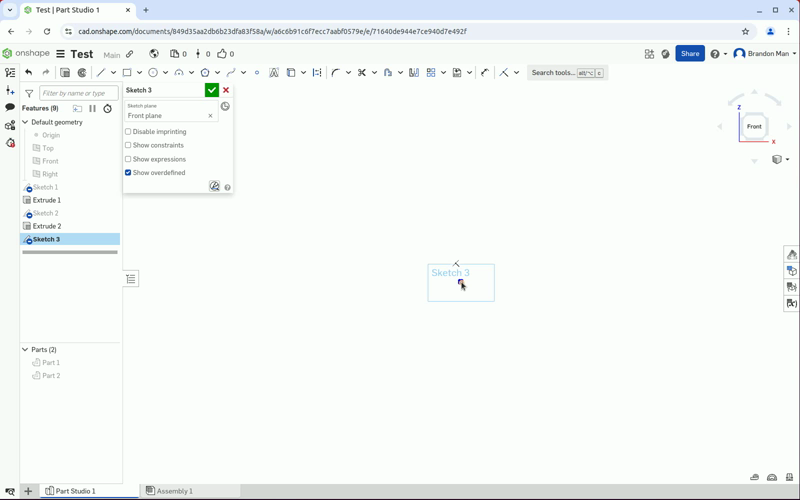
scroll(6)
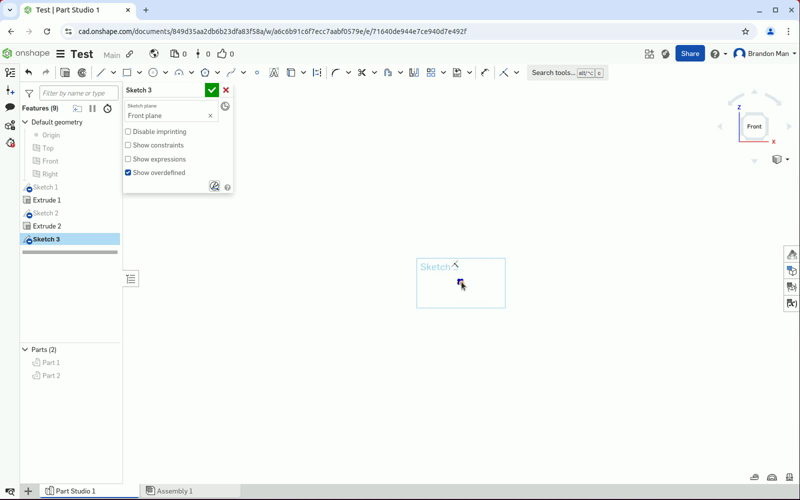
scroll(6)
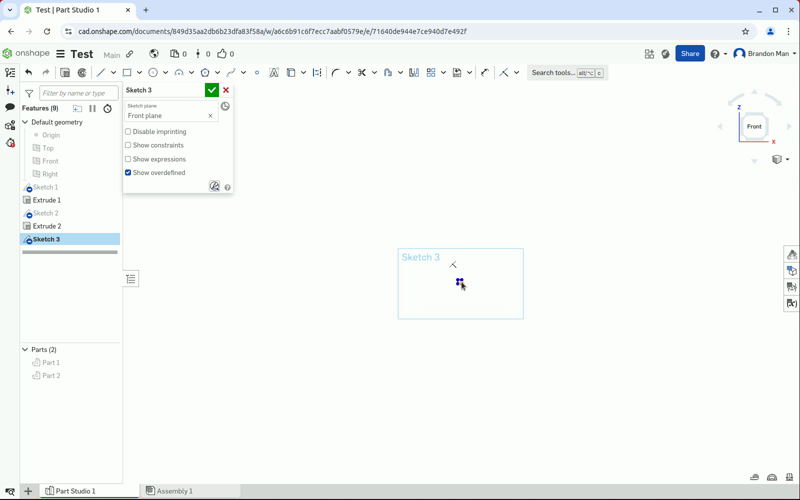
scroll(6)
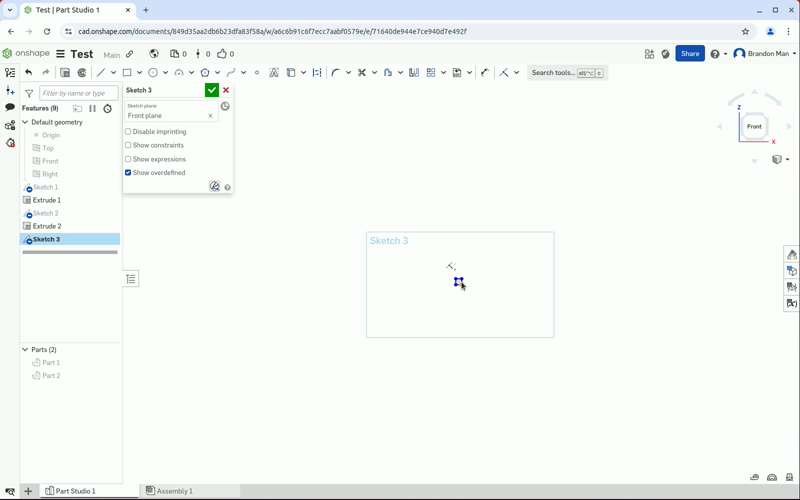
scroll(6)
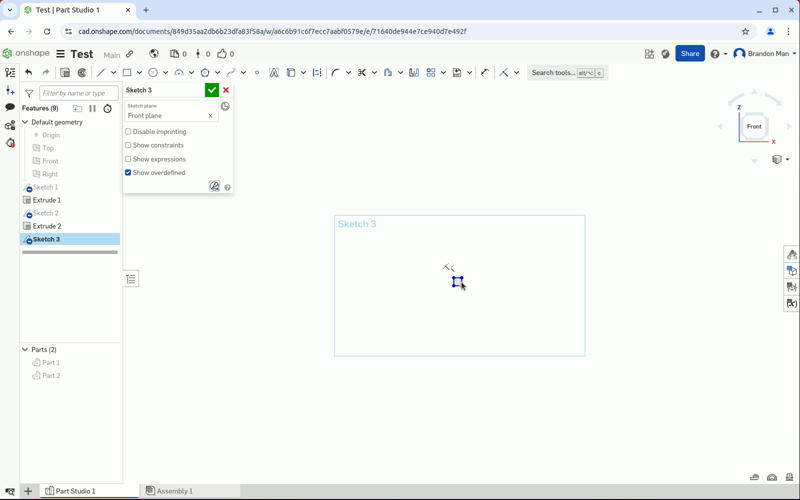
scroll(6)
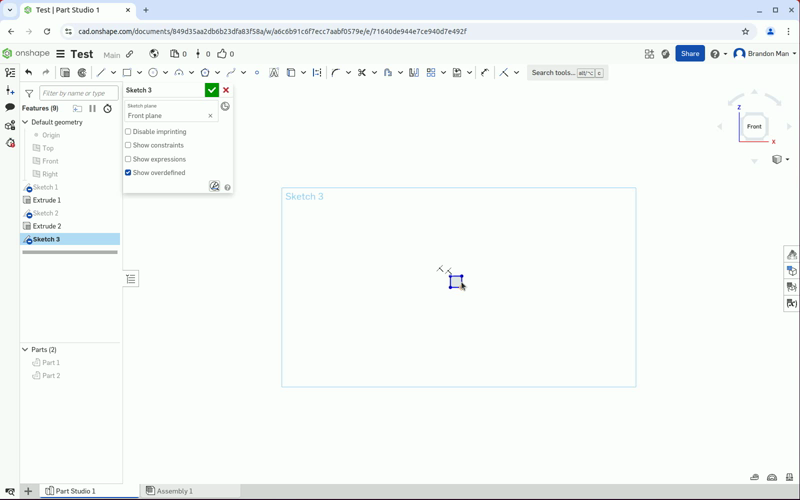
scroll(6)
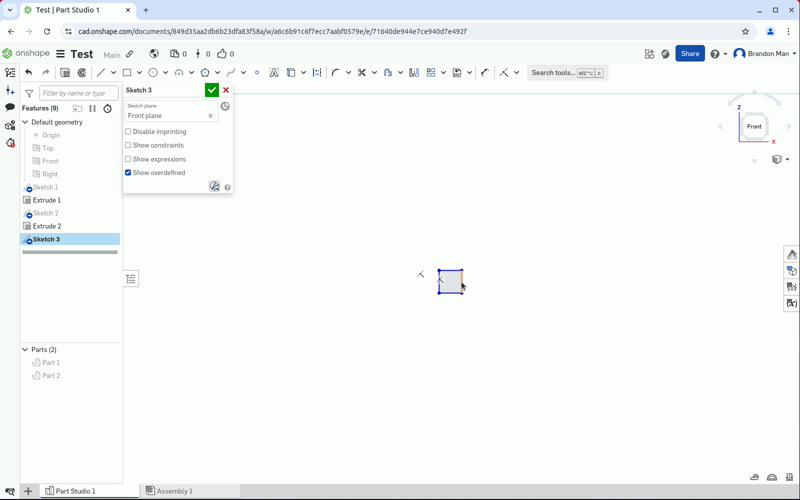
click(461, 281)
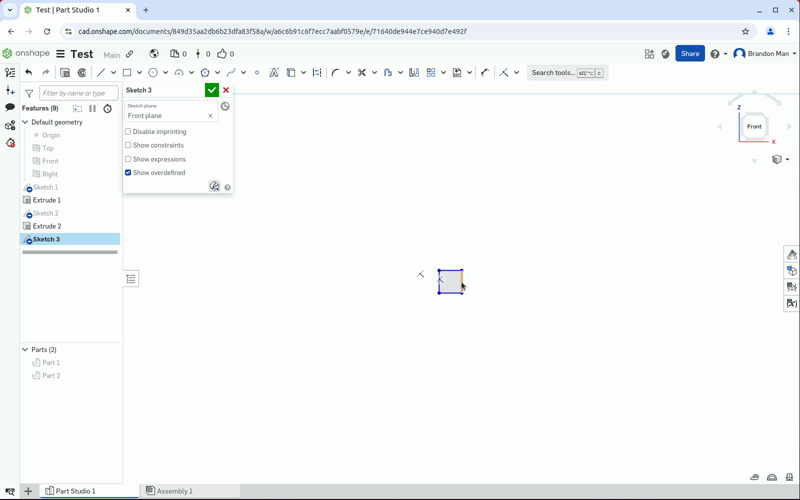
scroll(-6)
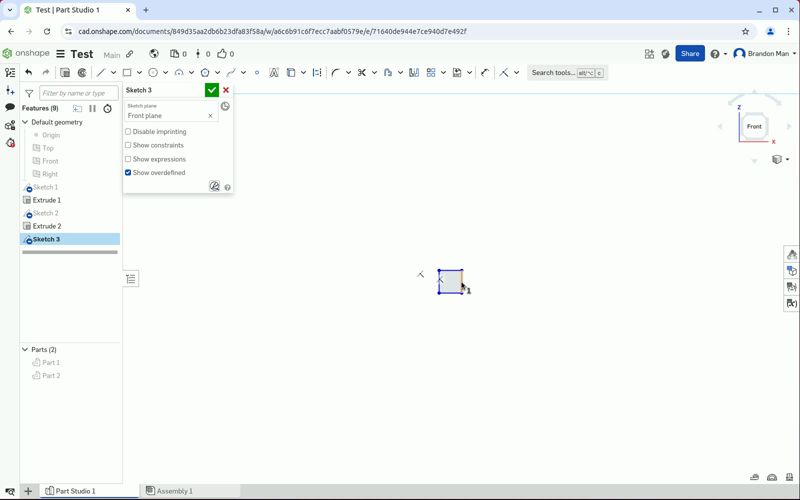
scroll(-6)
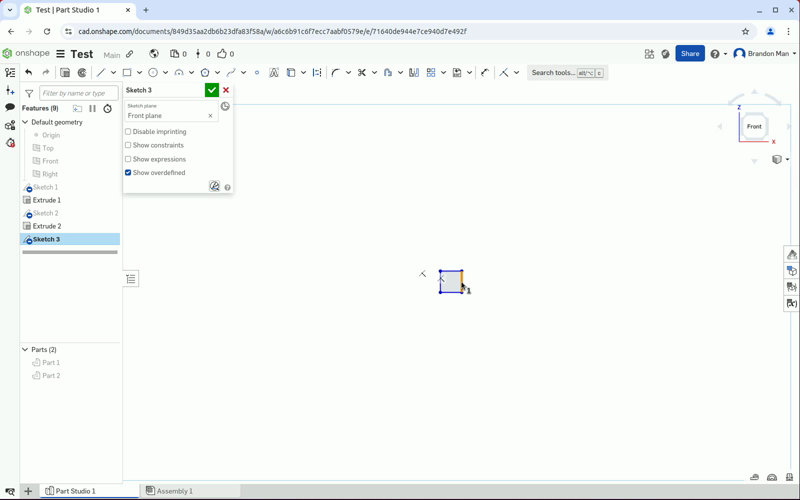
scroll(-6)
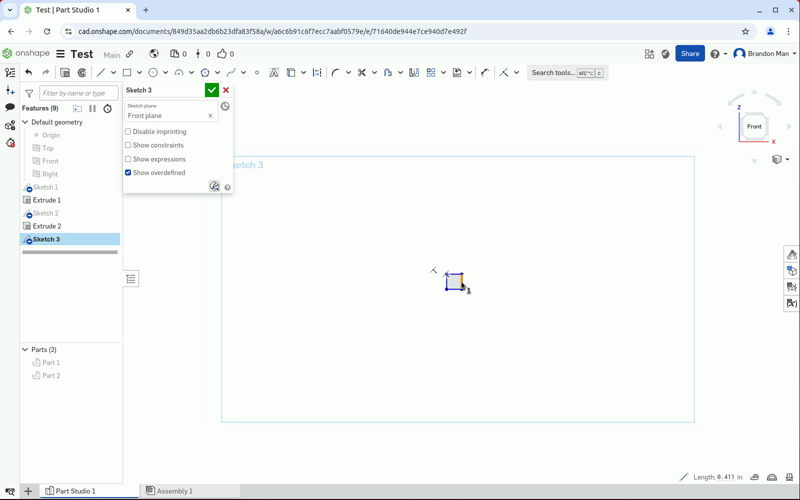
scroll(-6)
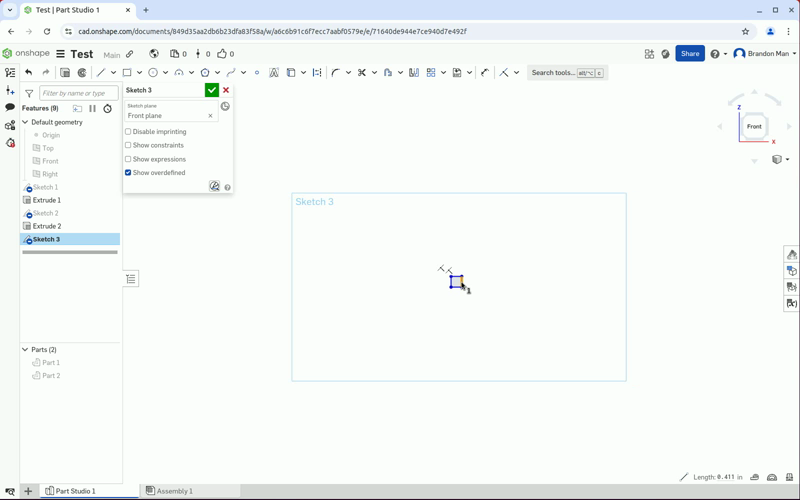
scroll(-6)
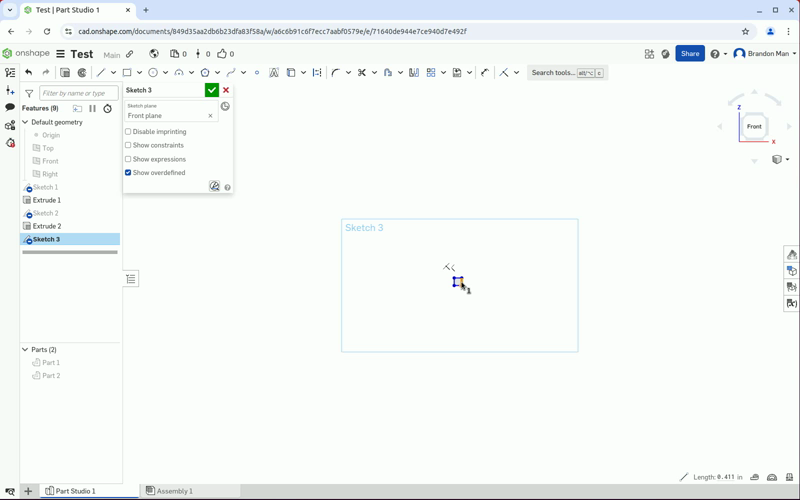
scroll(-6)
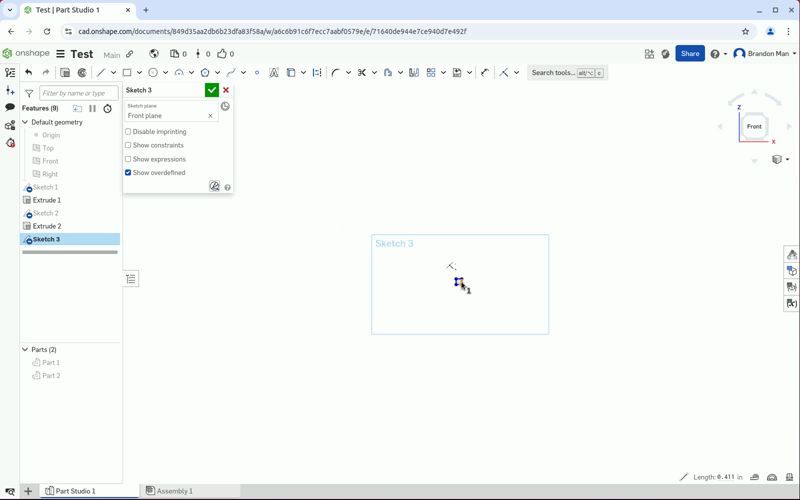
scroll(-6)
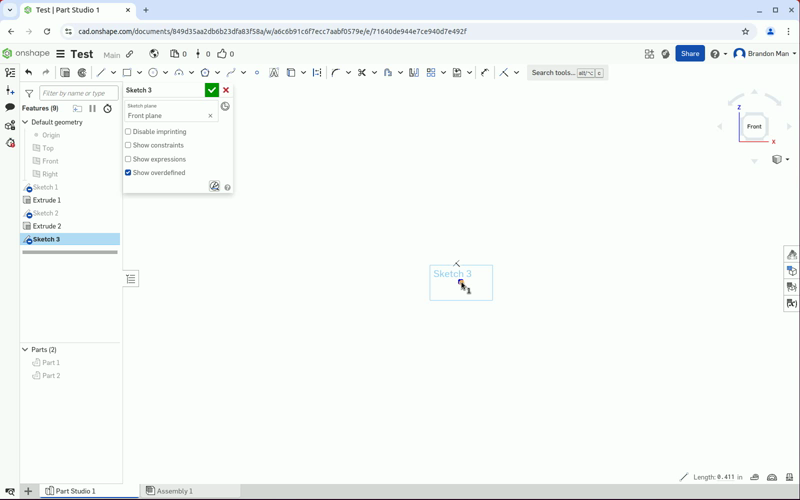
mouse_move(73, 352)
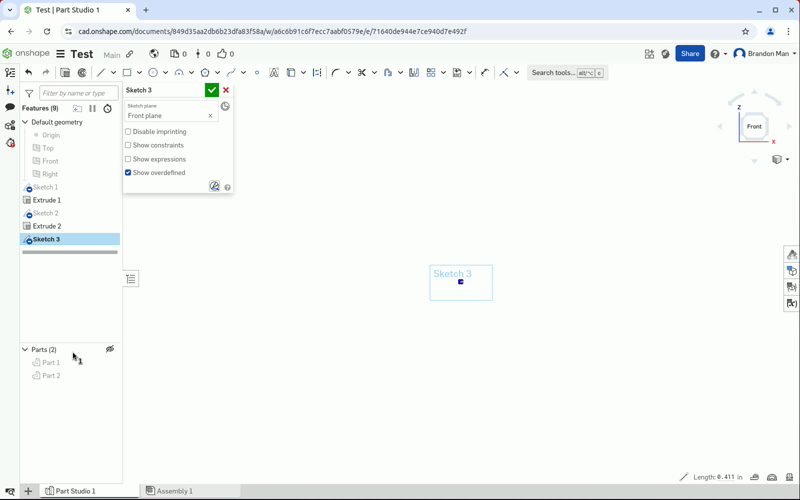
key(shift+y)
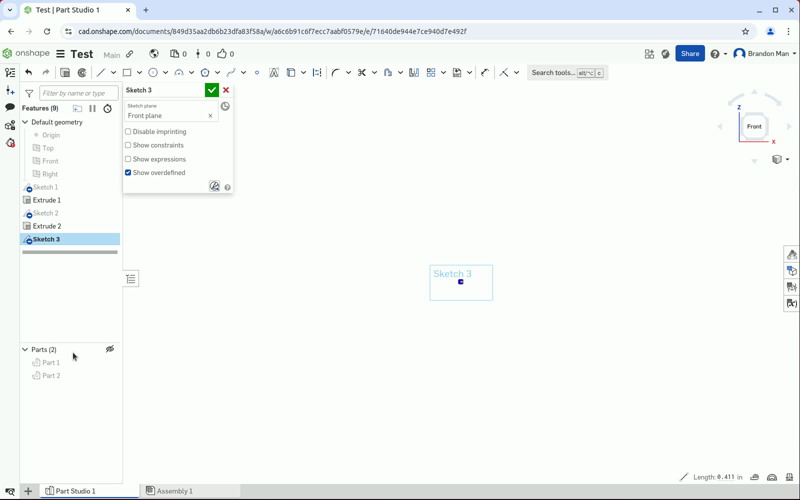
key(shift+e)
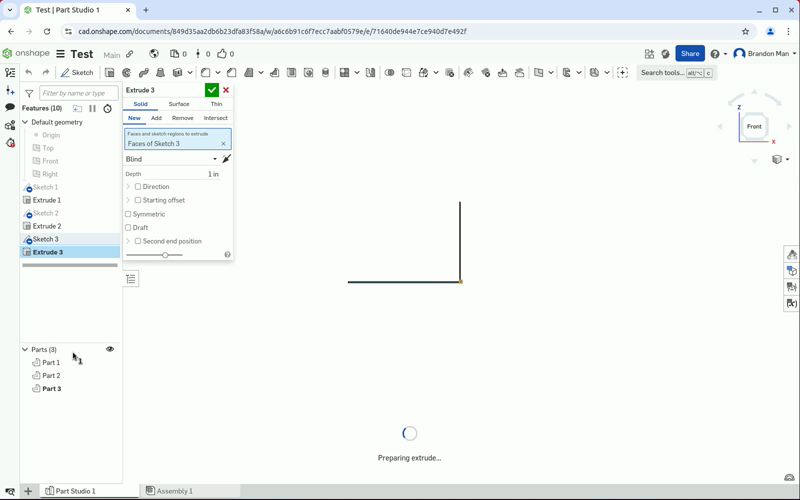
mouse_move(143, 106)
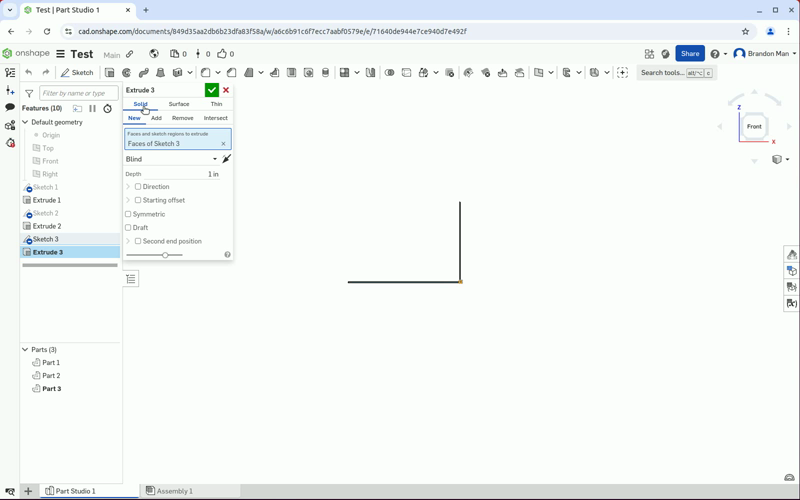
click(143, 106)
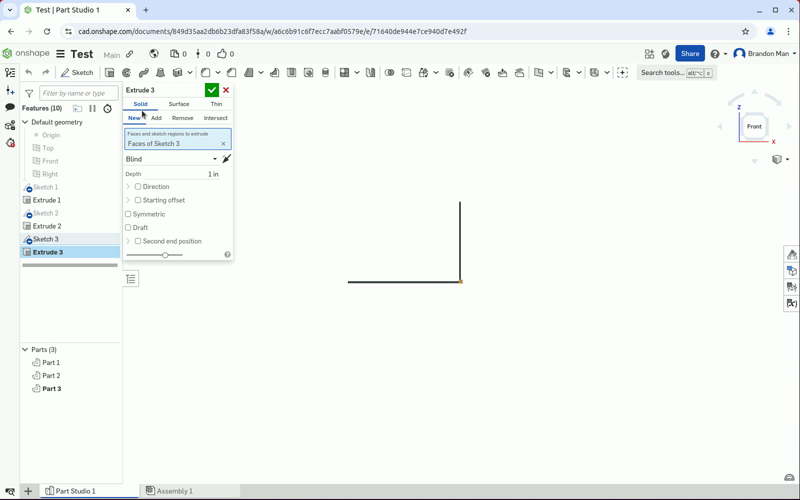
mouse_move(137, 120)
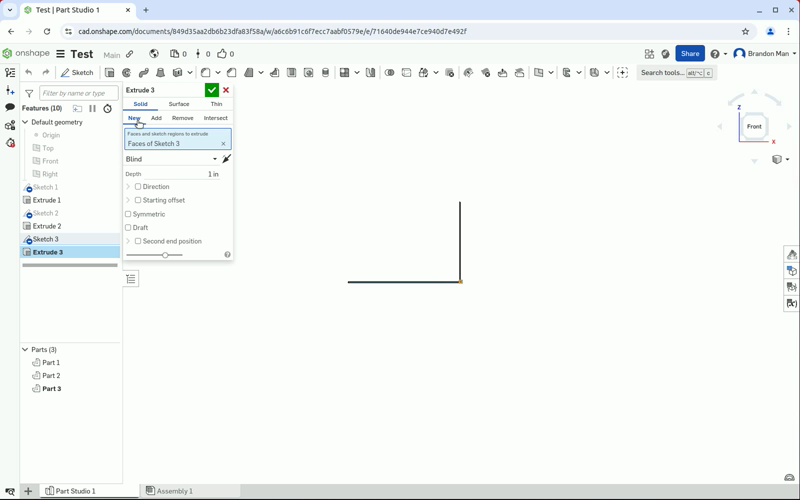
click(137, 120)
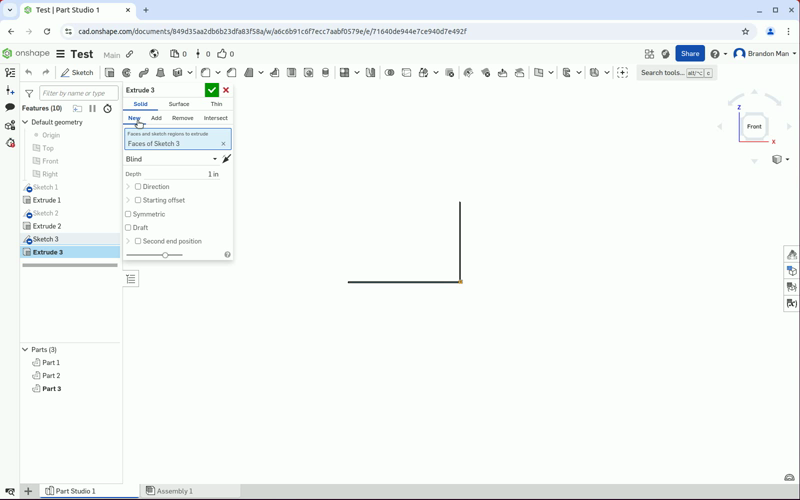
key(tab, 4)
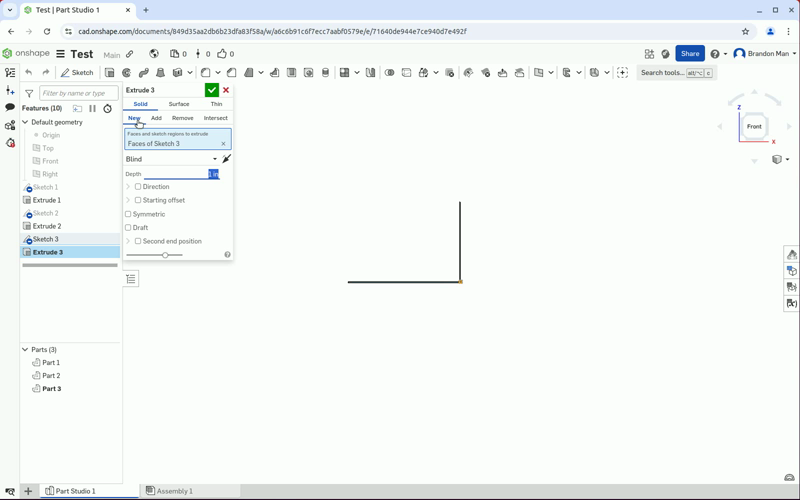
text(7.702)
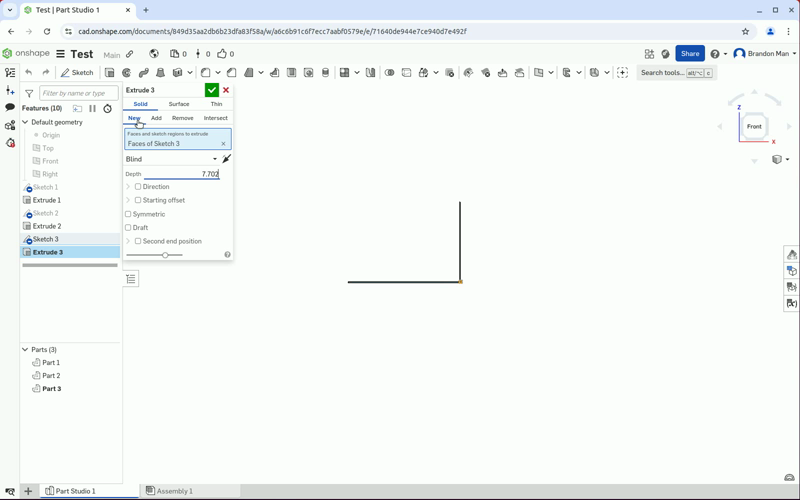
key(tab, 3)
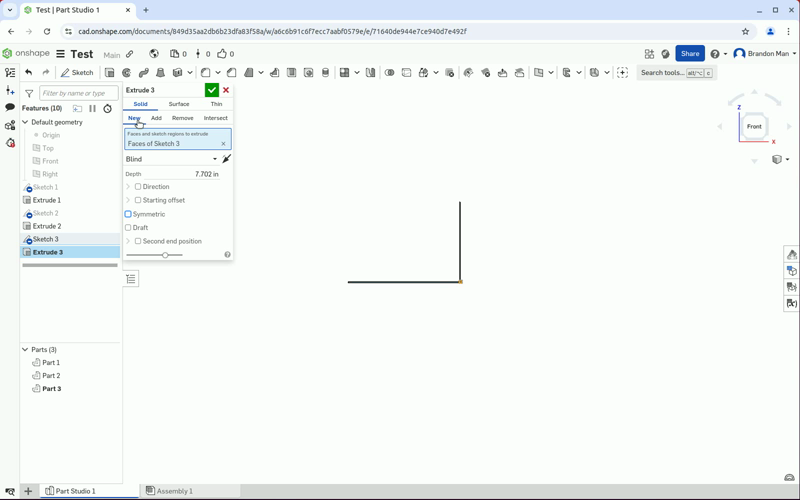
key(space)
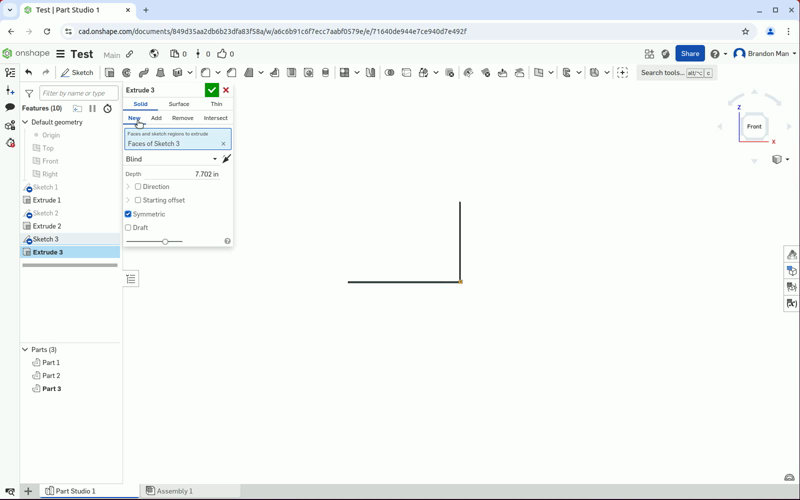
key(enter)
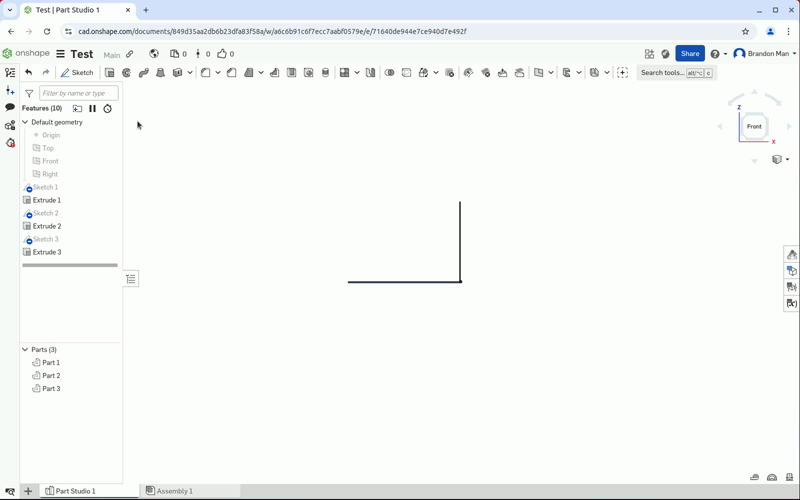
key(shift+h)
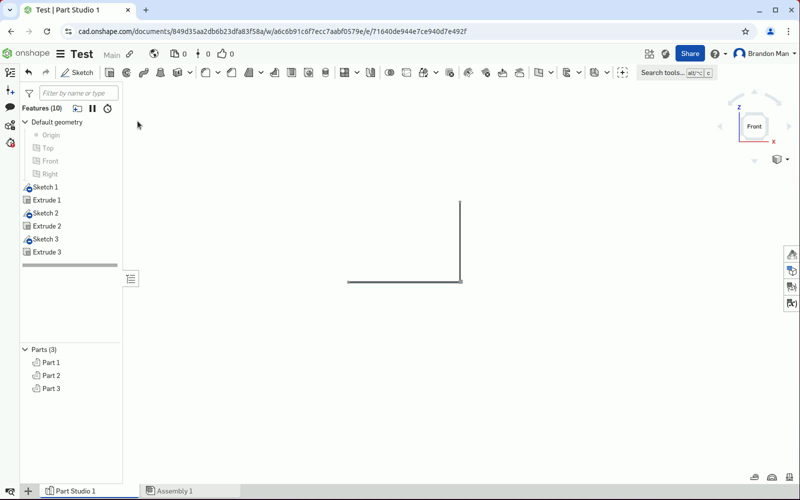
key(shift+h)
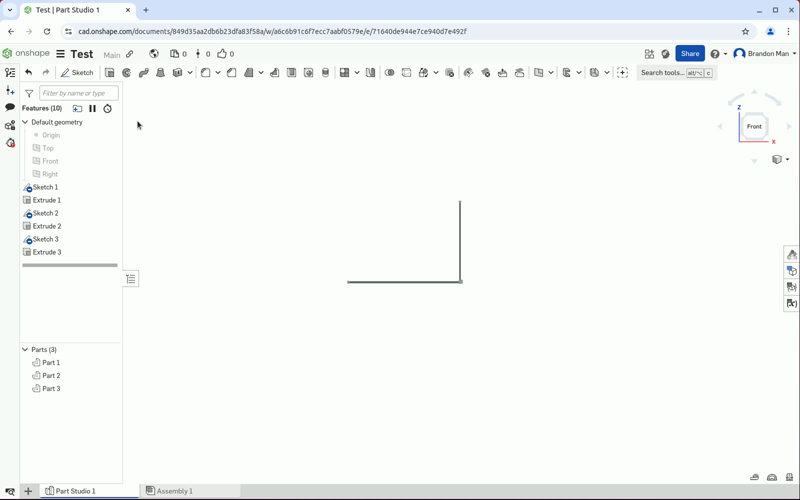
key(shift+7)
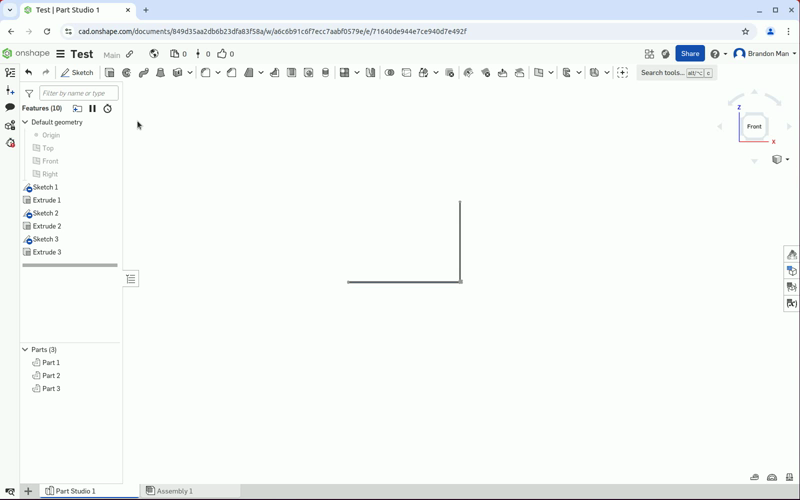
key(left, 2)
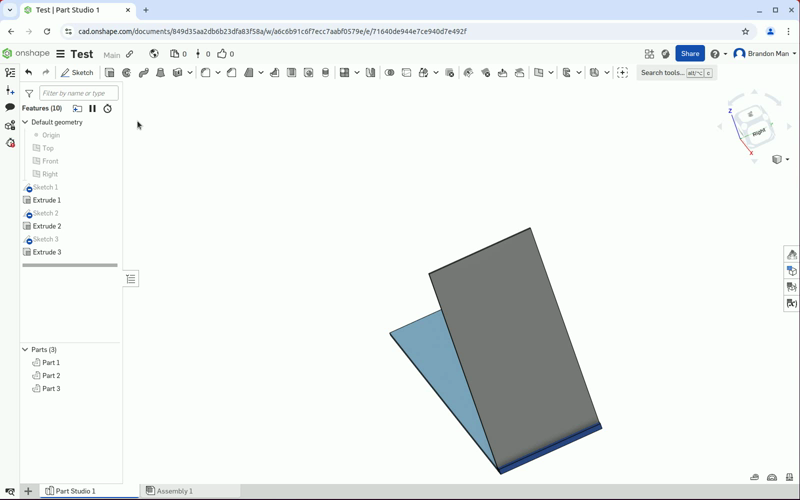
key(down, 2)
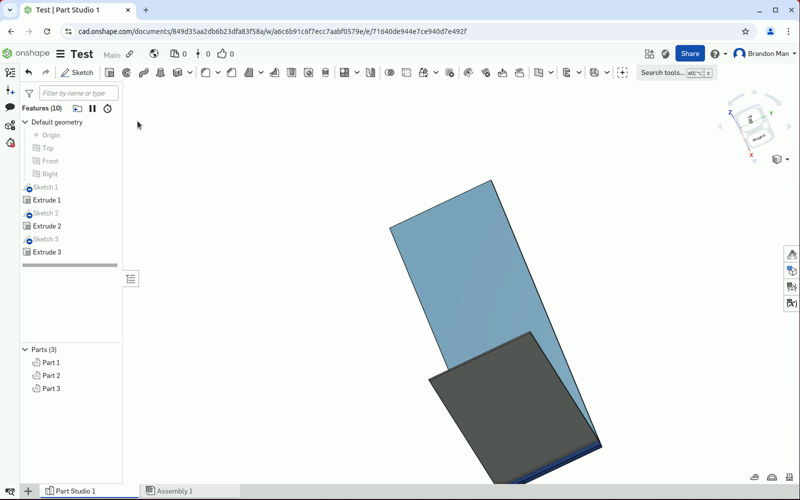
key(up, 2)
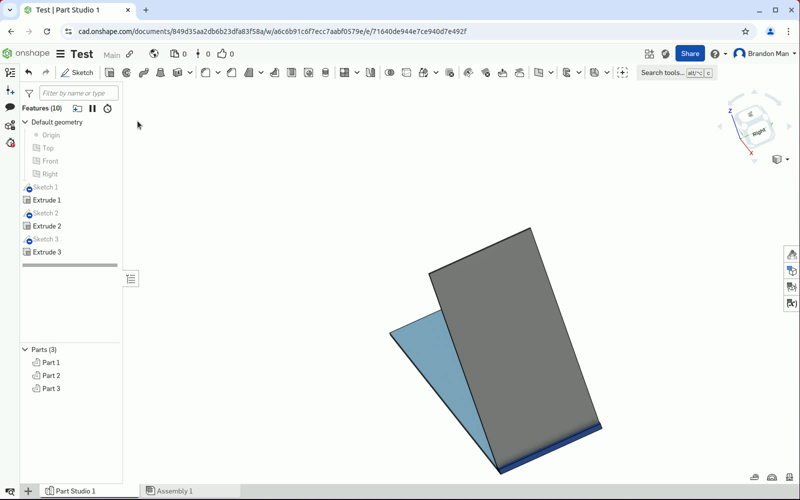
key(right, 2)
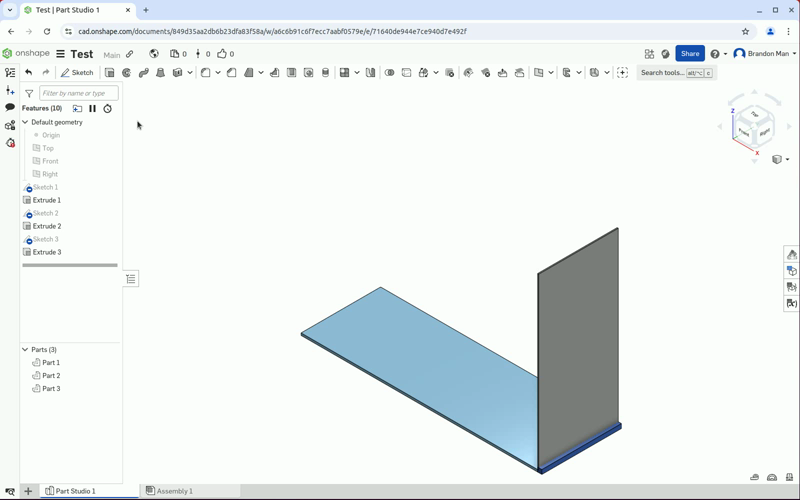
mouse_move(73, 189)
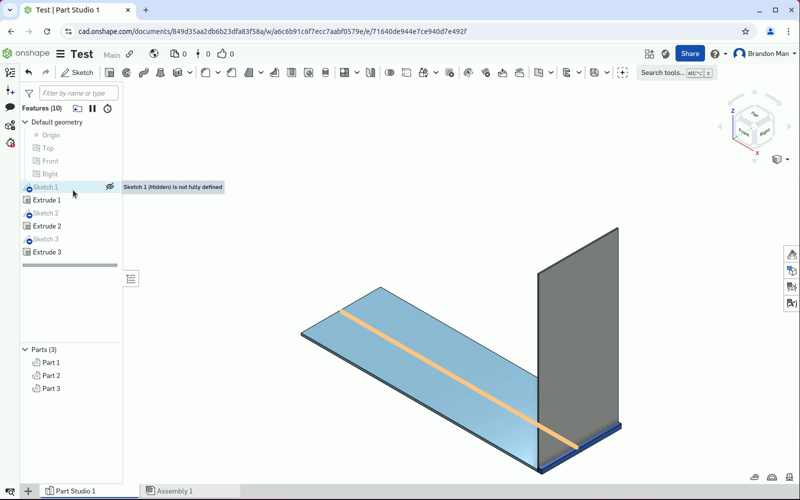
click(73, 189)